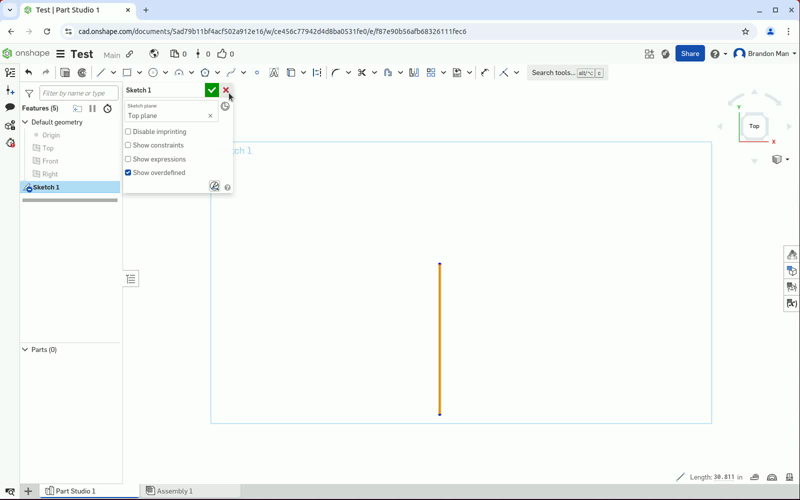
key(shift+h)
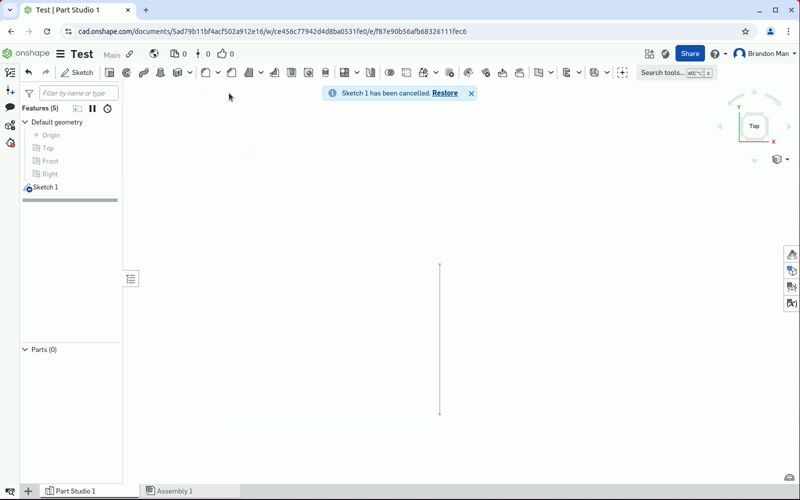
key(shift+s)
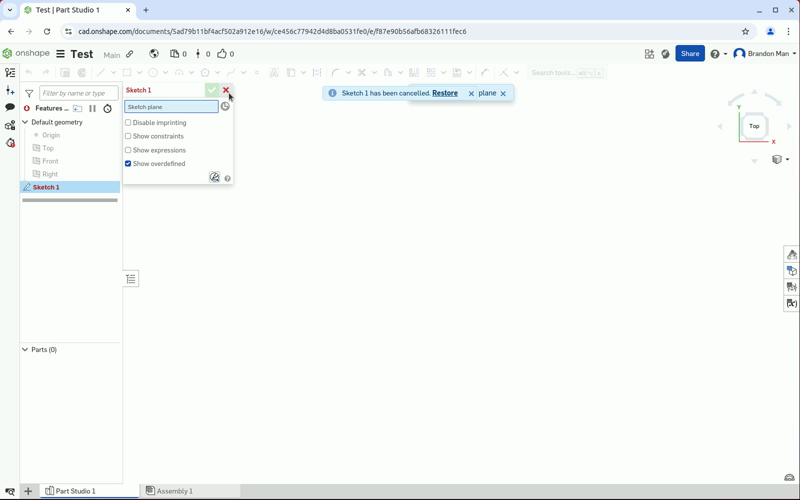
mouse_move(73, 150)
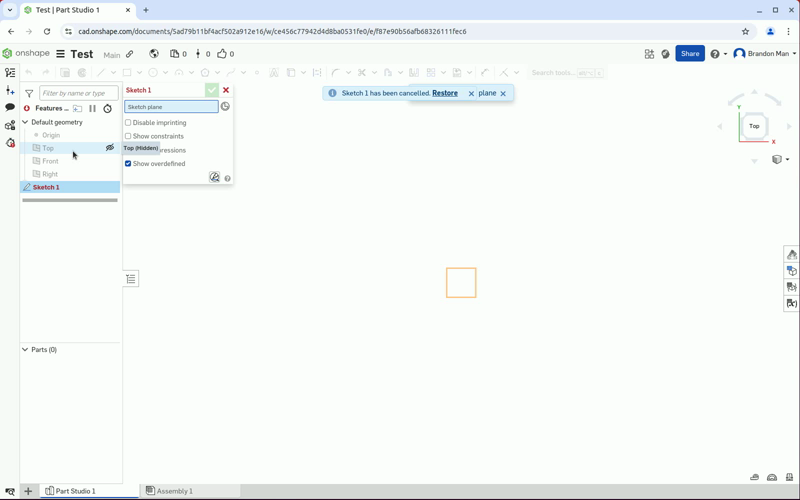
click(73, 150)
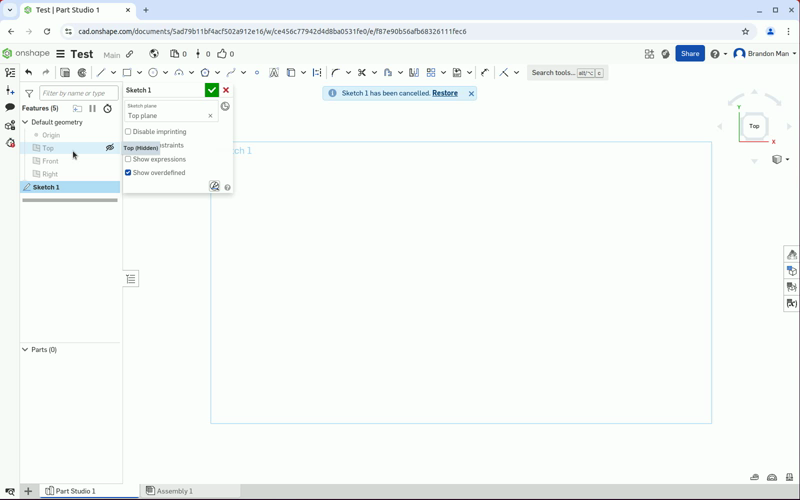
mouse_move(73, 352)
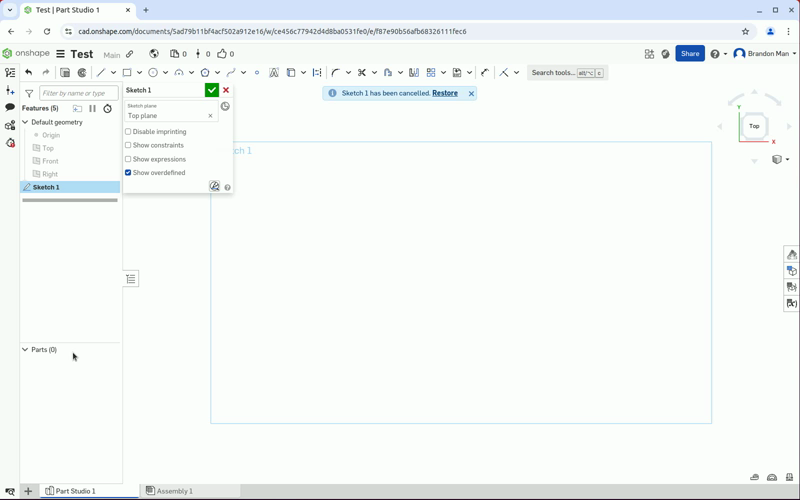
key(y)
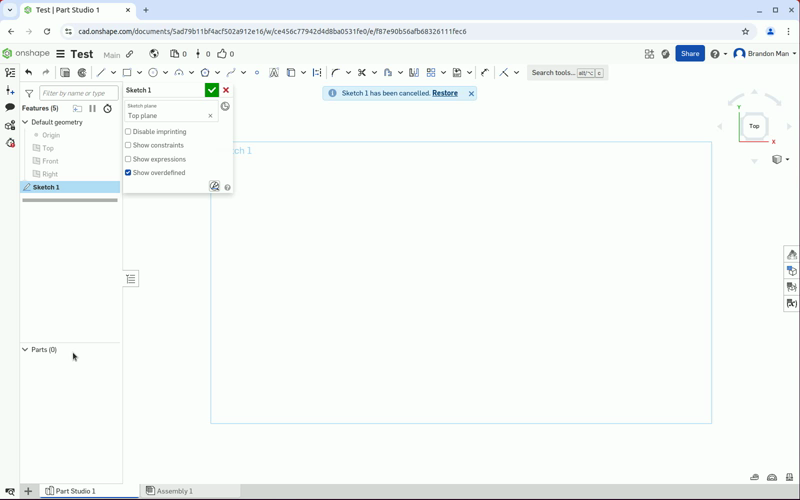
key(l)
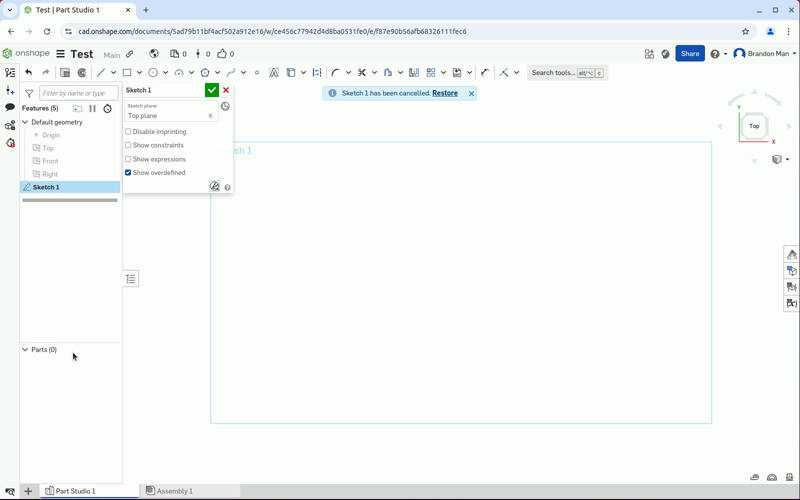
key_down(shift)
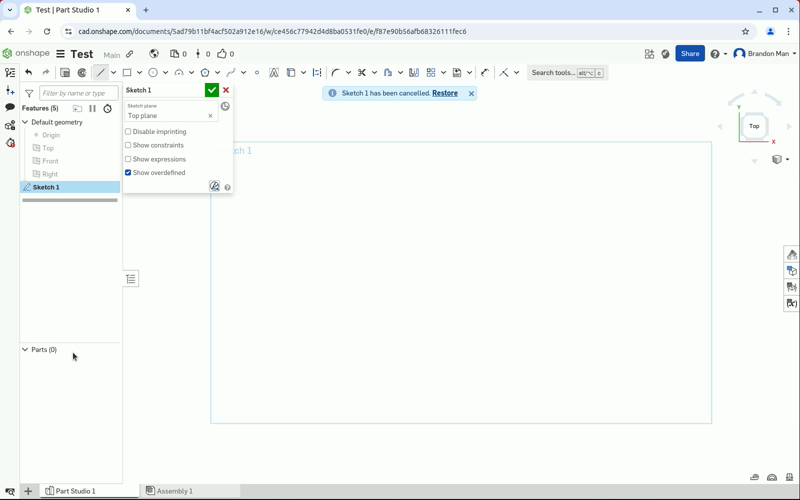
mouse_move(437, 286)
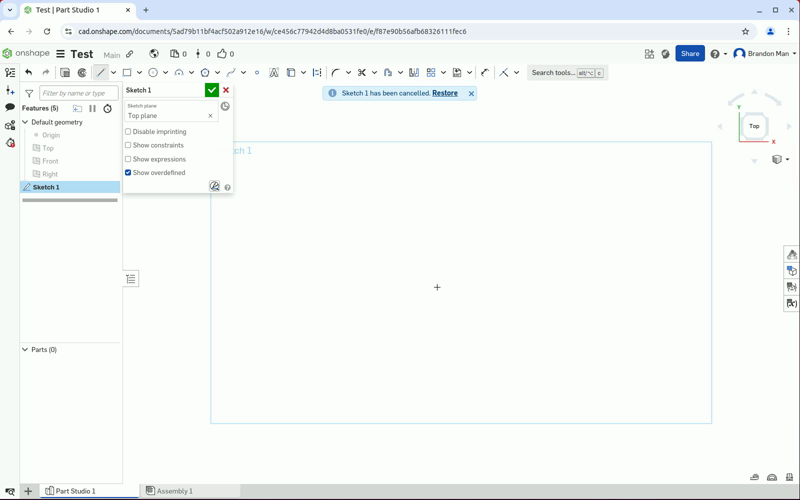
click(437, 286)
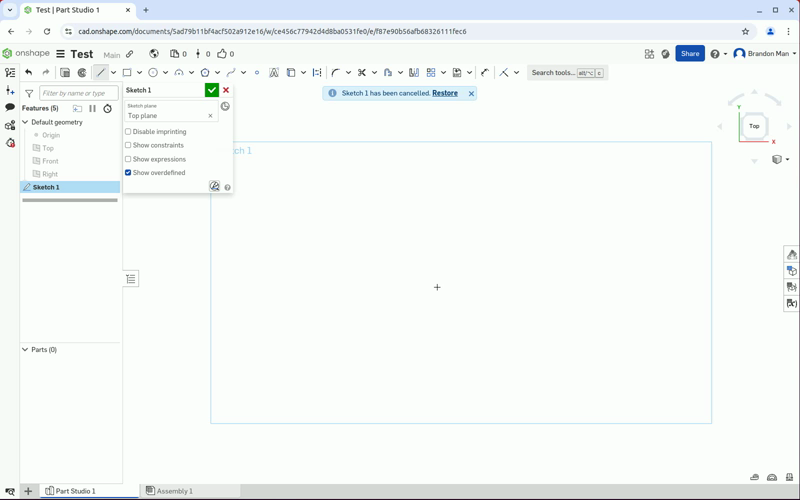
key_up(shift)
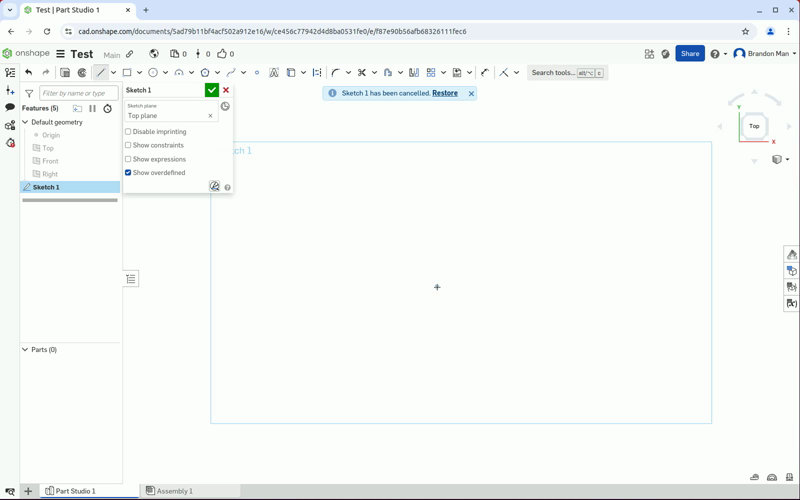
key_down(shift)
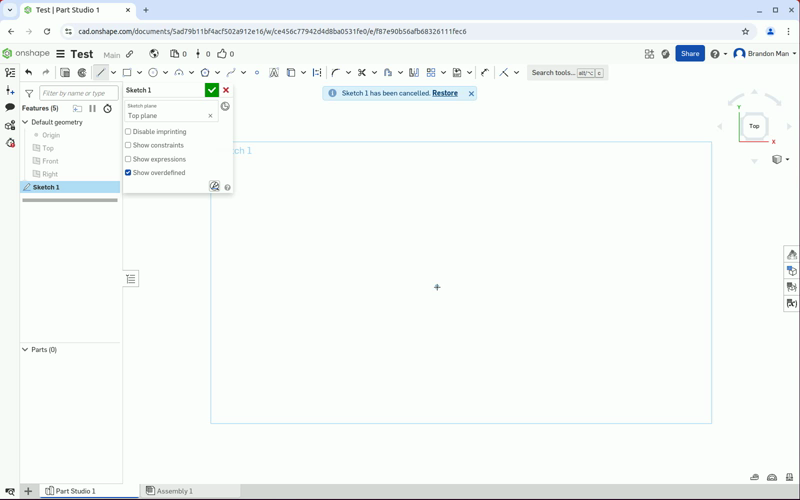
mouse_move(467, 286)
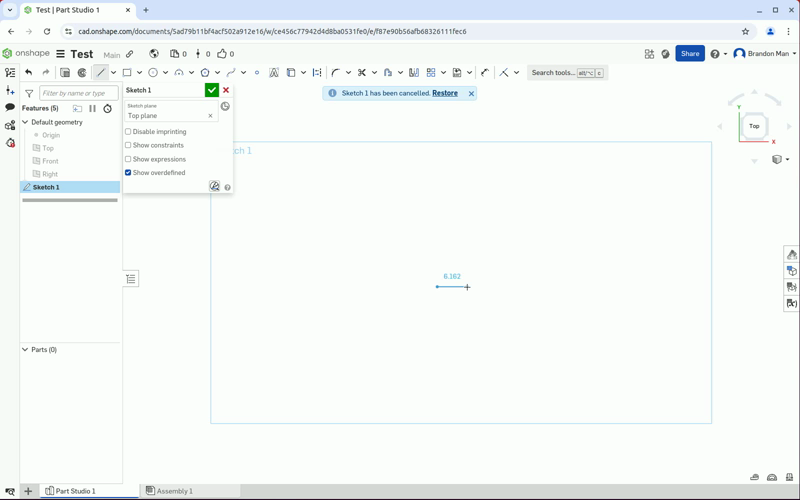
mouse_move(446, 286)
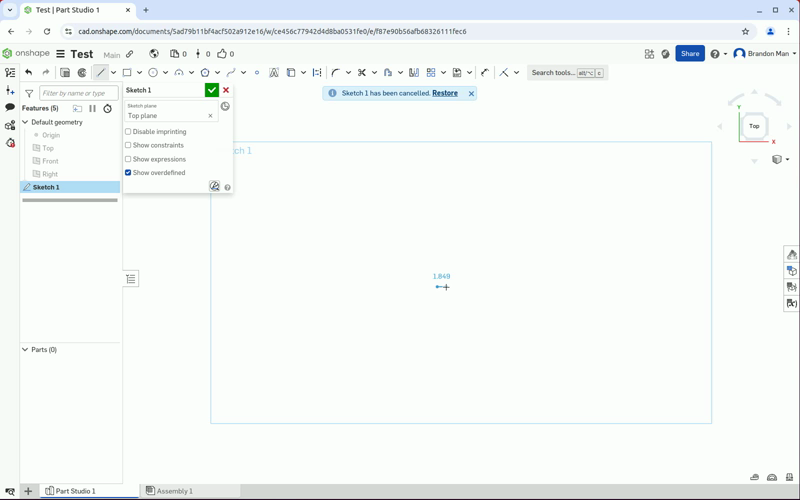
click(446, 286)
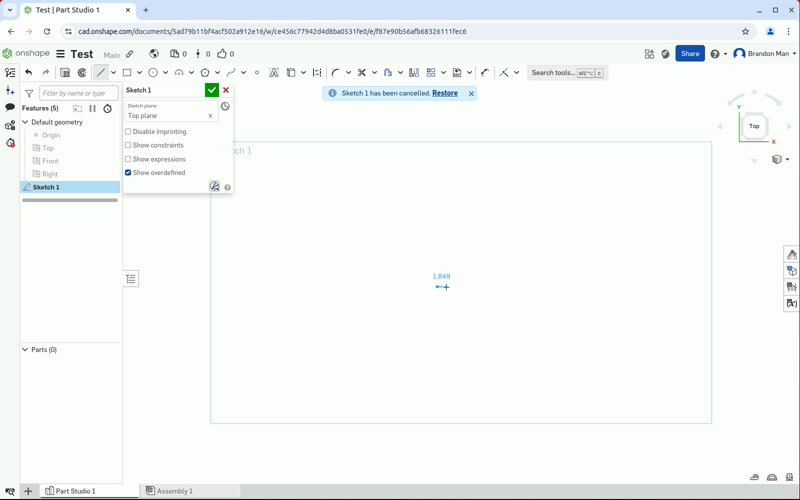
key_up(shift)
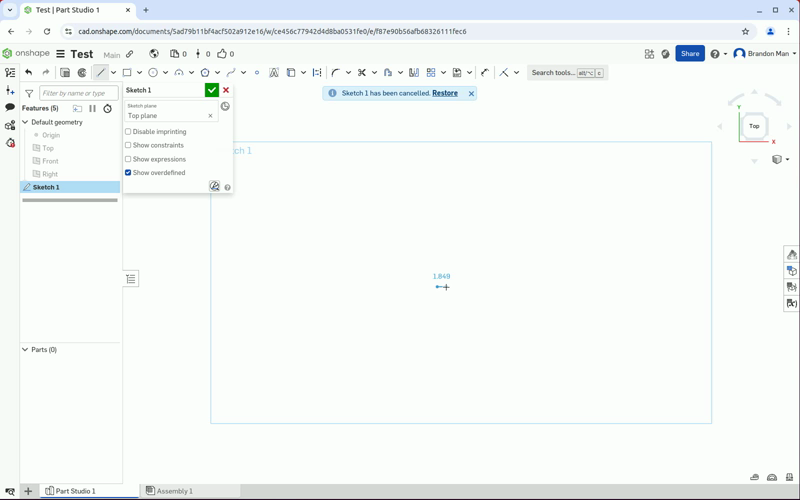
key_down(shift)
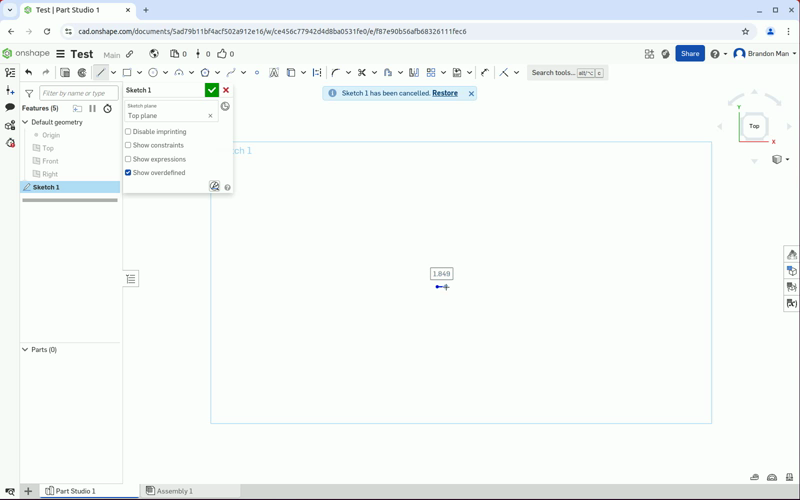
mouse_move(476, 286)
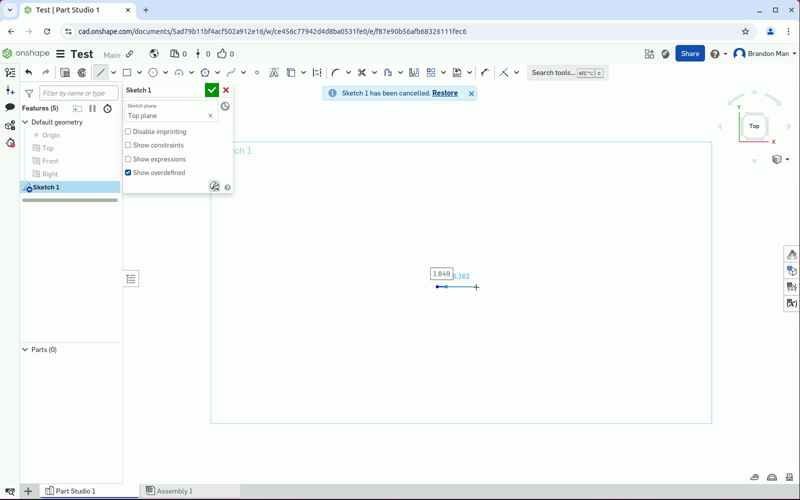
mouse_move(451, 283)
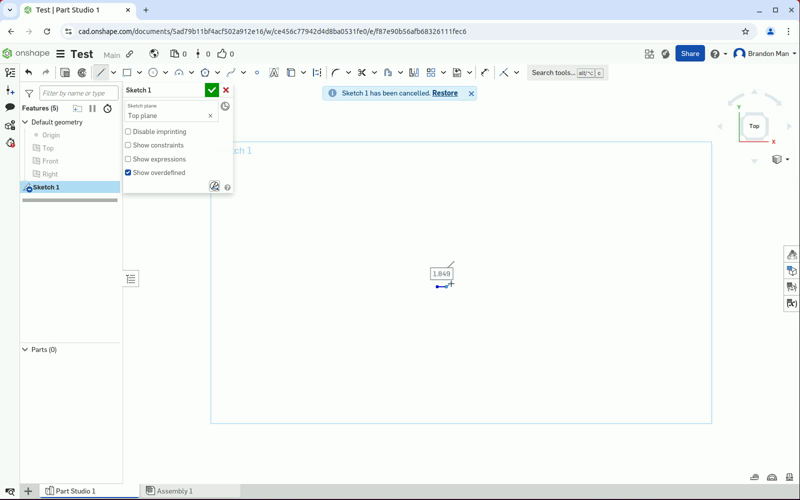
scroll(6)
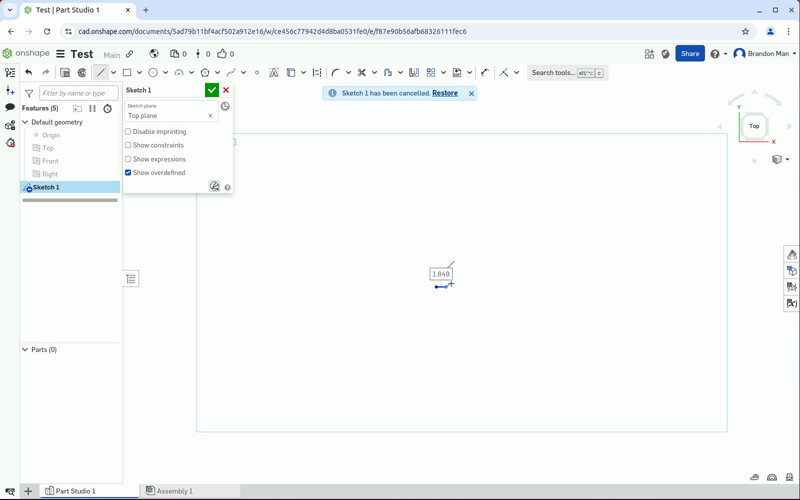
scroll(6)
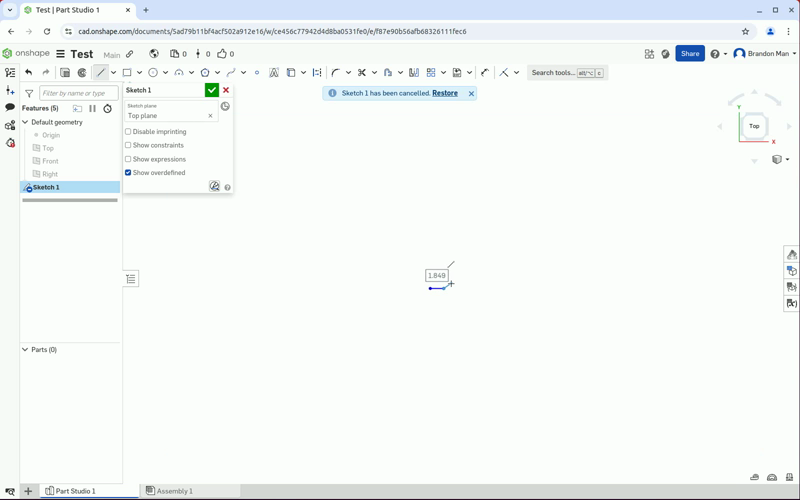
scroll(6)
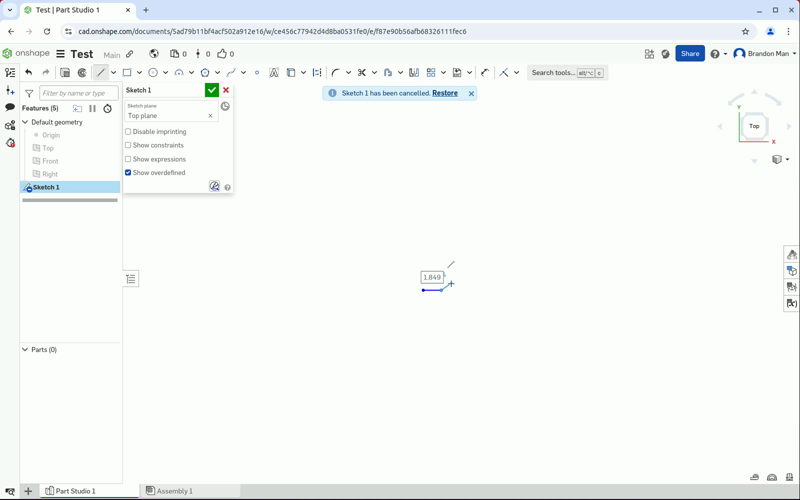
scroll(6)
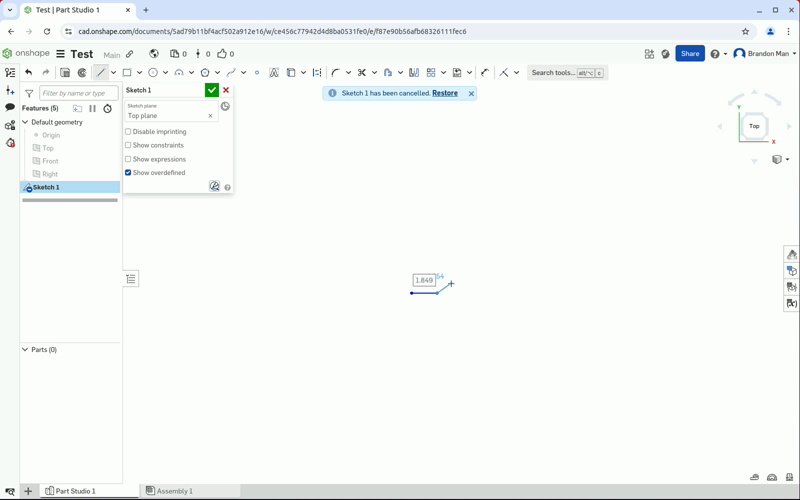
scroll(6)
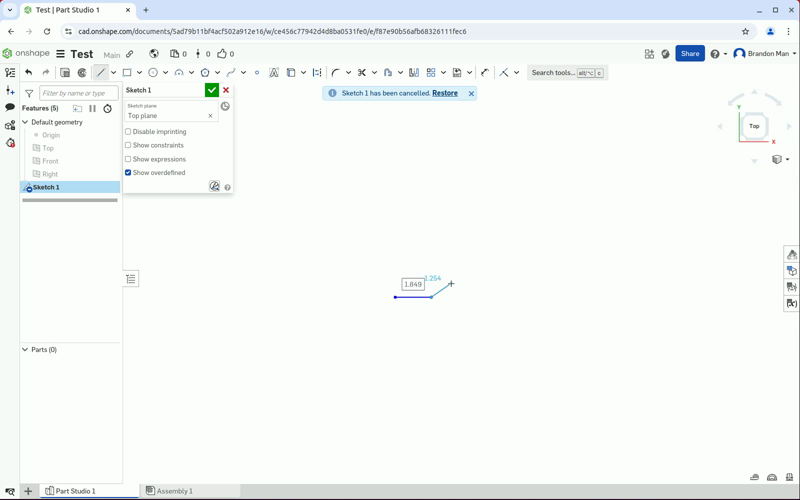
scroll(6)
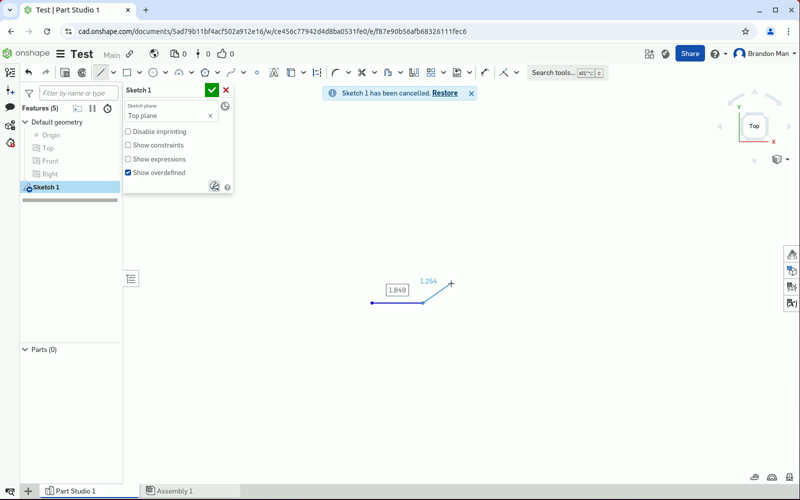
scroll(6)
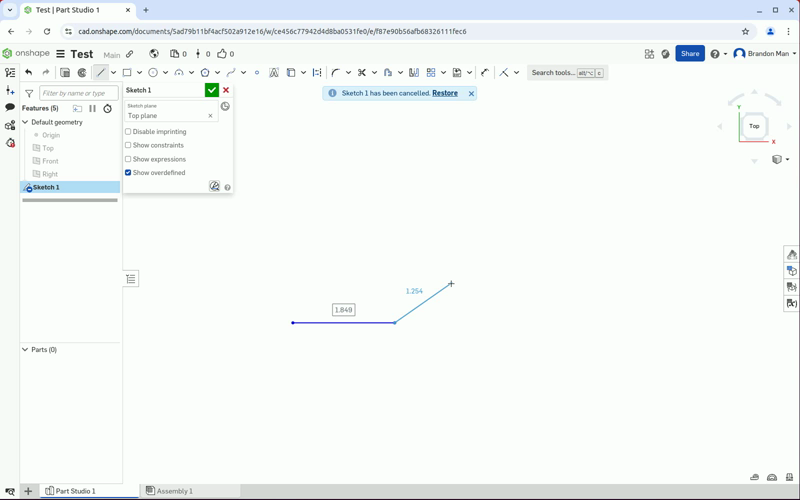
click(451, 283)
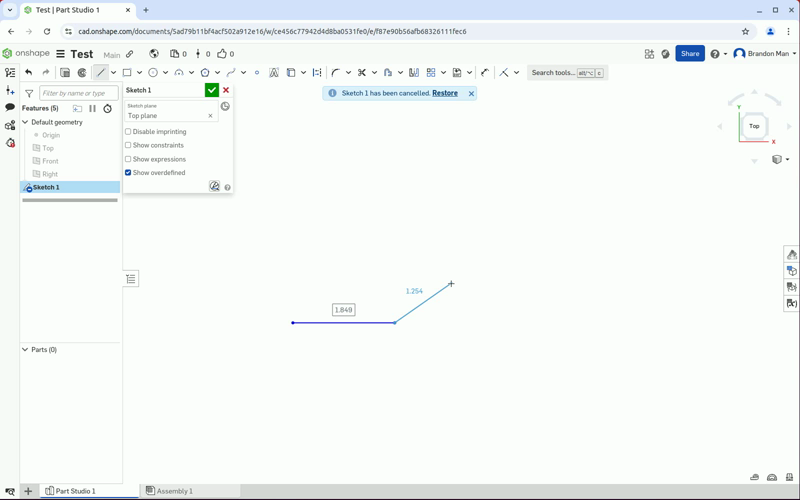
scroll(-6)
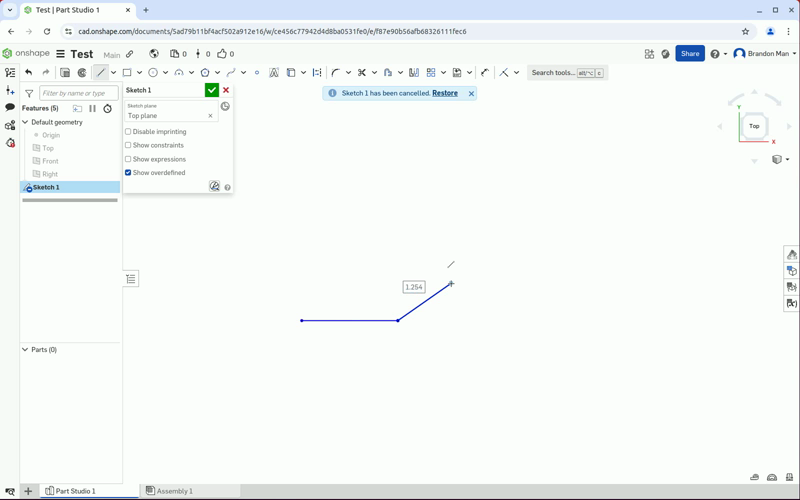
scroll(-6)
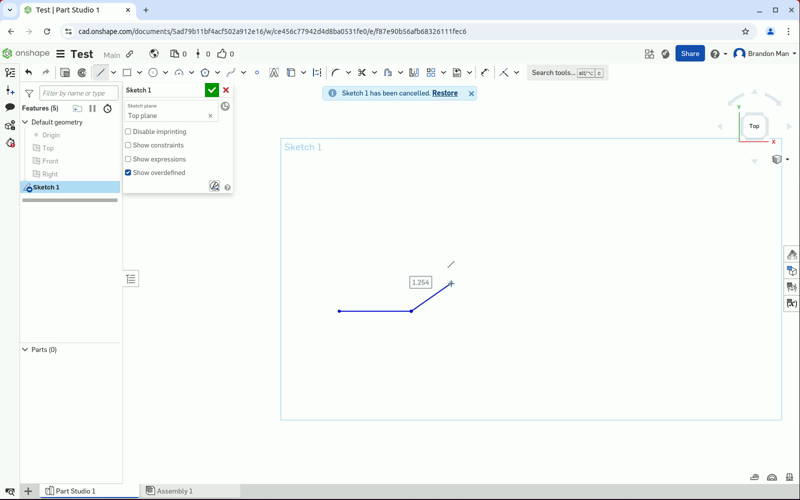
scroll(-6)
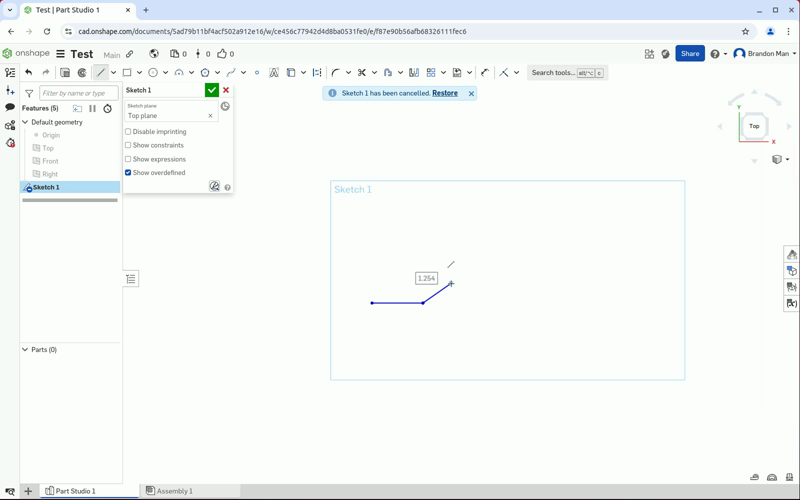
scroll(-6)
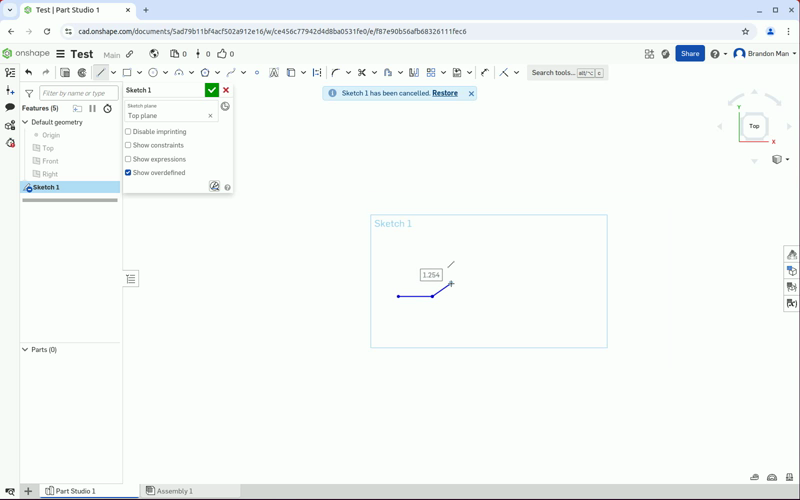
scroll(-6)
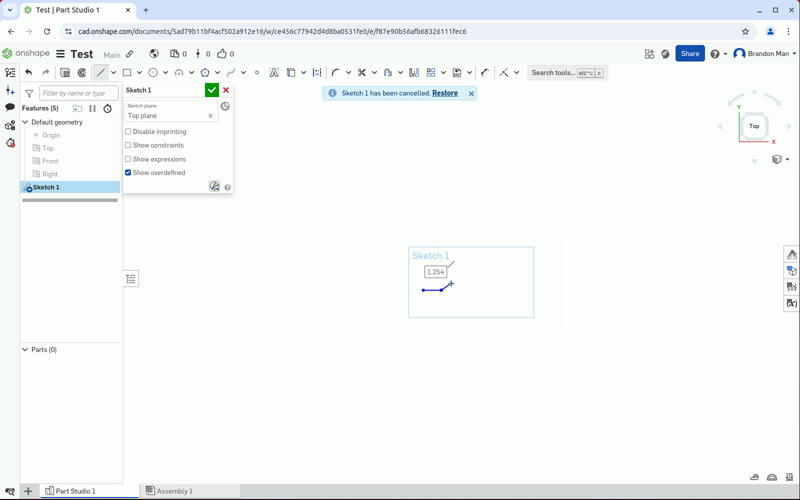
scroll(-6)
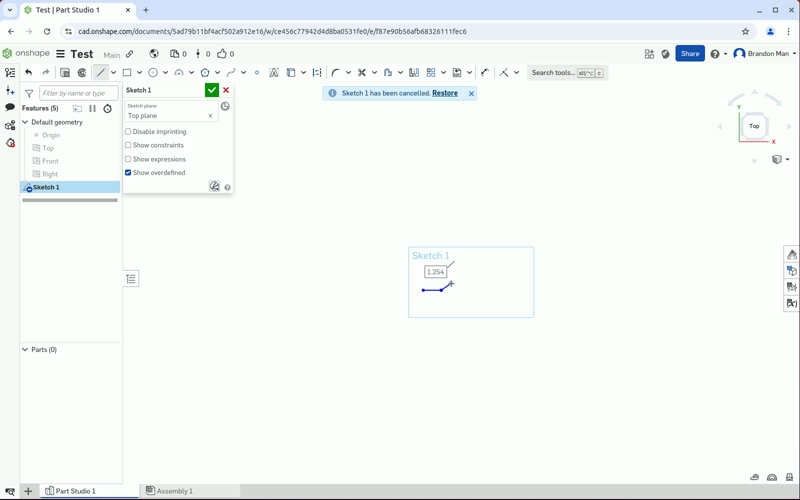
scroll(-6)
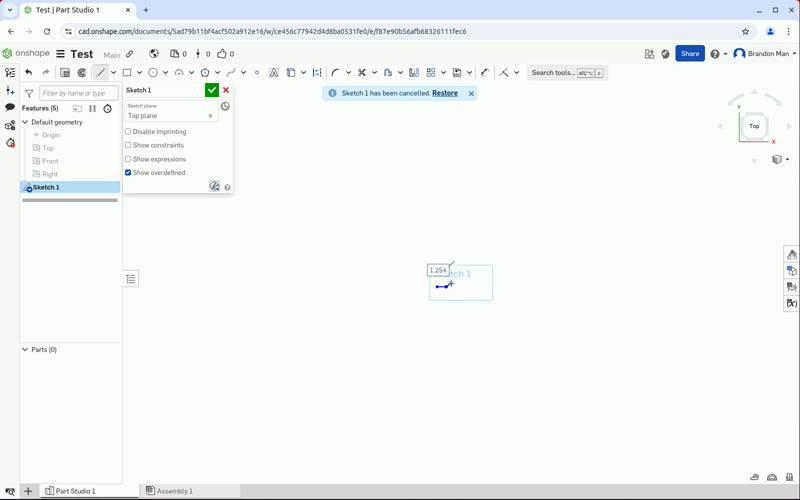
key_up(shift)
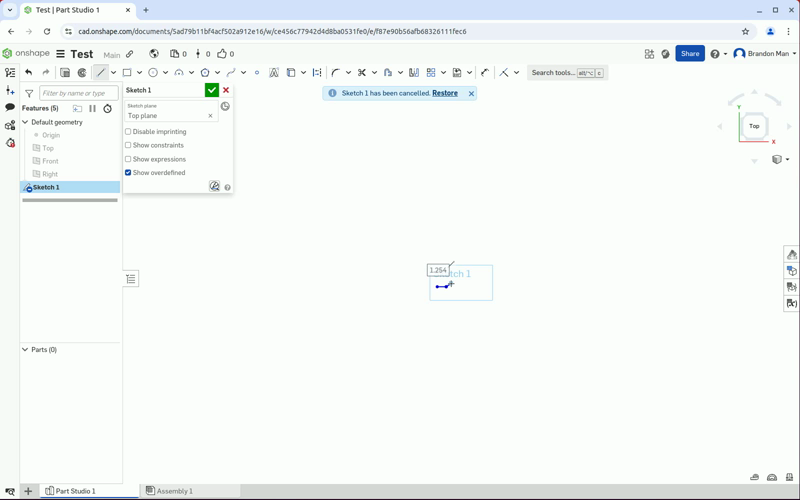
key(esc)
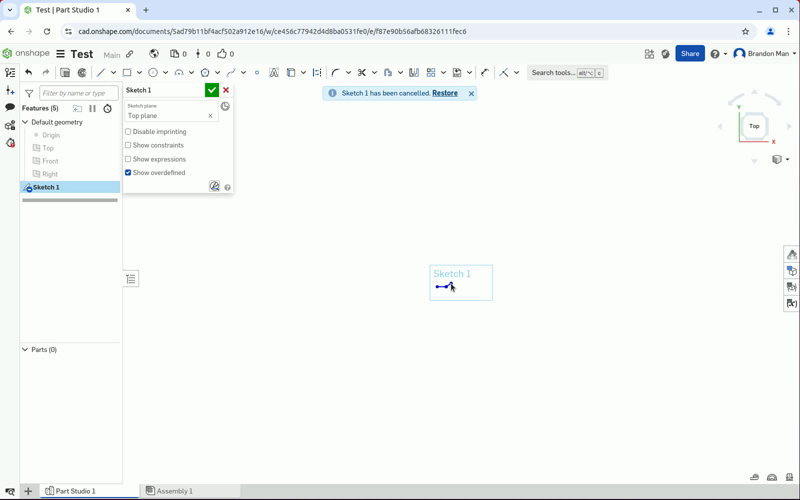
key(a)
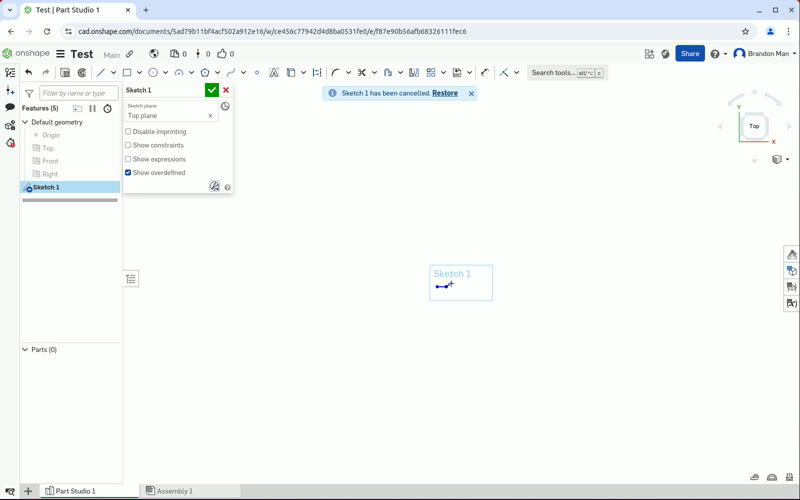
mouse_move(451, 283)
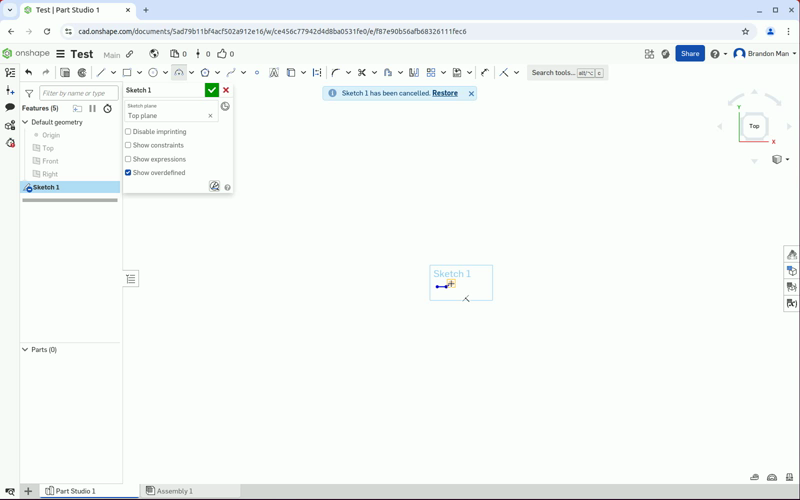
click(451, 283)
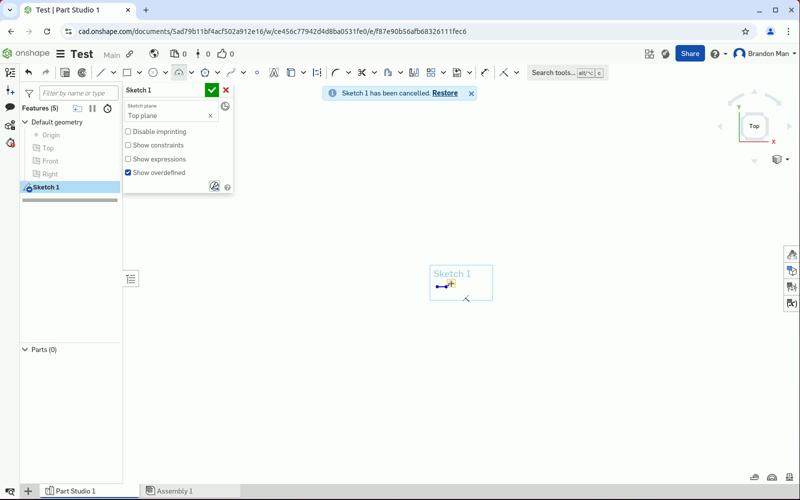
key_down(shift)
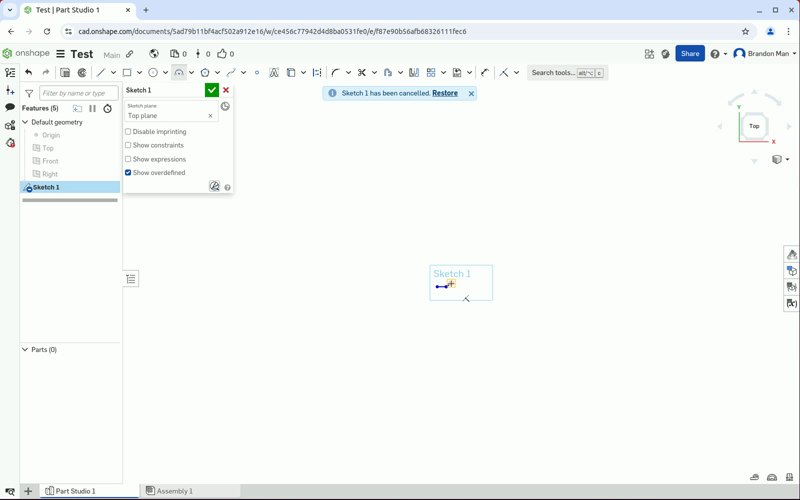
mouse_move(457, 281)
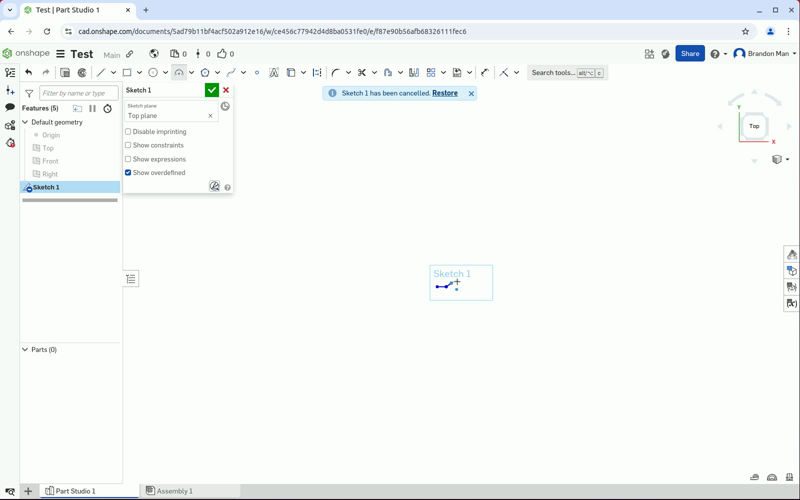
scroll(6)
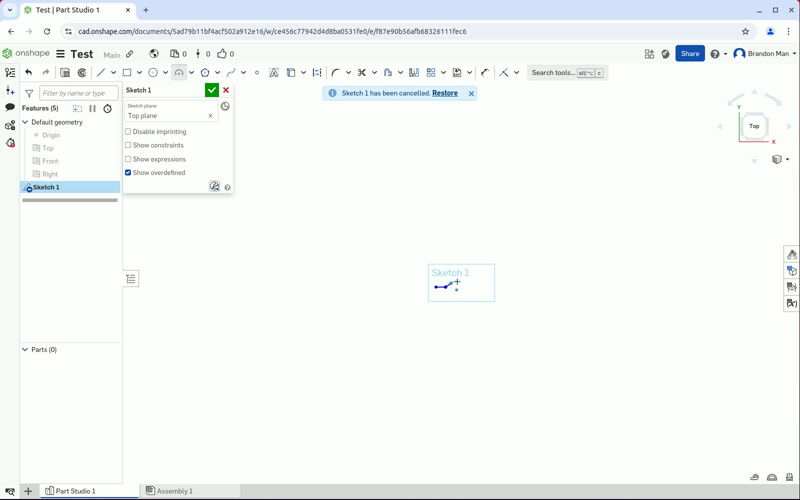
scroll(6)
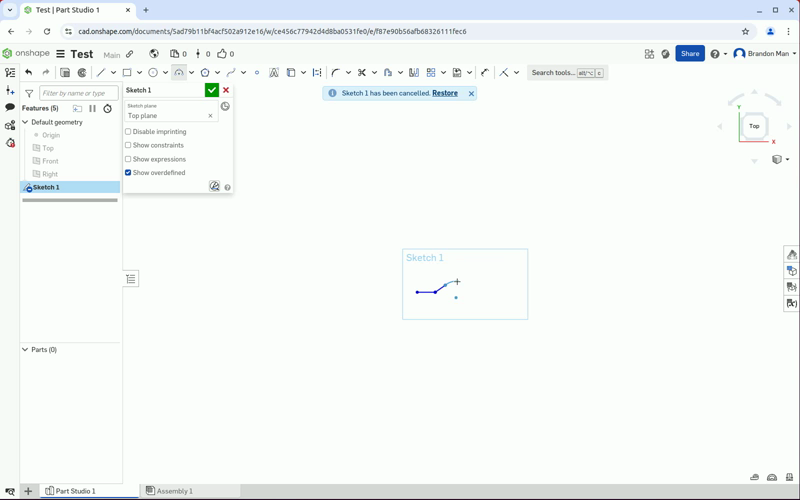
scroll(6)
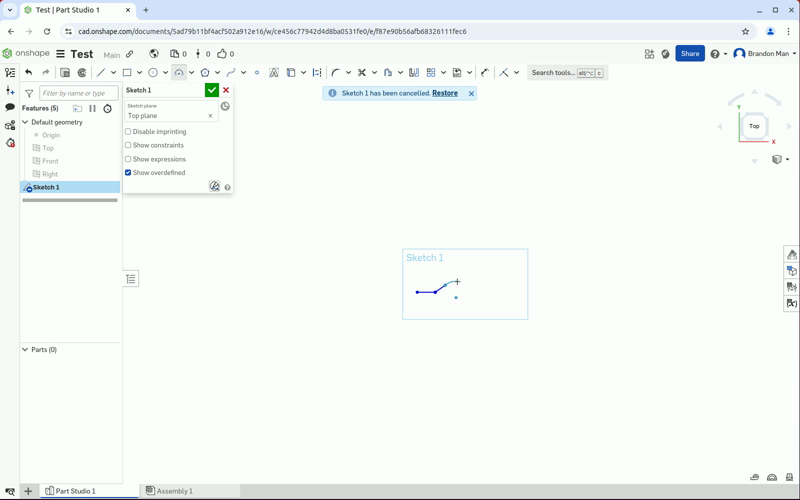
scroll(6)
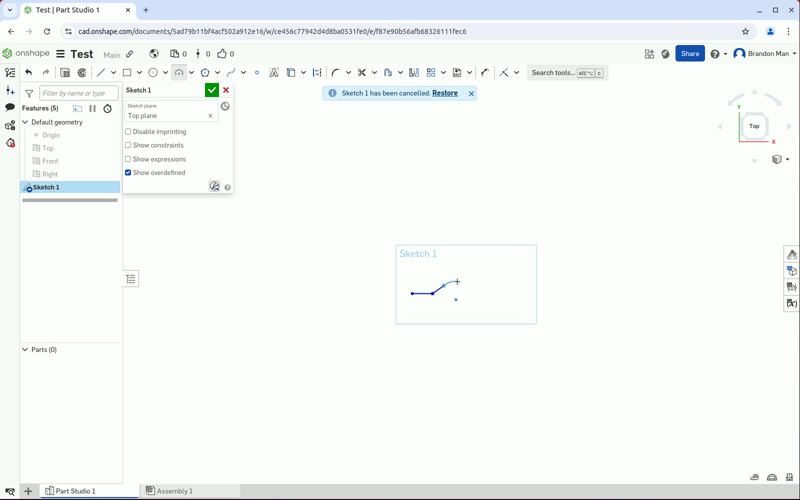
scroll(6)
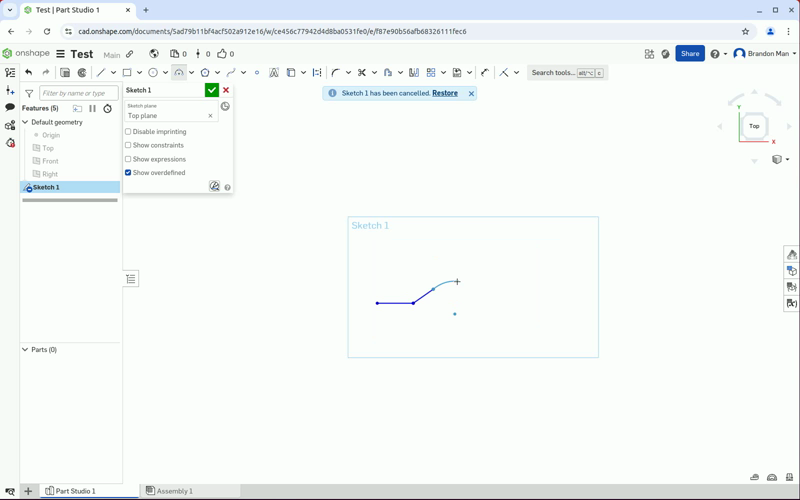
scroll(6)
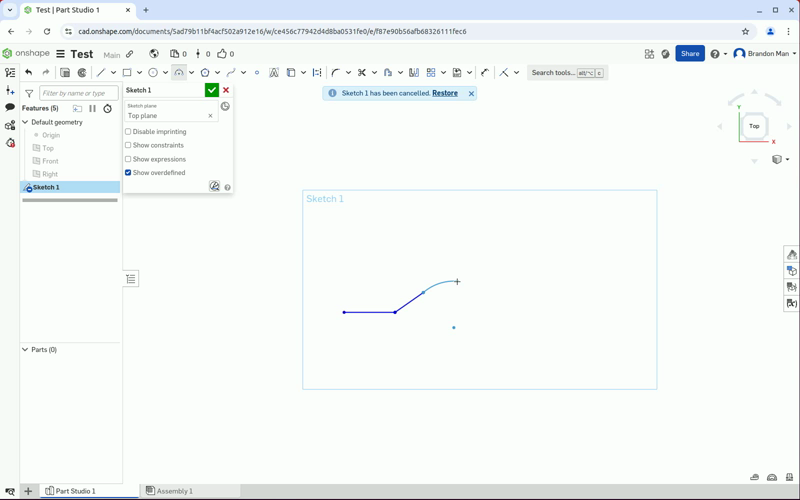
scroll(6)
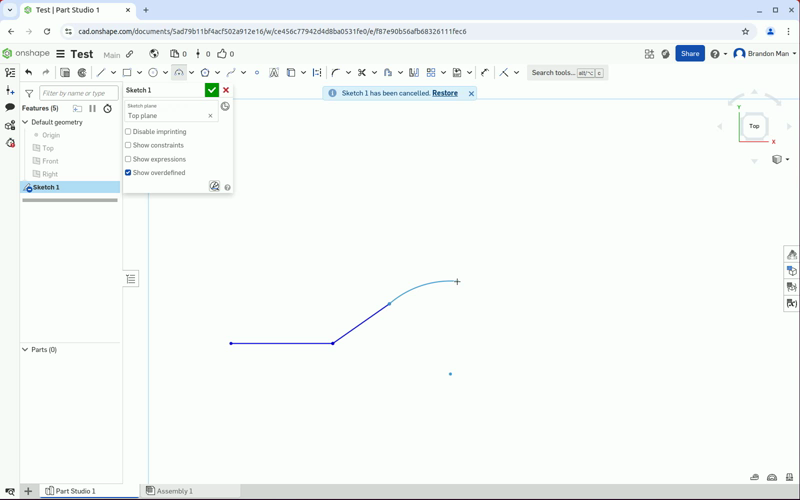
click(457, 281)
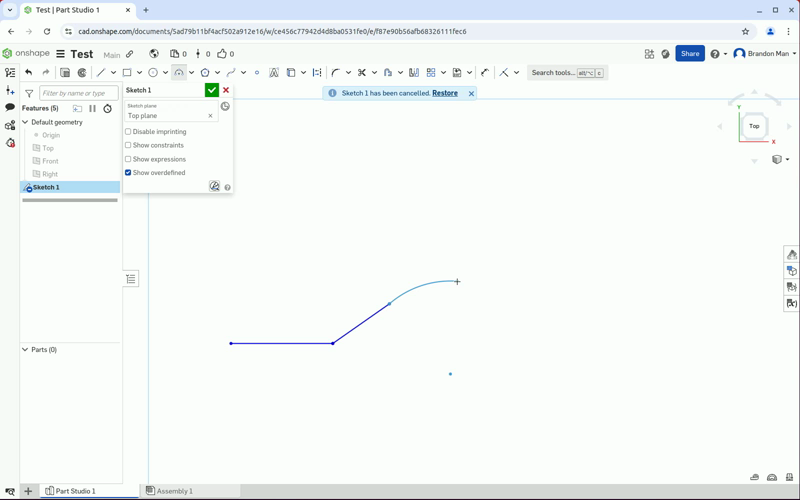
scroll(-6)
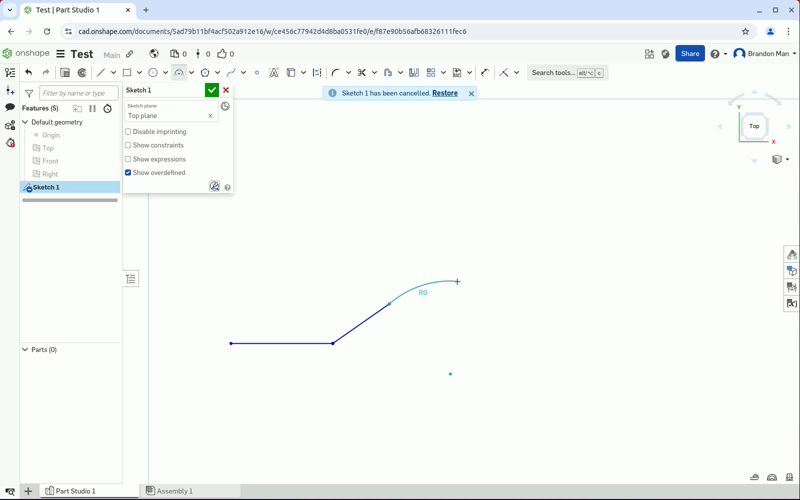
scroll(-6)
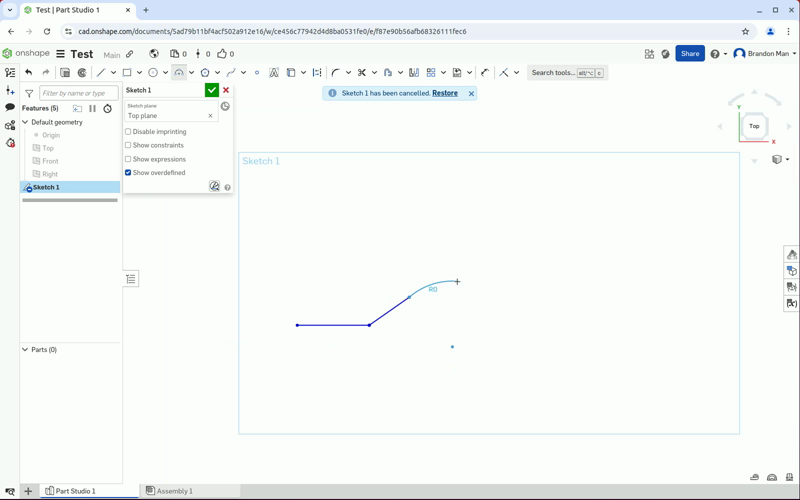
scroll(-6)
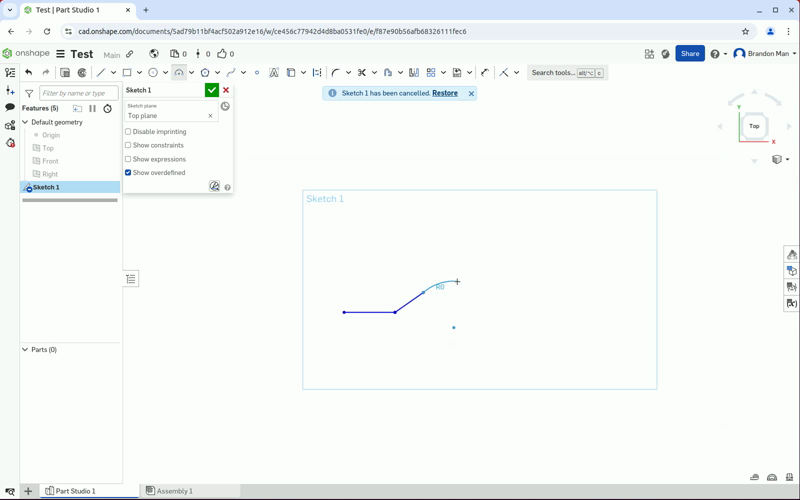
scroll(-6)
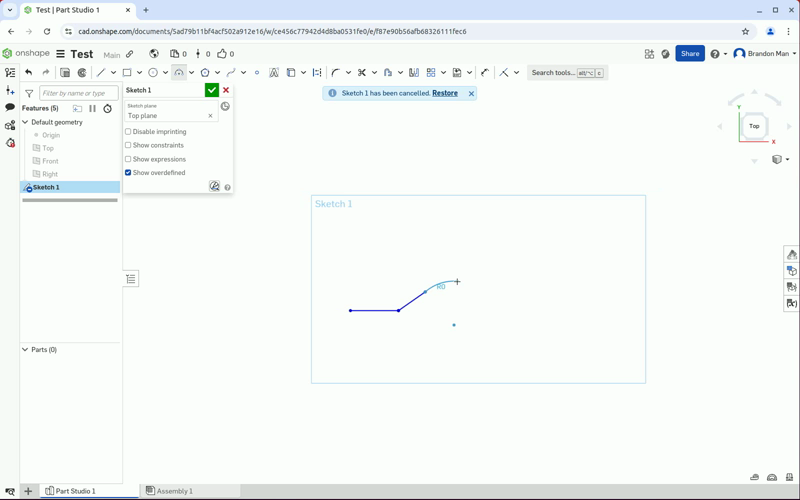
scroll(-6)
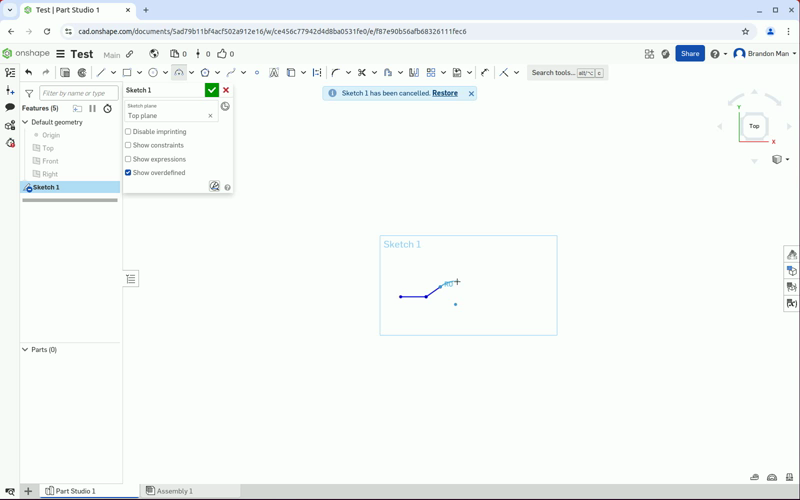
scroll(-6)
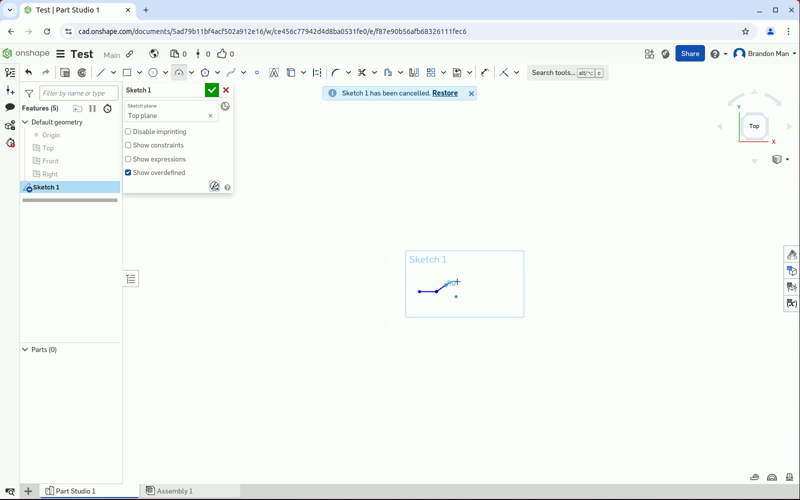
scroll(-6)
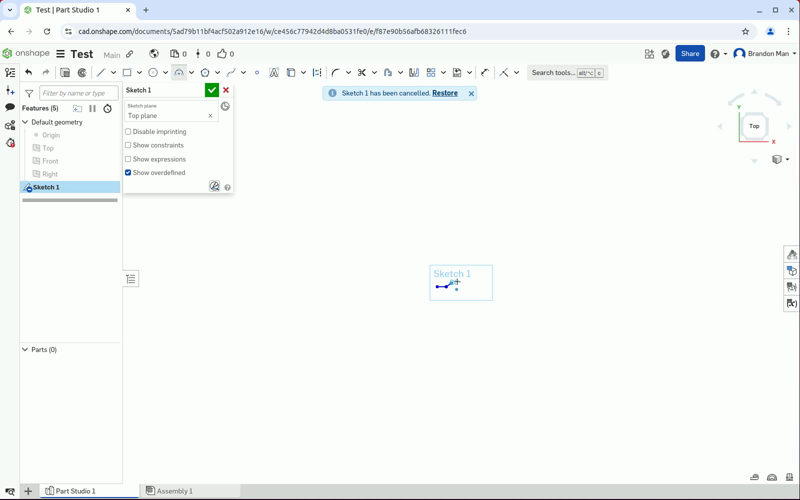
mouse_move(453, 281)
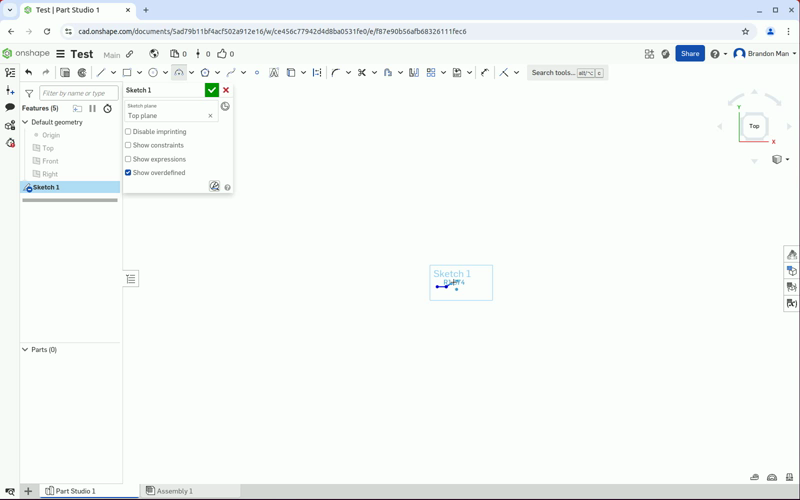
scroll(6)
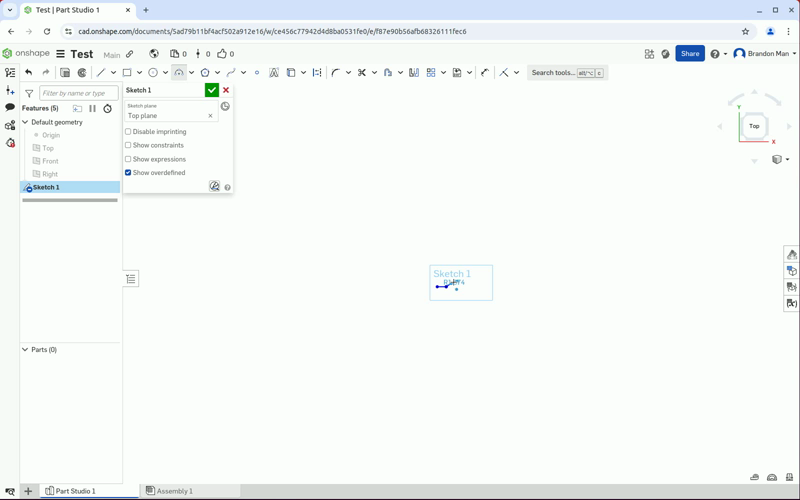
scroll(6)
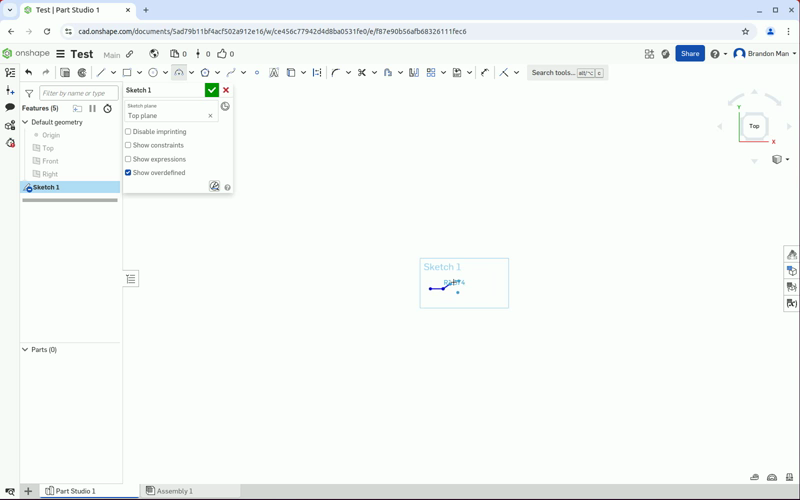
scroll(6)
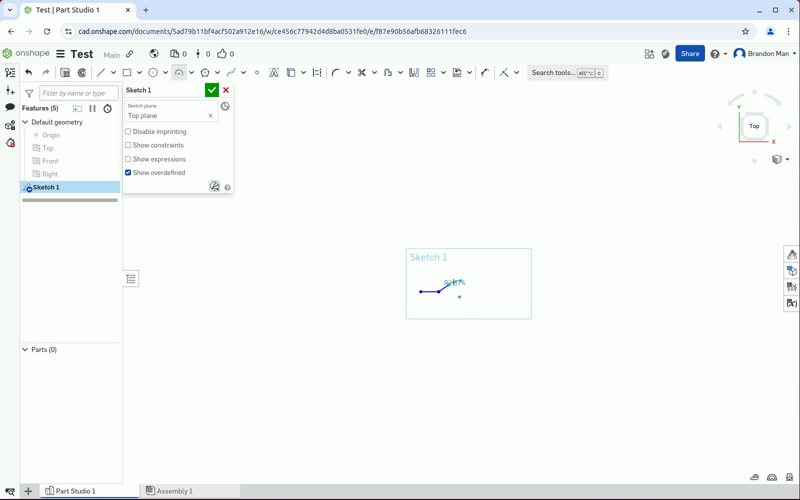
scroll(6)
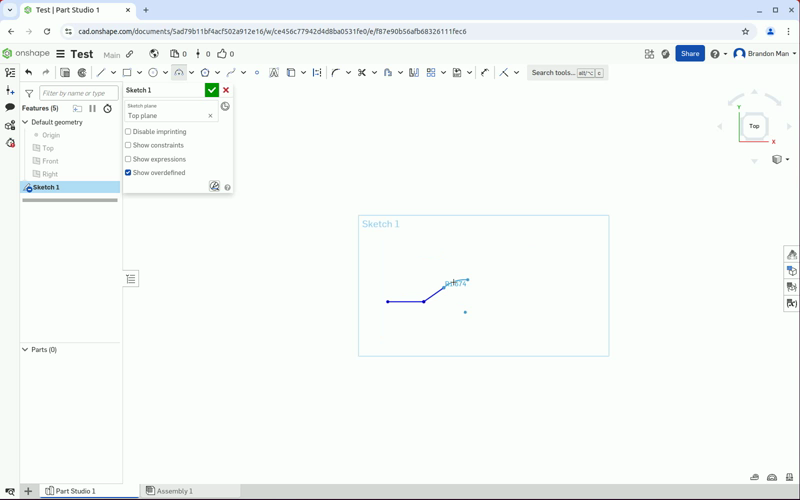
scroll(6)
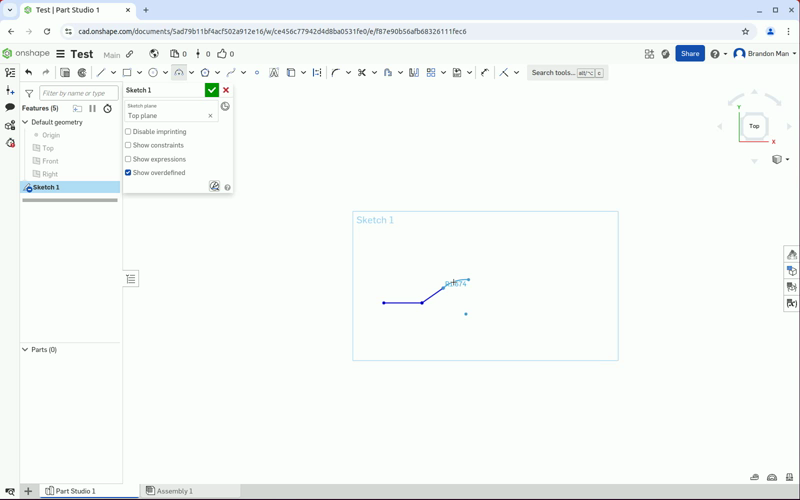
scroll(6)
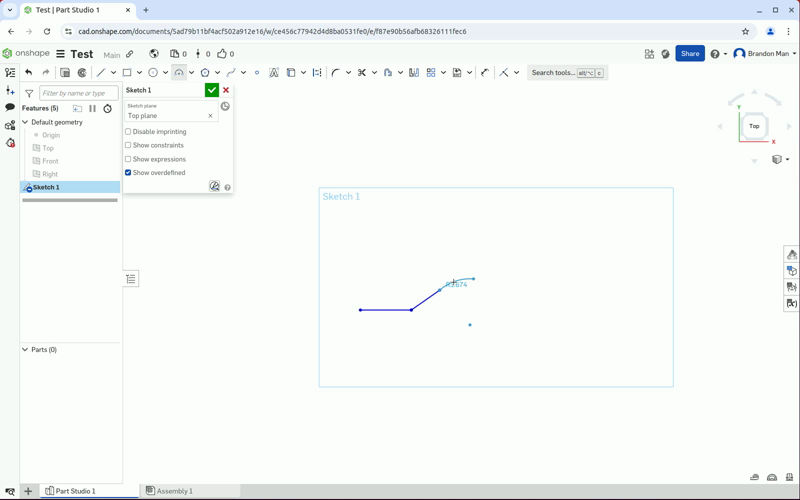
scroll(6)
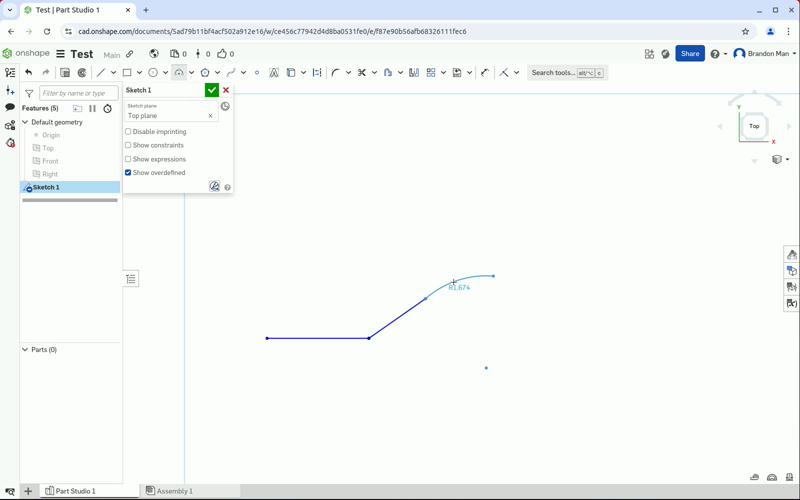
click(453, 281)
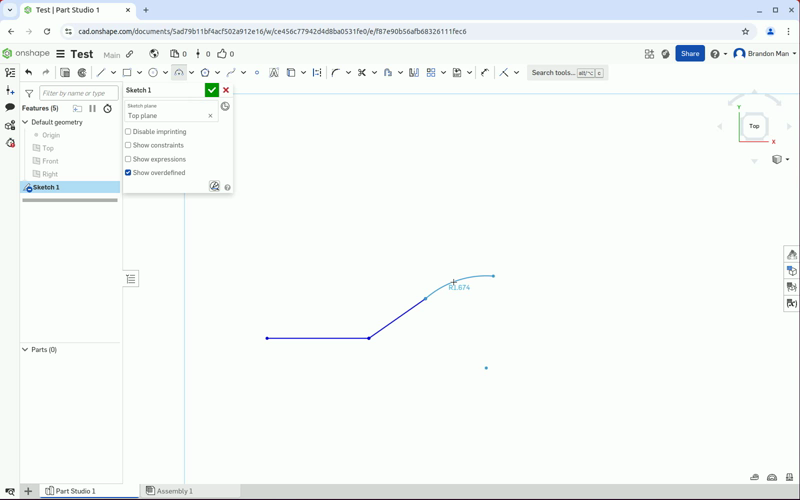
scroll(-6)
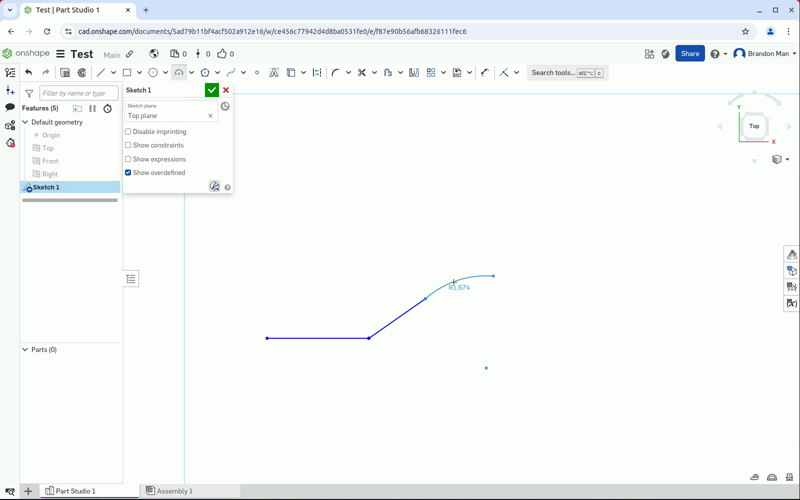
scroll(-6)
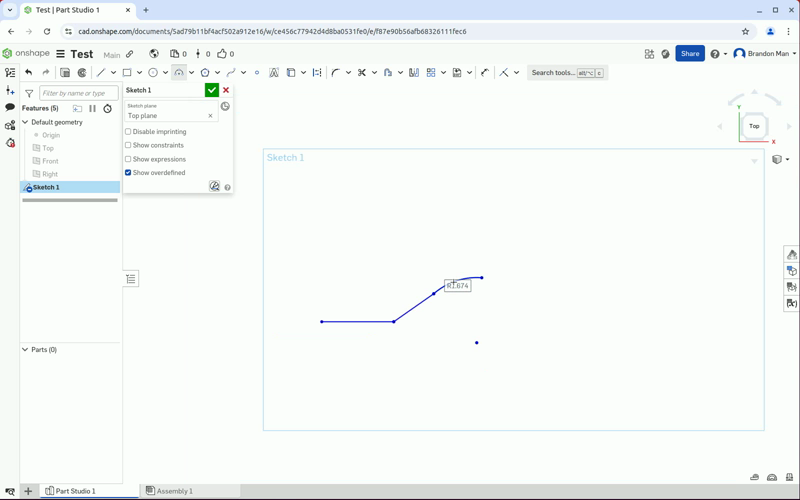
scroll(-6)
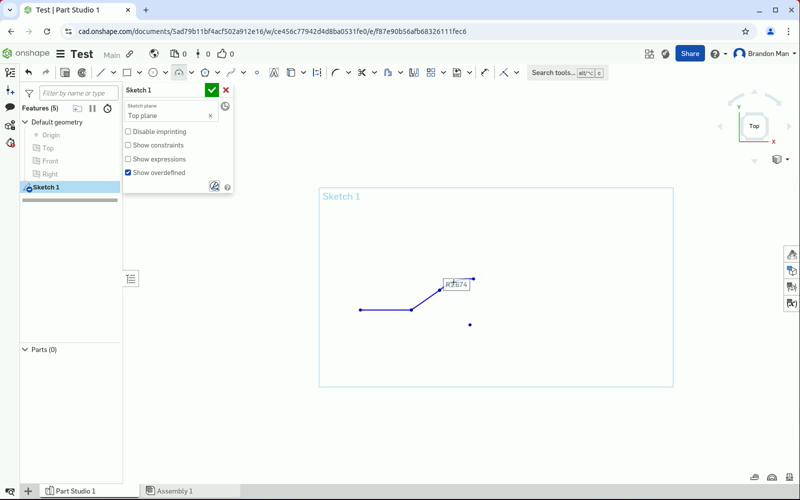
scroll(-6)
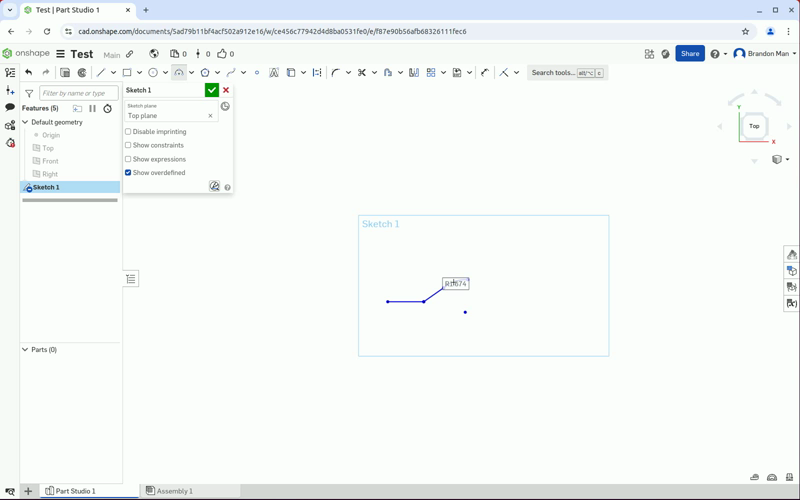
scroll(-6)
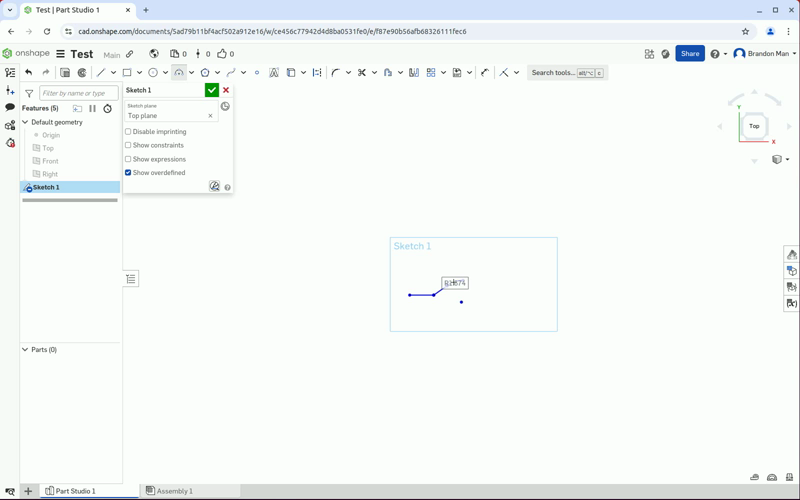
scroll(-6)
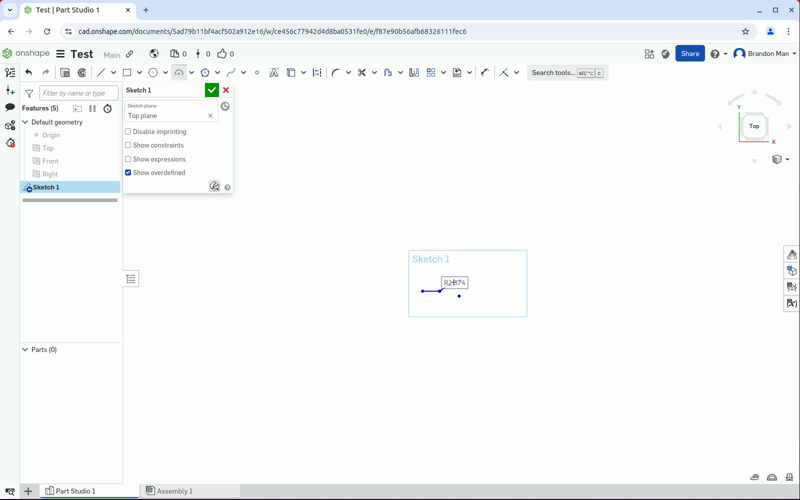
scroll(-6)
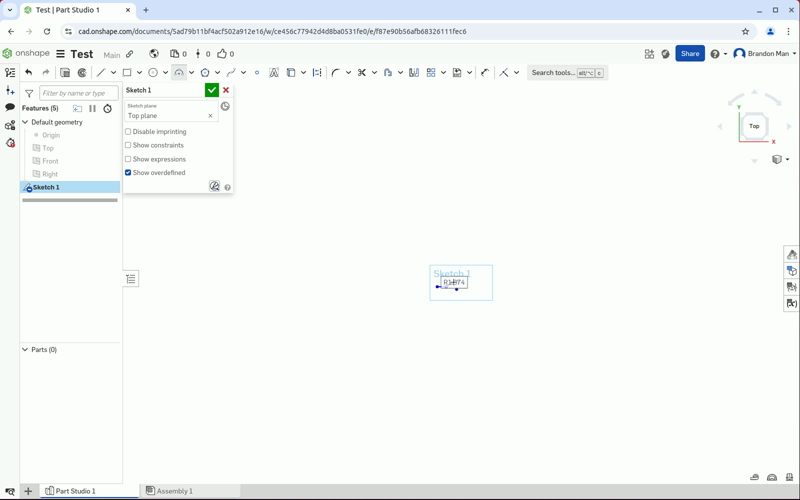
key_up(shift)
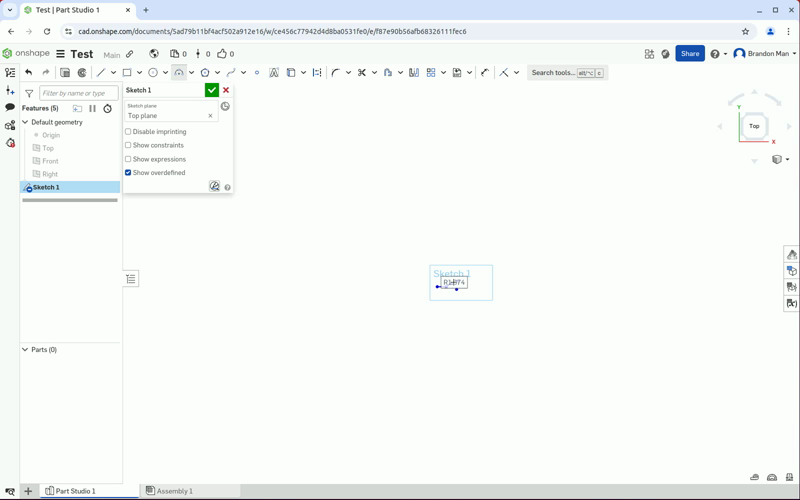
key(esc)
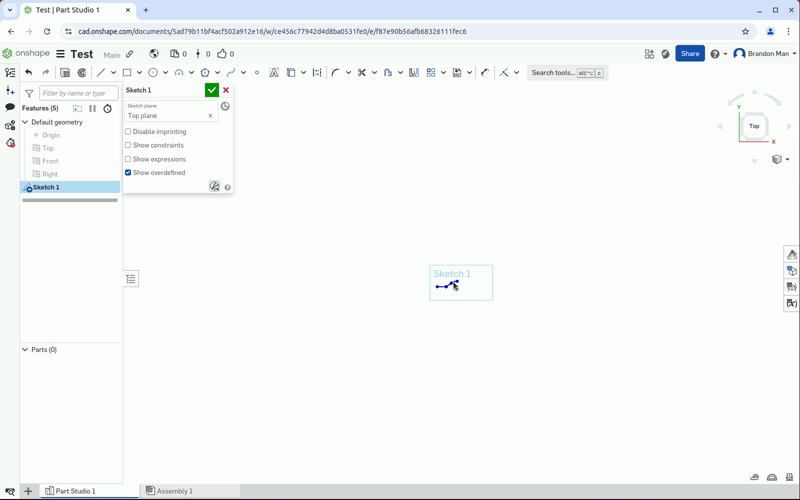
key(l)
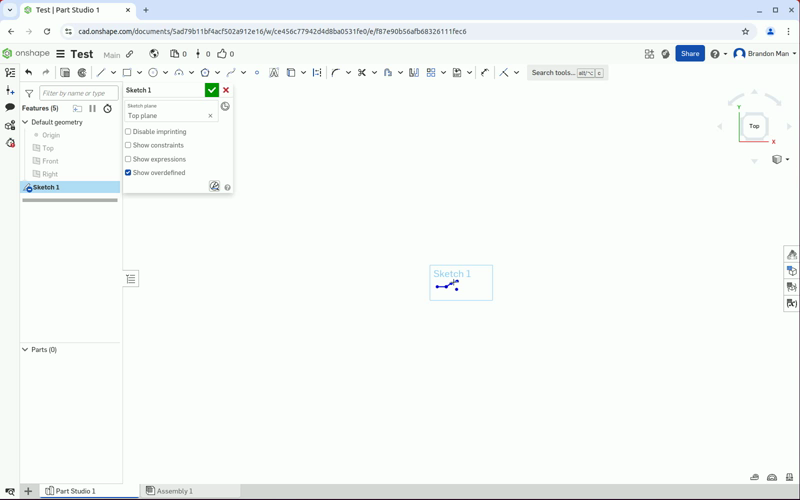
mouse_move(457, 281)
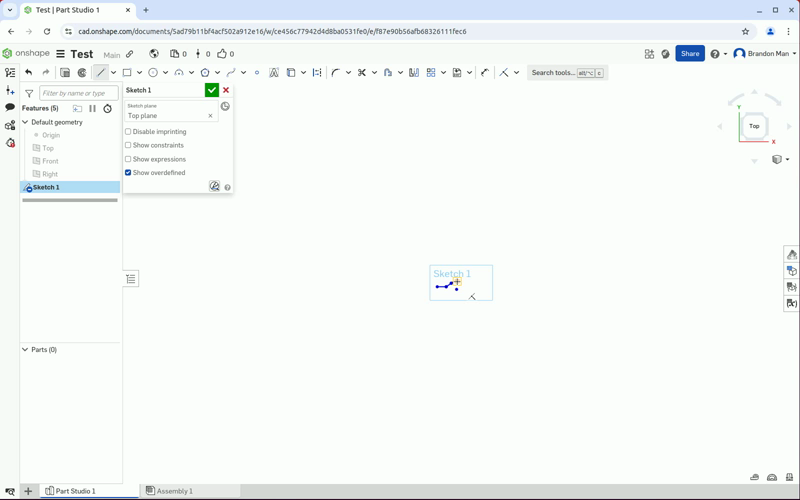
scroll(6)
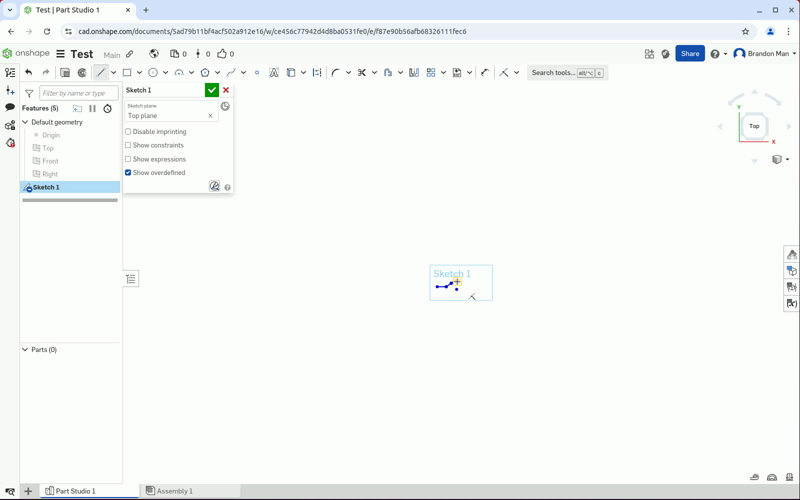
scroll(6)
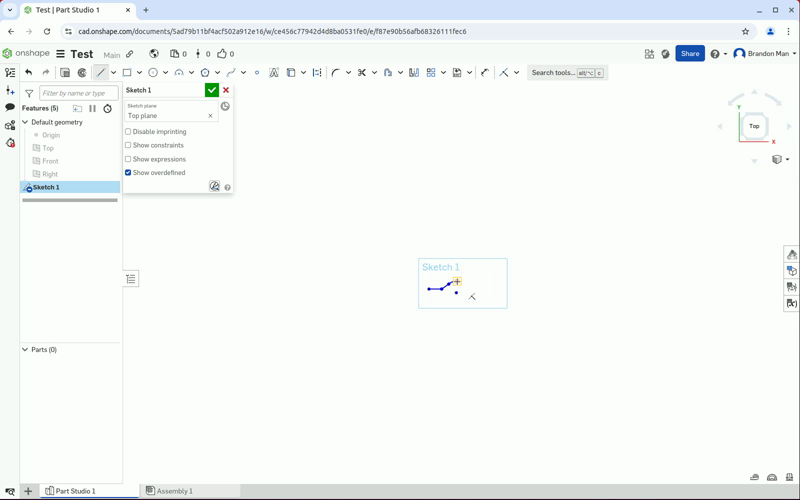
scroll(6)
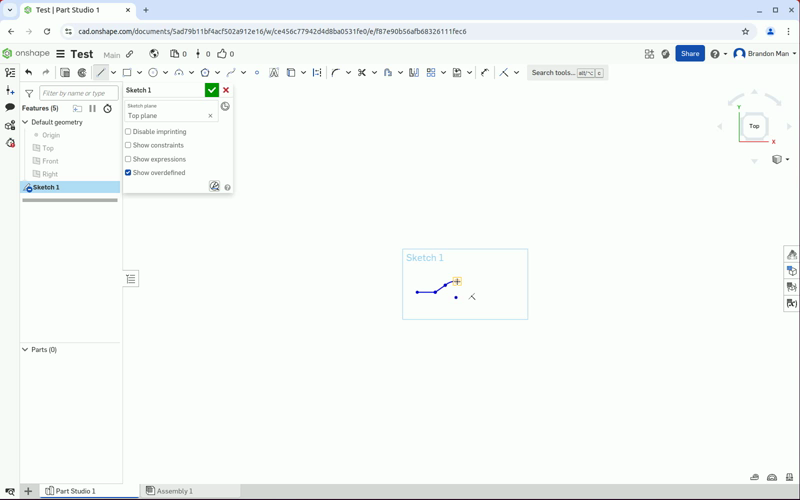
scroll(6)
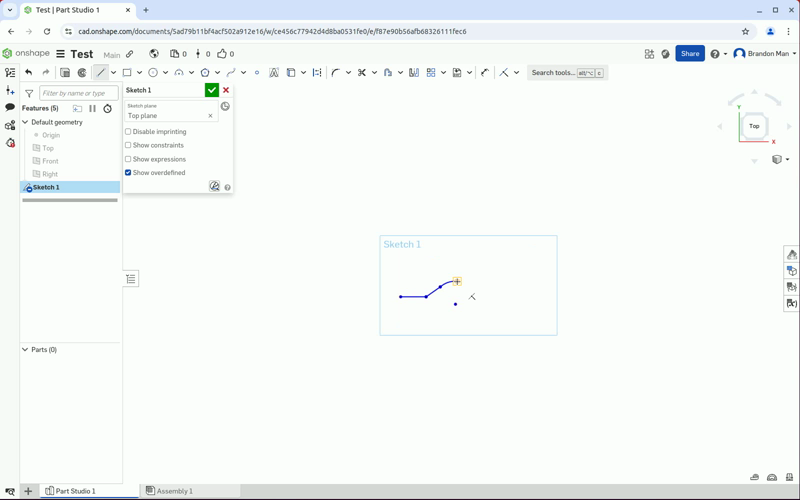
scroll(6)
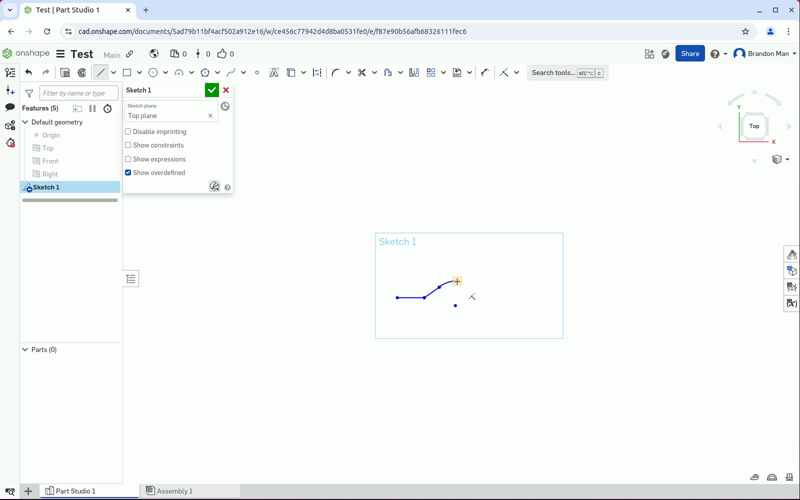
scroll(6)
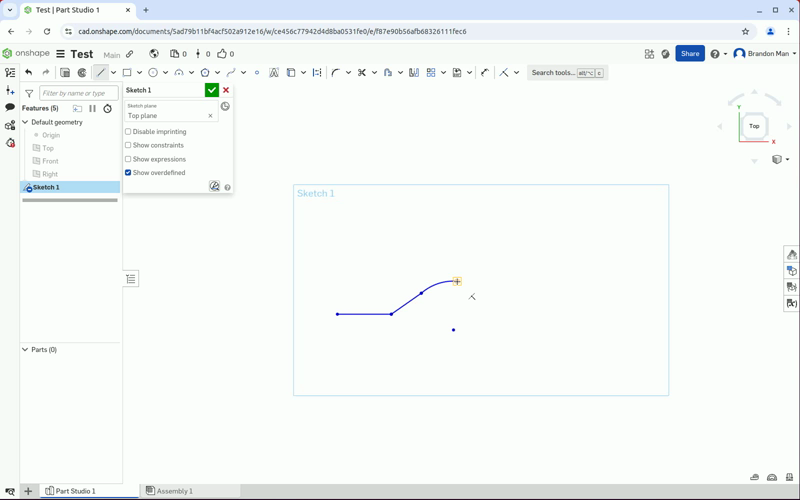
scroll(6)
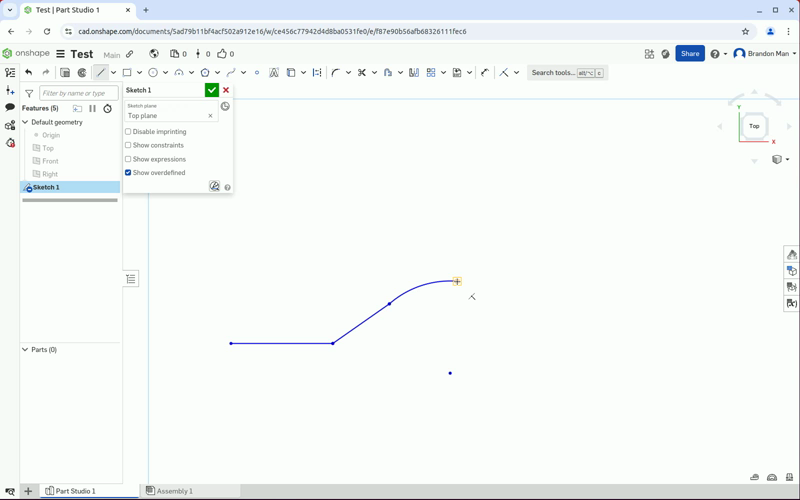
click(457, 281)
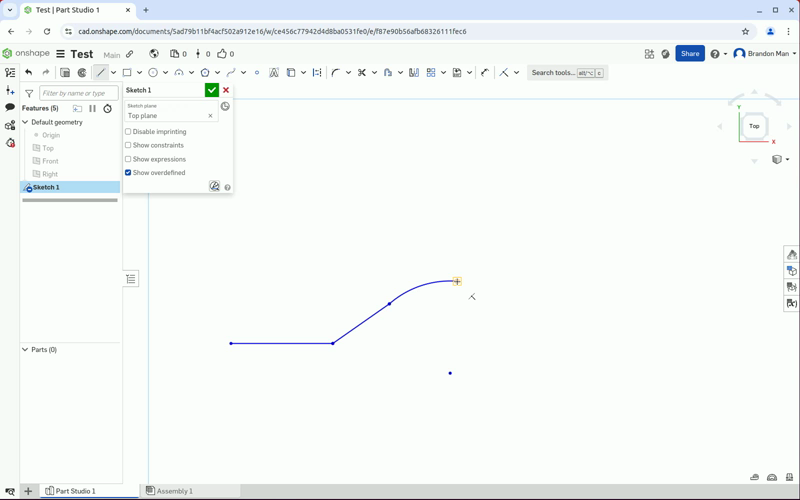
scroll(-6)
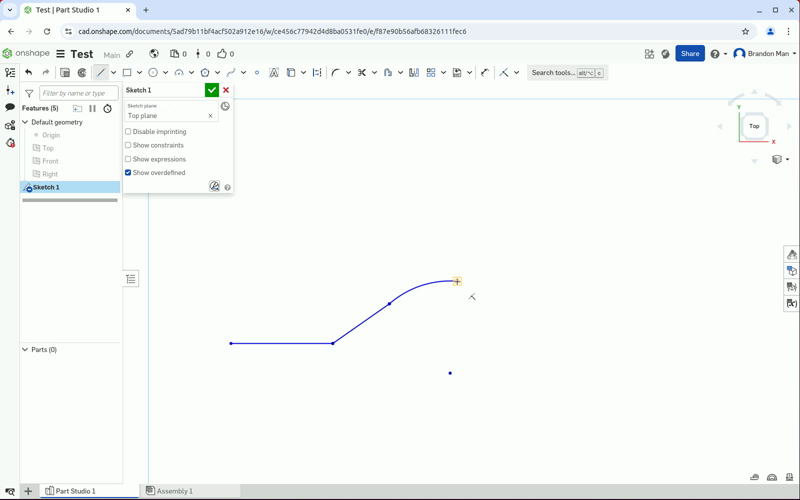
scroll(-6)
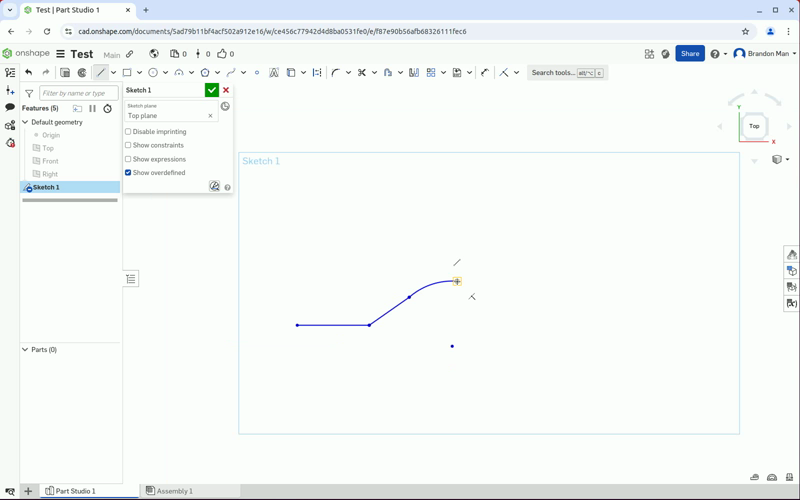
scroll(-6)
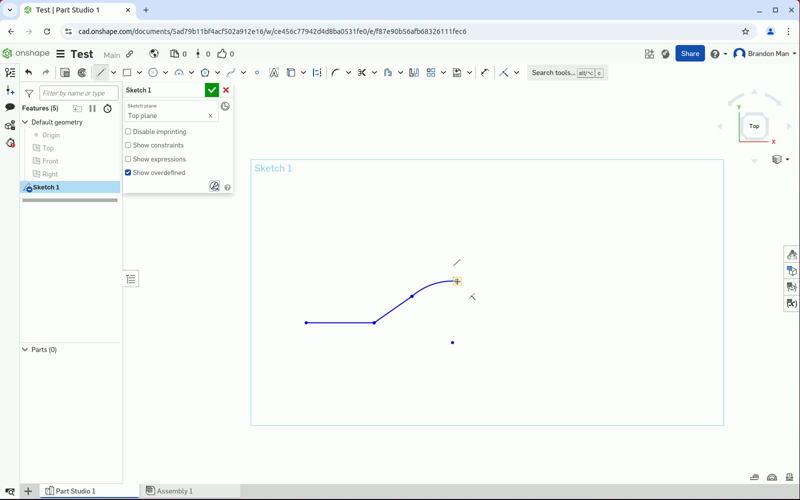
scroll(-6)
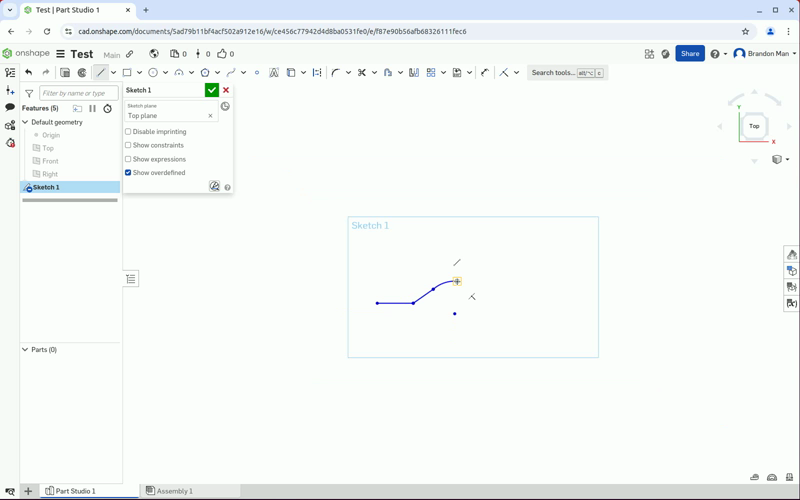
scroll(-6)
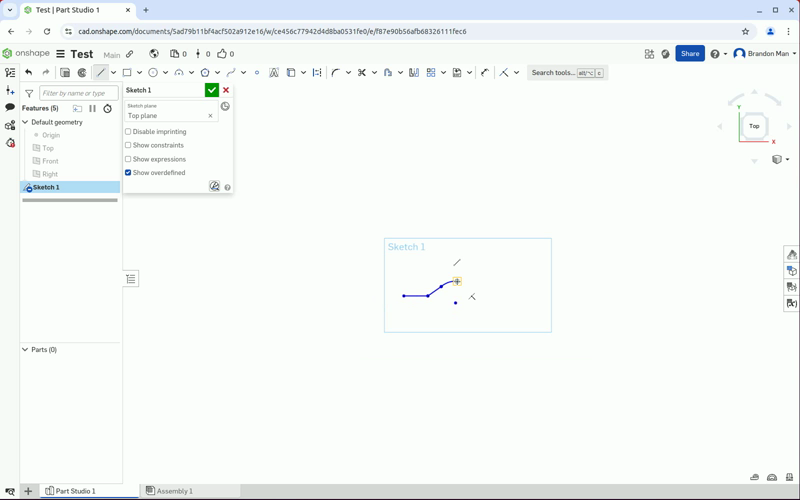
scroll(-6)
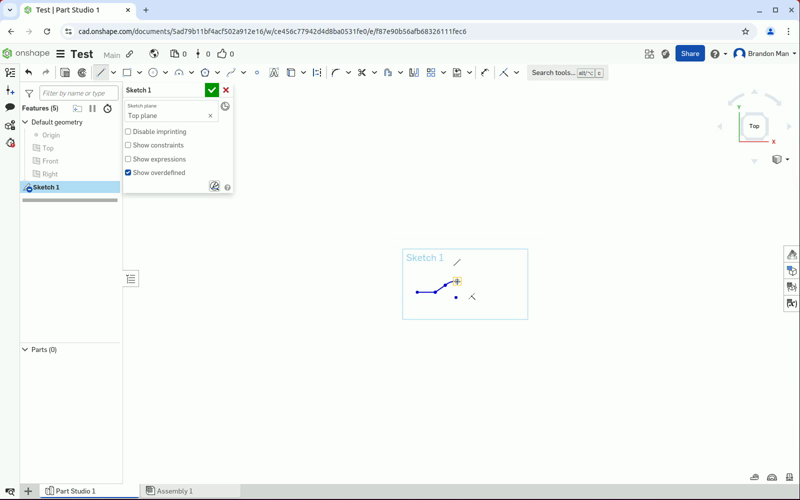
scroll(-6)
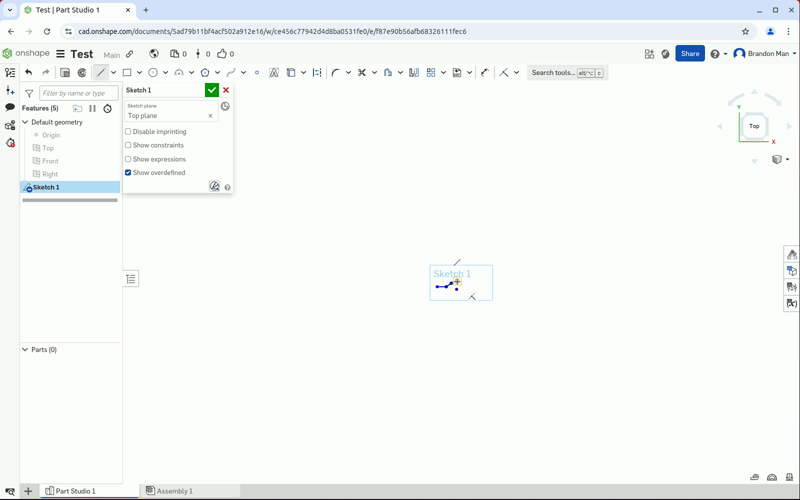
key_down(shift)
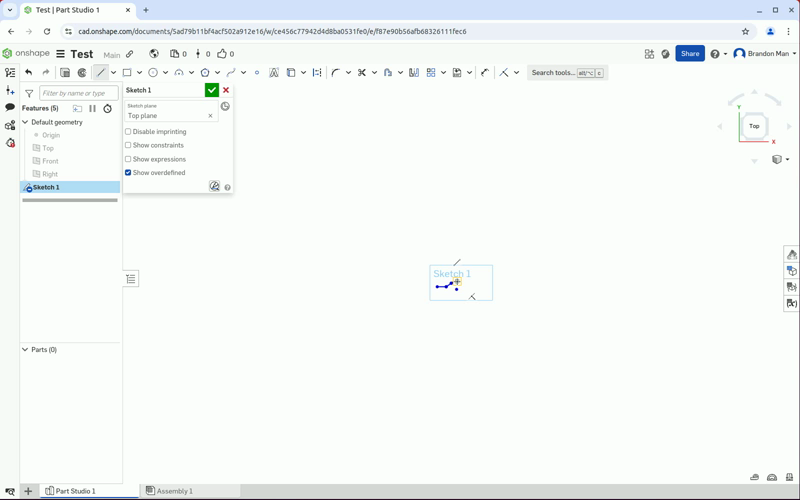
mouse_move(487, 281)
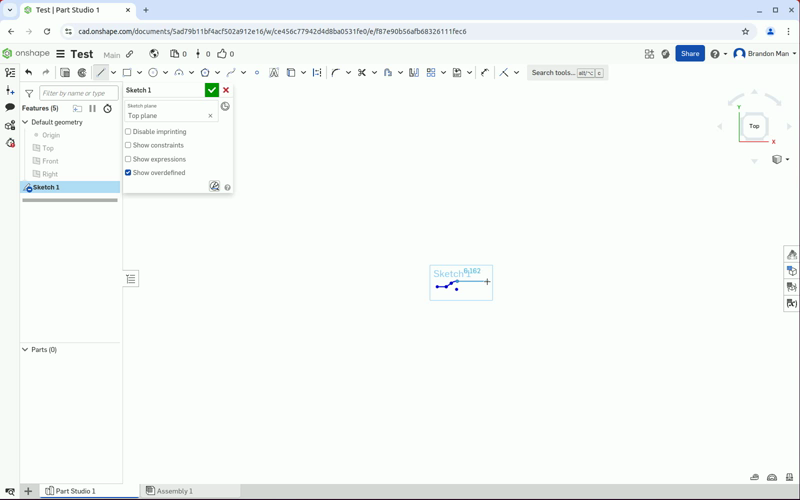
mouse_move(459, 278)
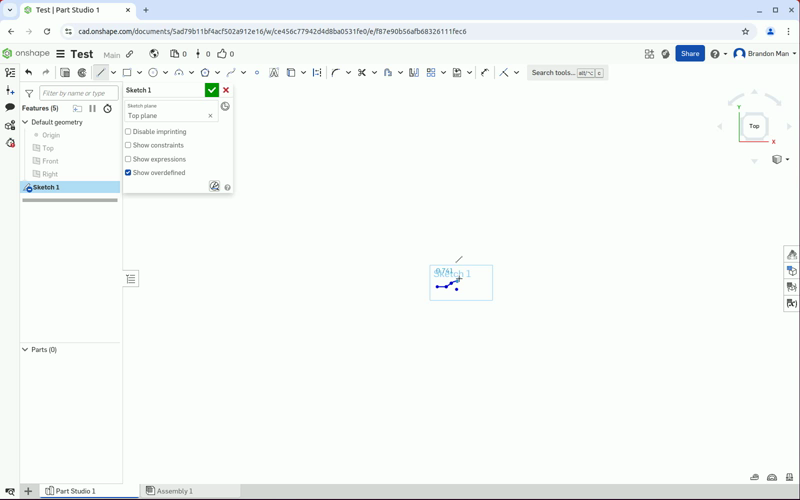
scroll(6)
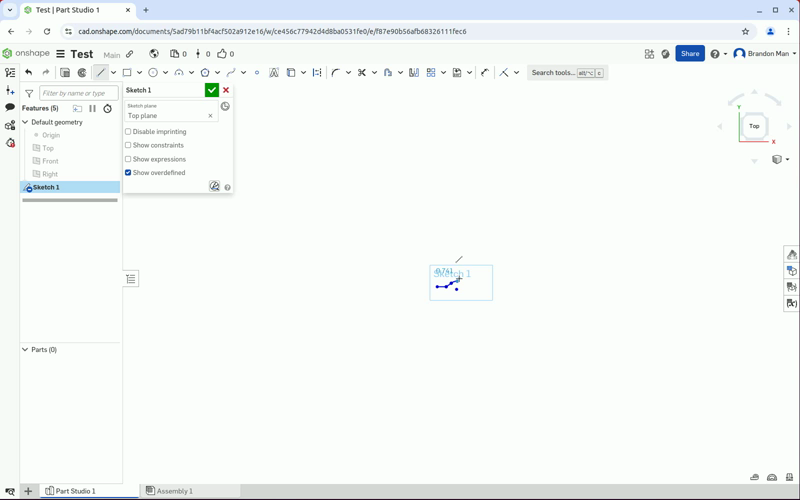
scroll(6)
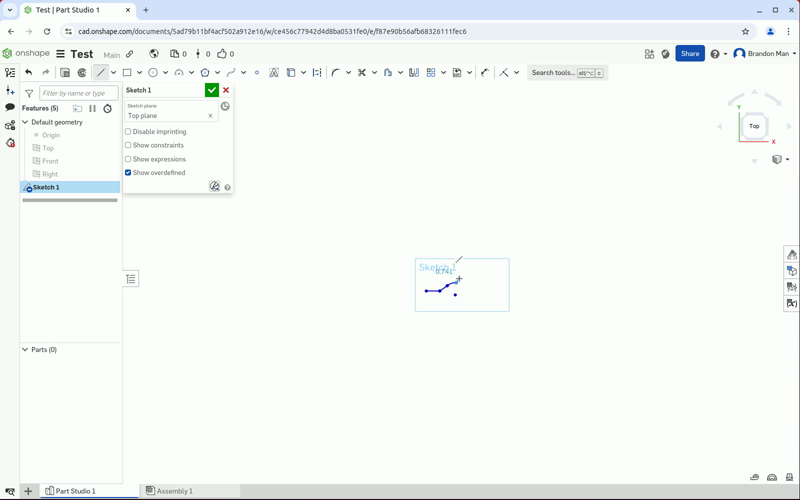
scroll(6)
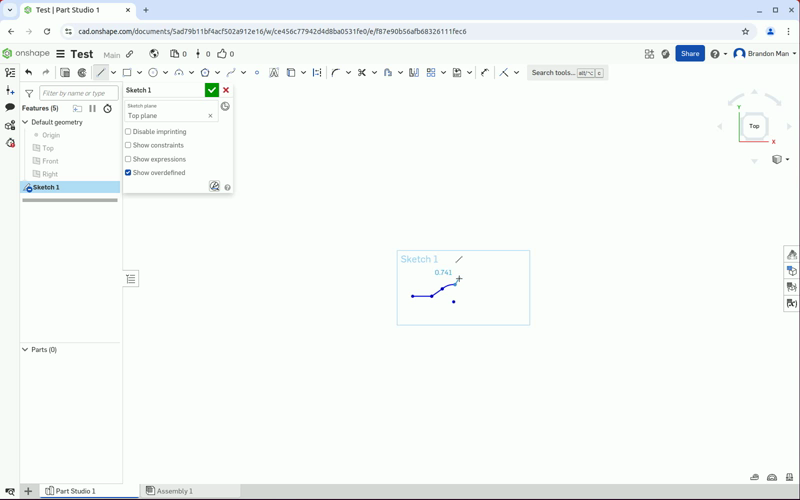
scroll(6)
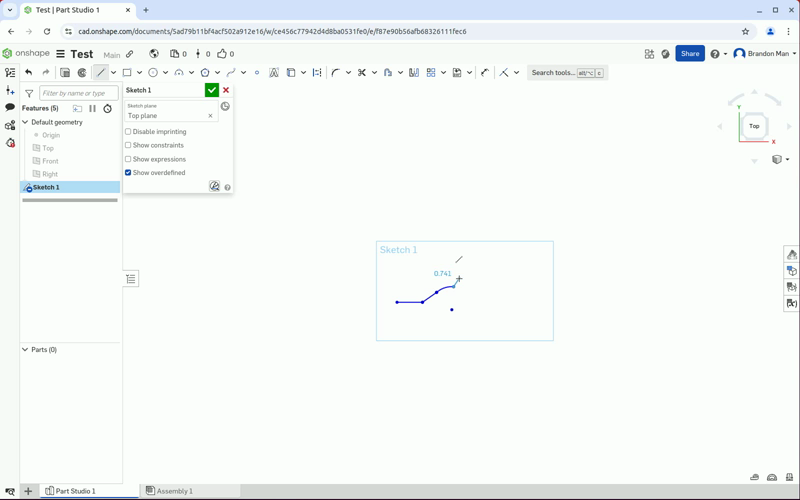
scroll(6)
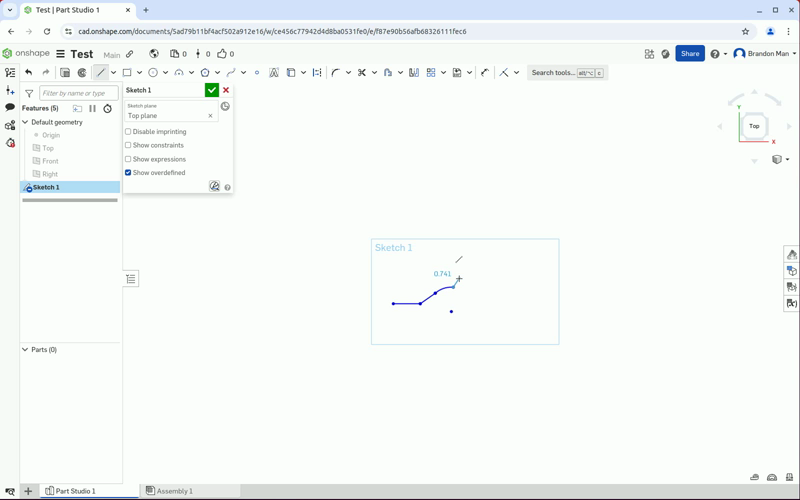
scroll(6)
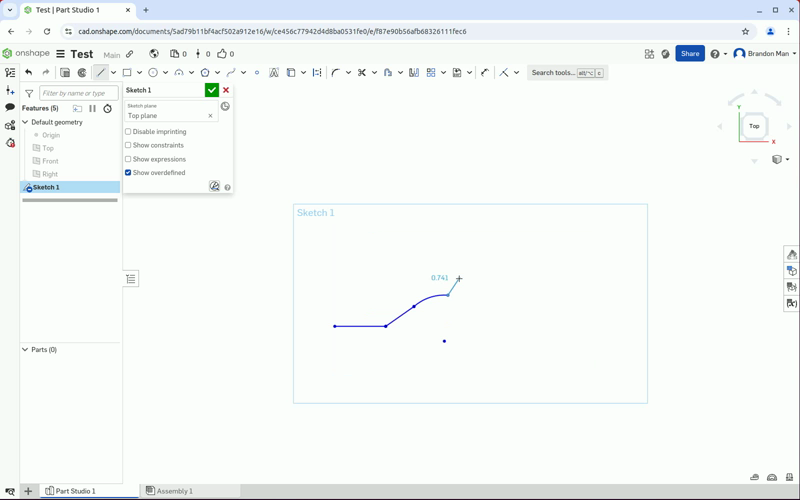
scroll(6)
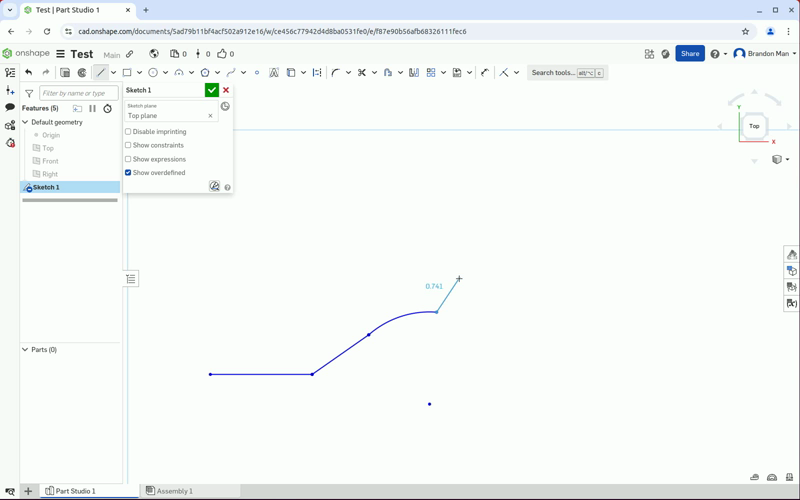
click(459, 278)
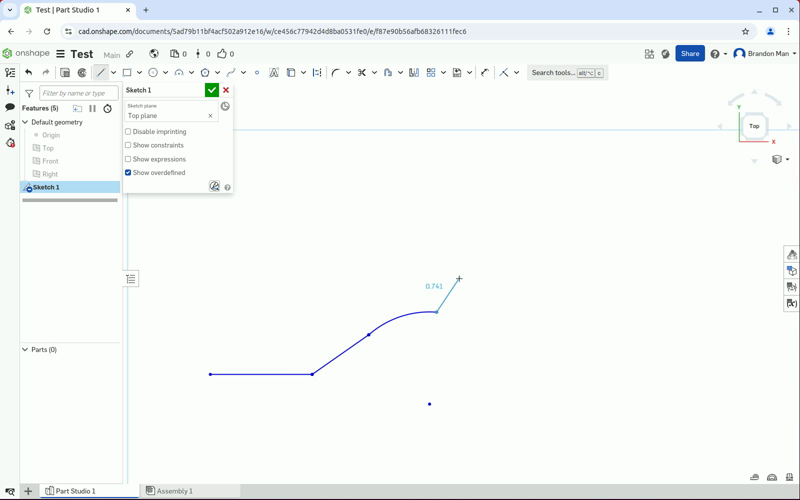
scroll(-6)
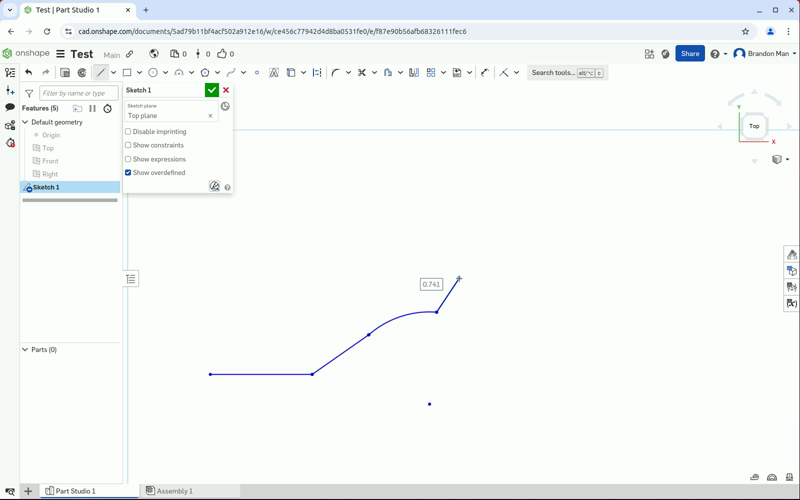
scroll(-6)
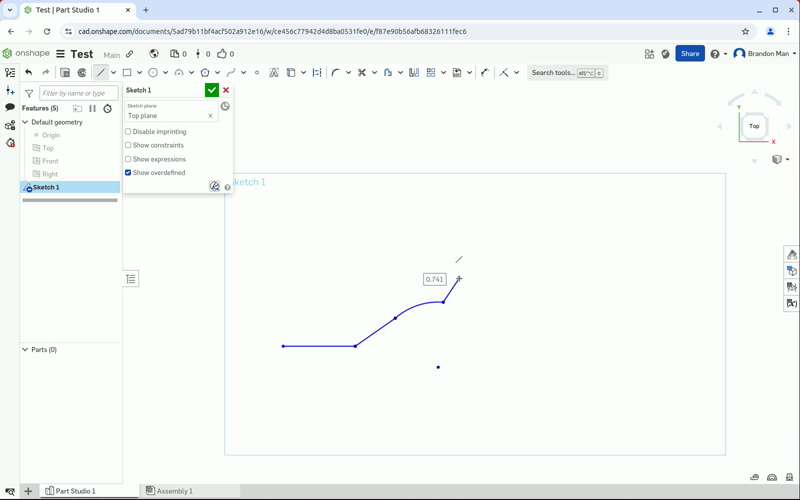
scroll(-6)
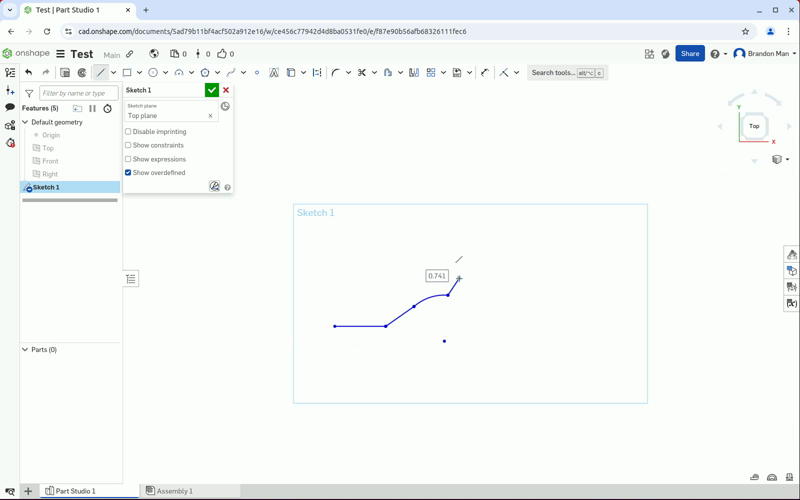
scroll(-6)
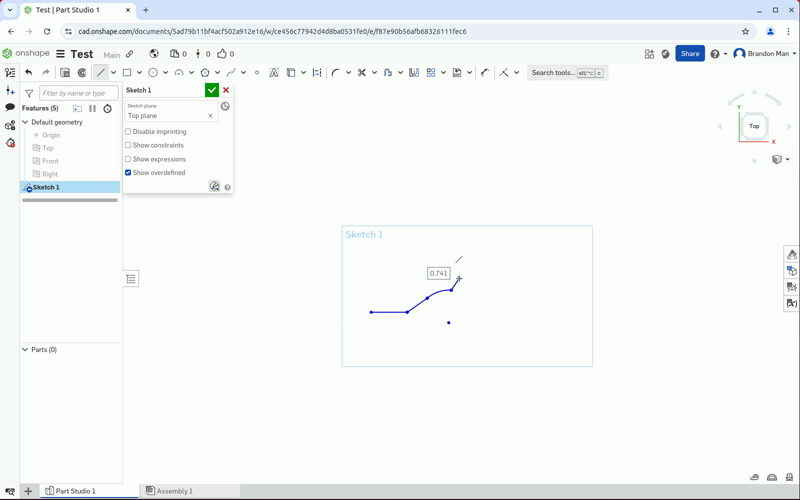
scroll(-6)
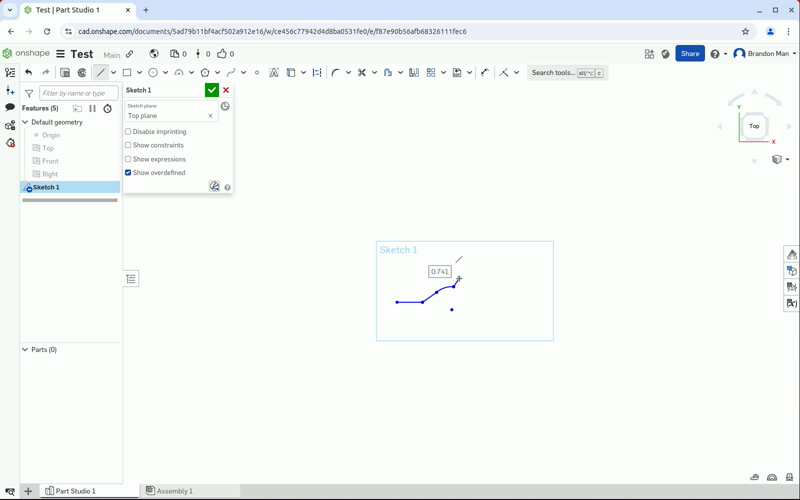
scroll(-6)
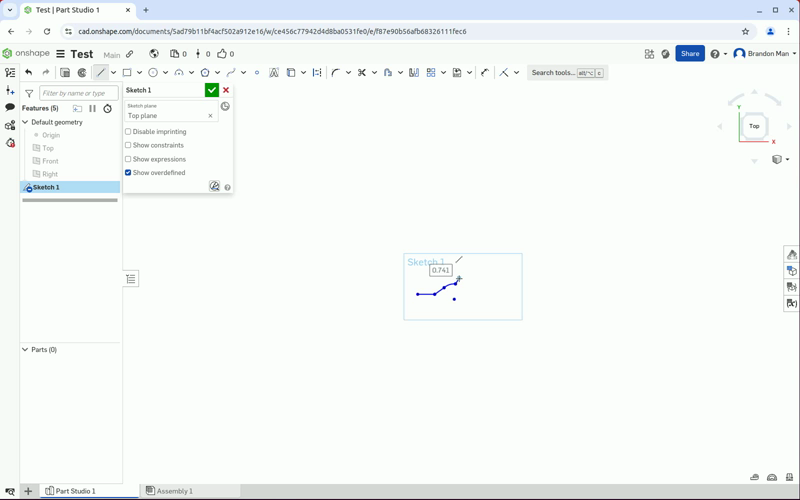
scroll(-6)
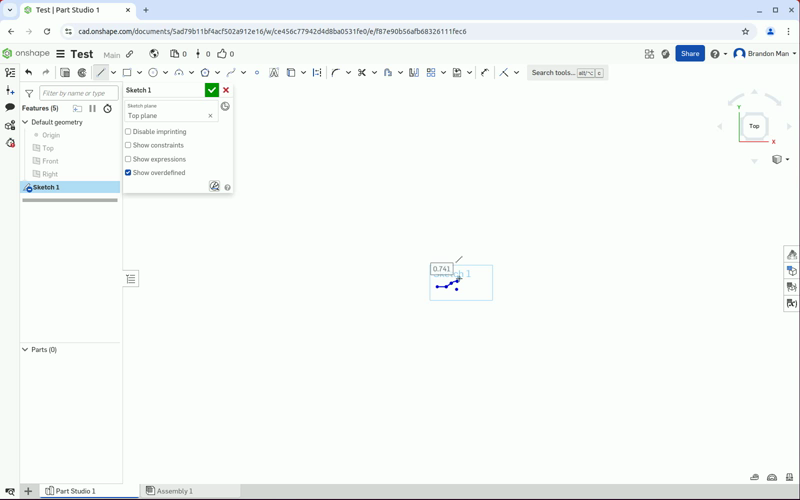
key_up(shift)
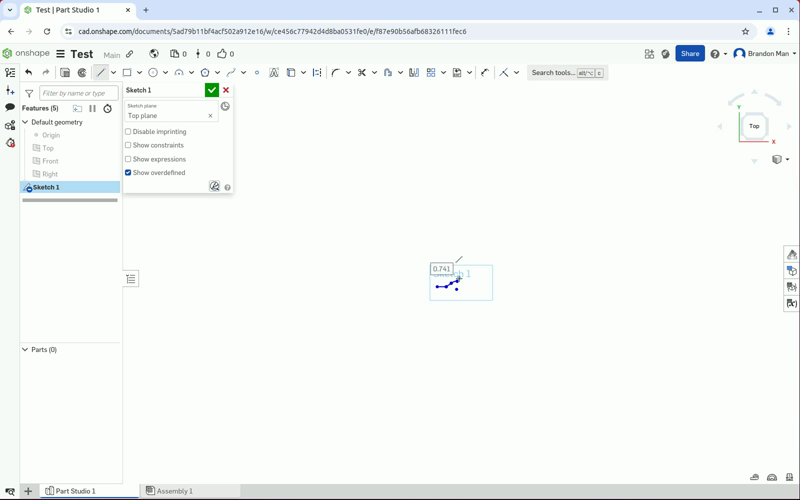
key(esc)
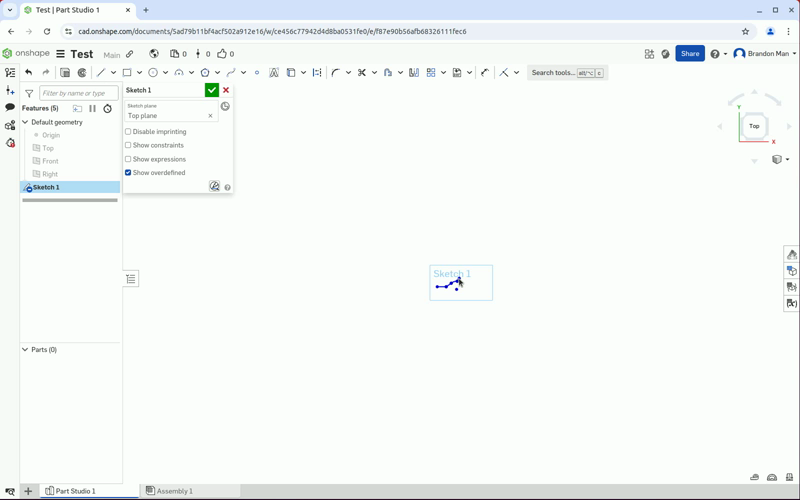
key(a)
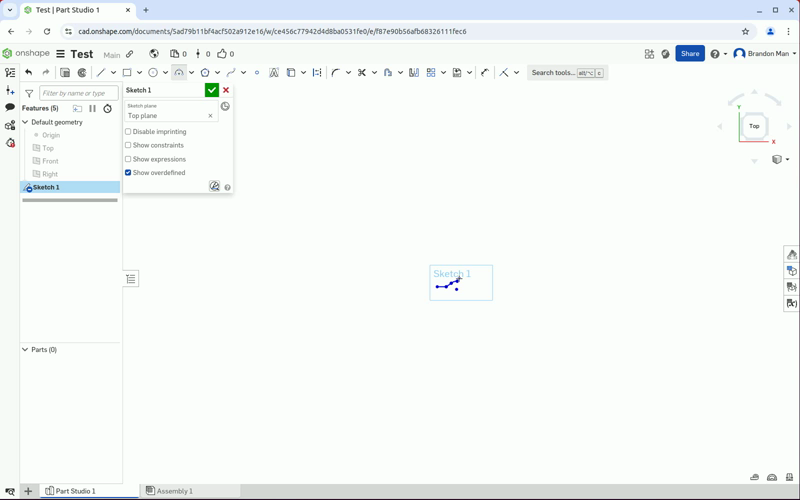
mouse_move(459, 278)
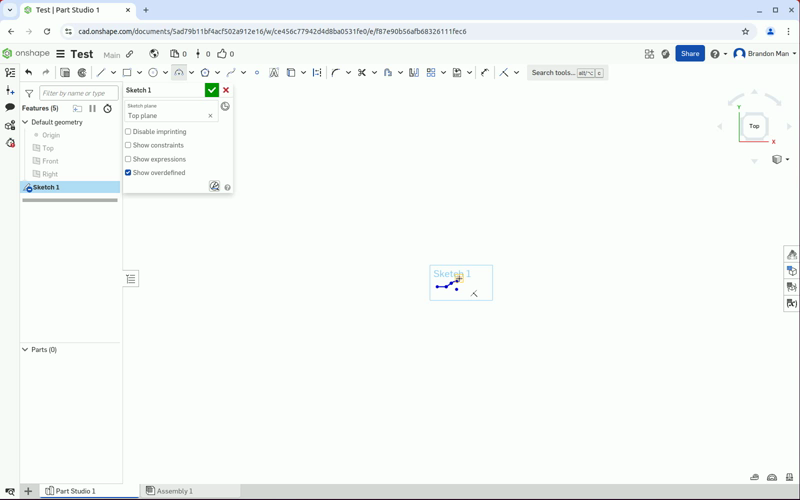
scroll(6)
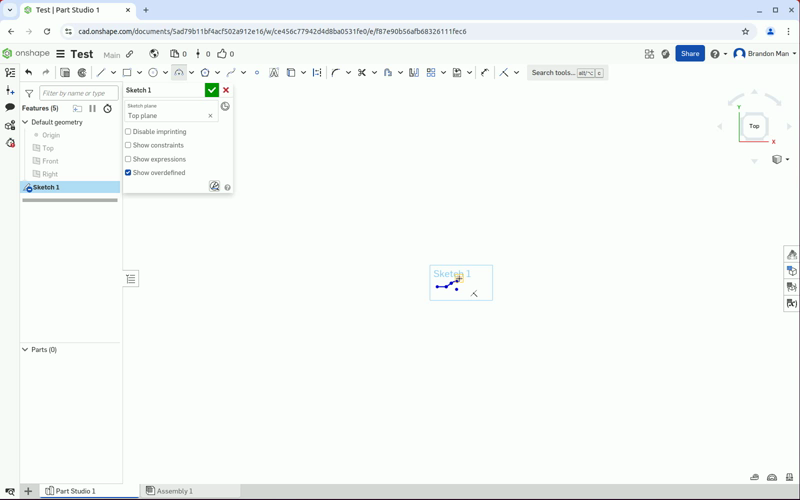
scroll(6)
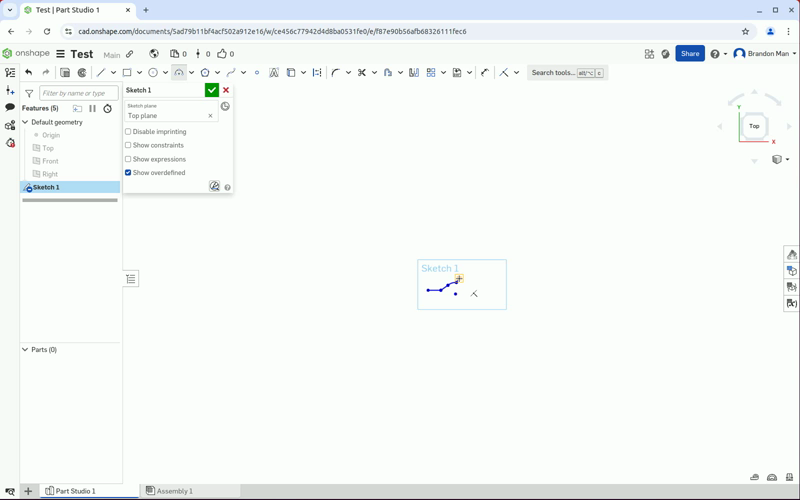
scroll(6)
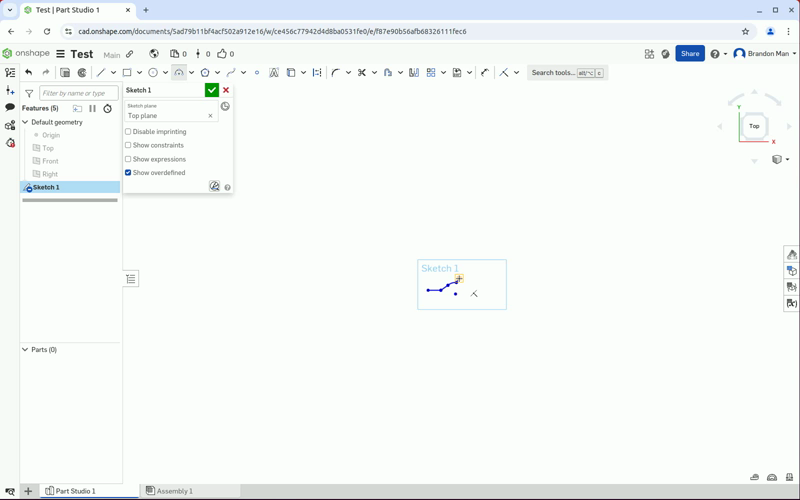
scroll(6)
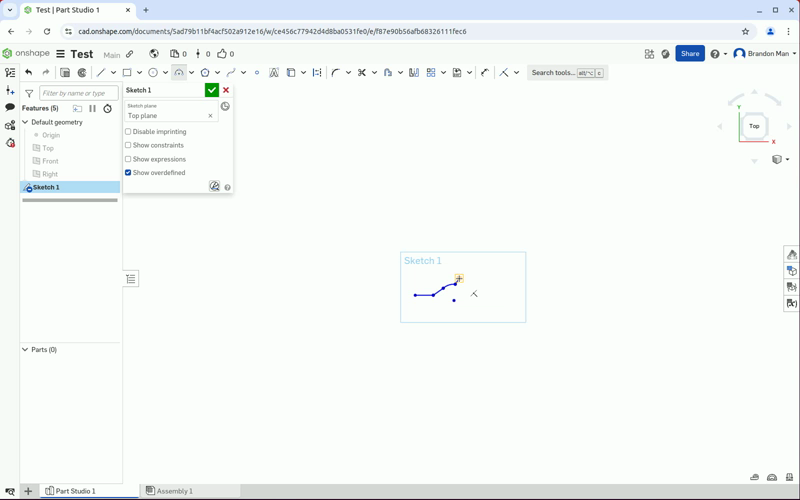
scroll(6)
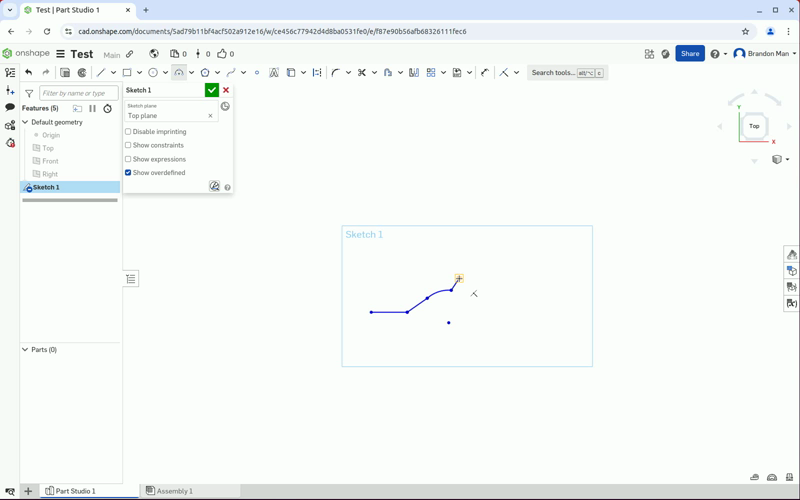
scroll(6)
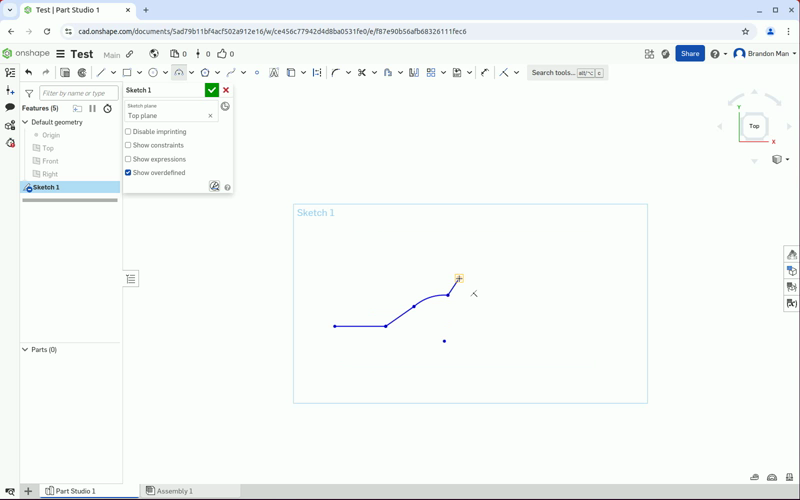
scroll(6)
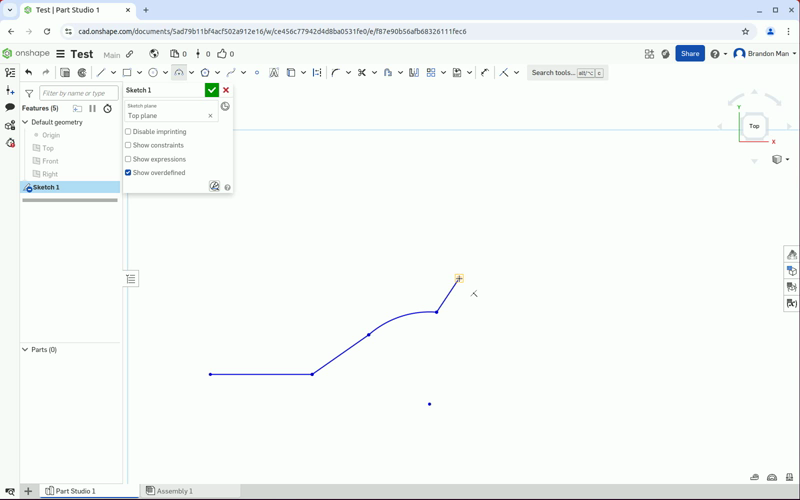
click(459, 278)
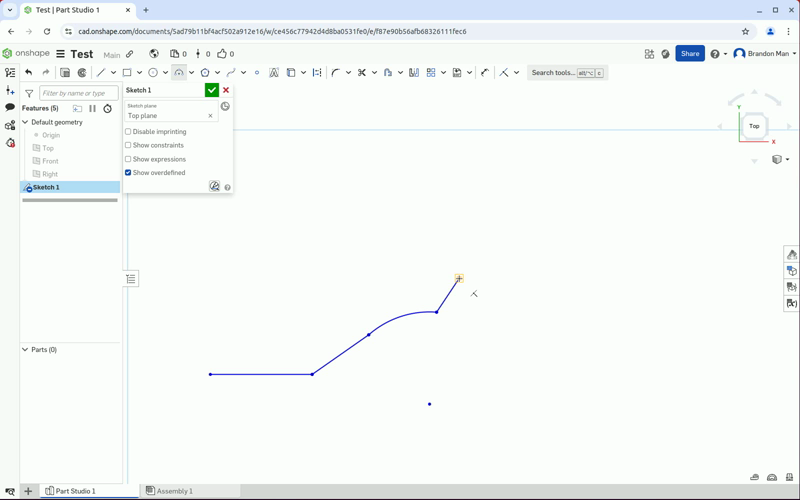
scroll(-6)
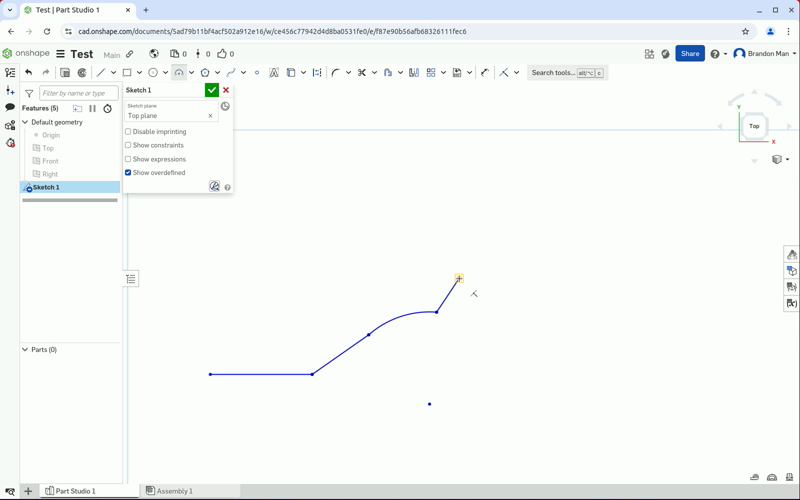
scroll(-6)
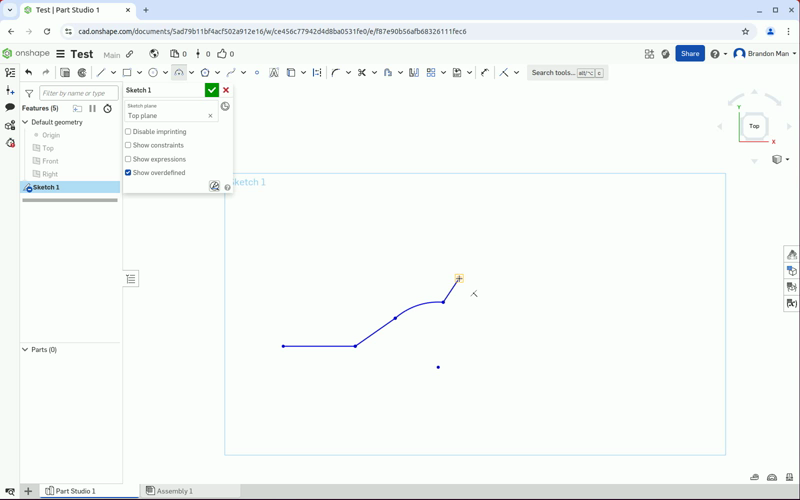
scroll(-6)
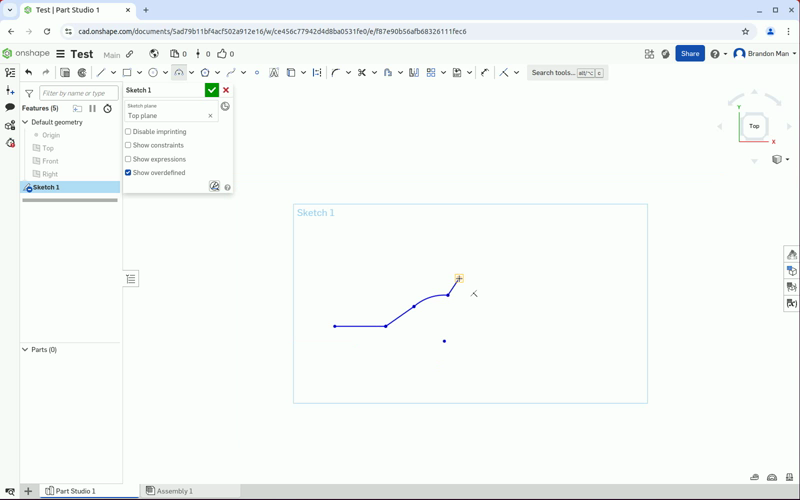
scroll(-6)
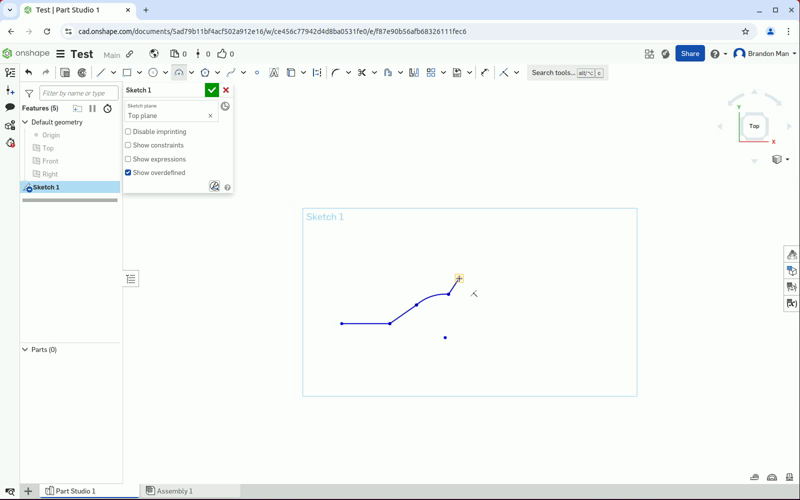
scroll(-6)
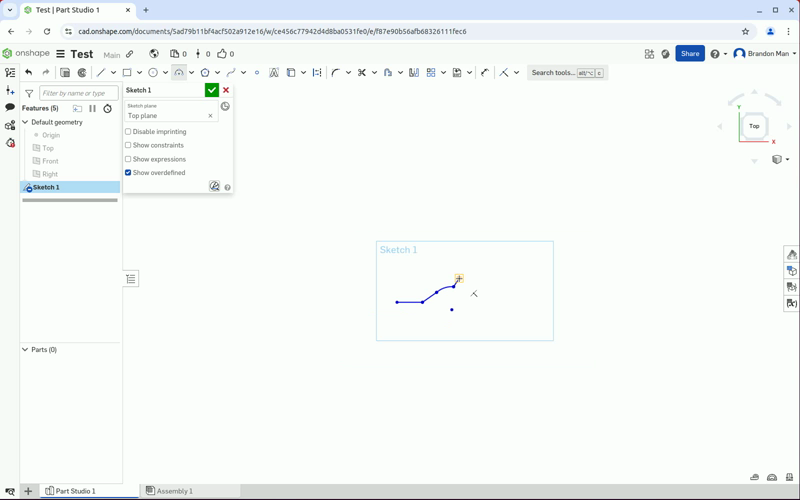
scroll(-6)
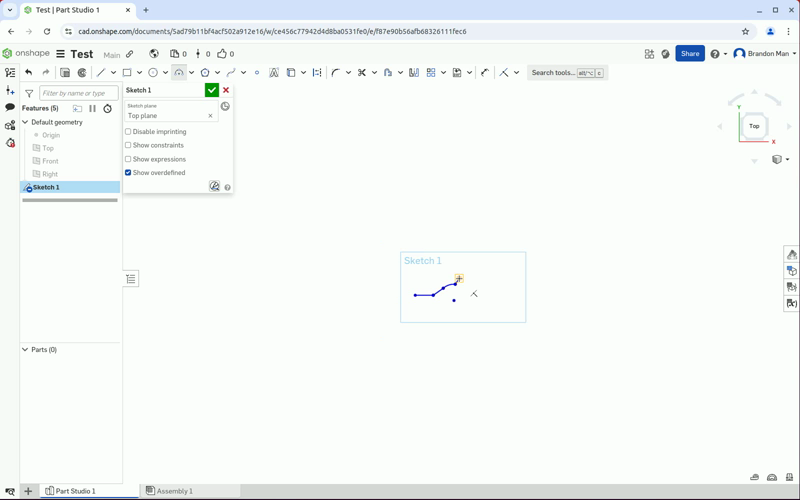
scroll(-6)
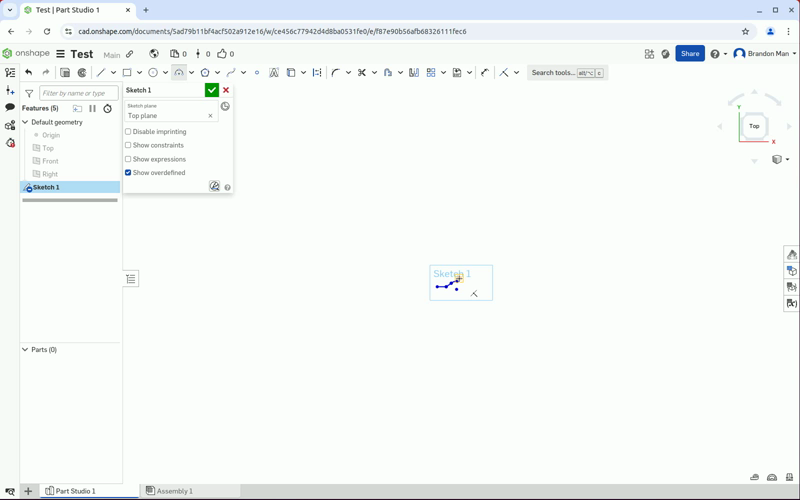
key_down(shift)
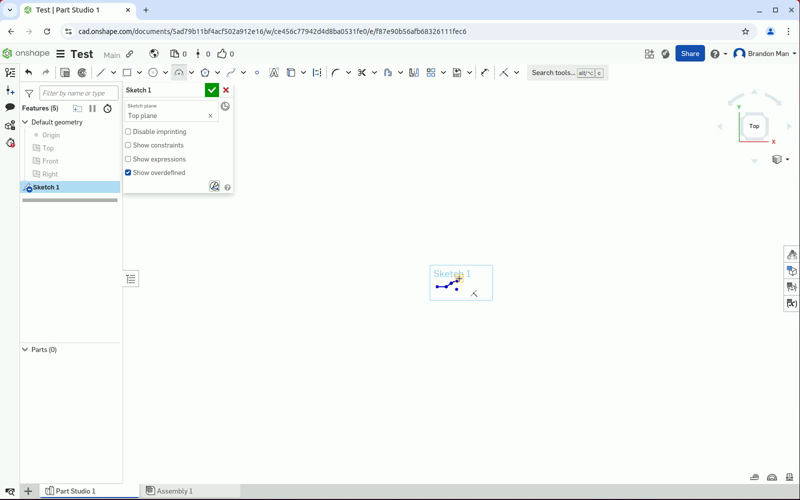
mouse_move(447, 284)
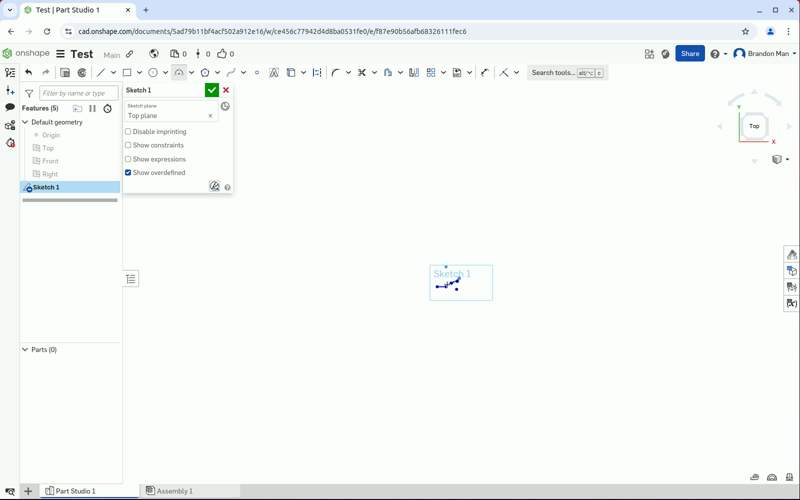
scroll(6)
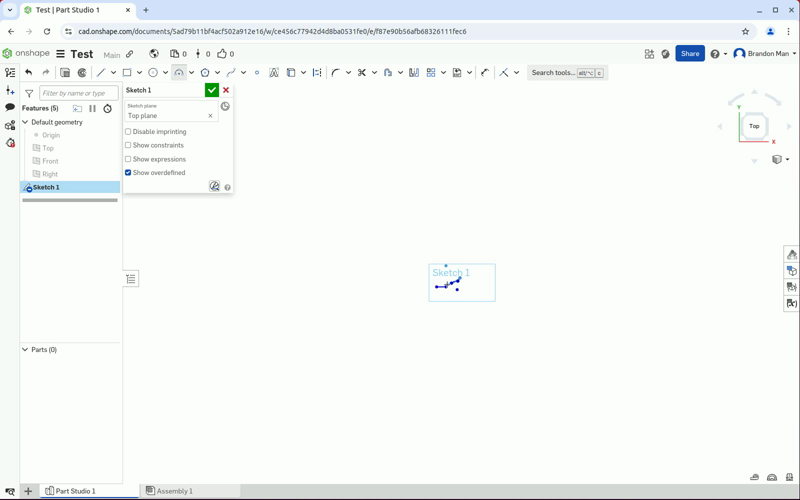
scroll(6)
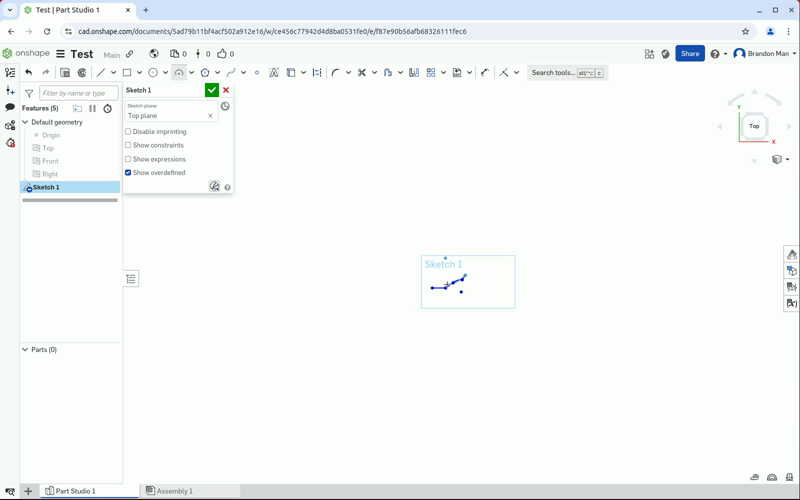
scroll(6)
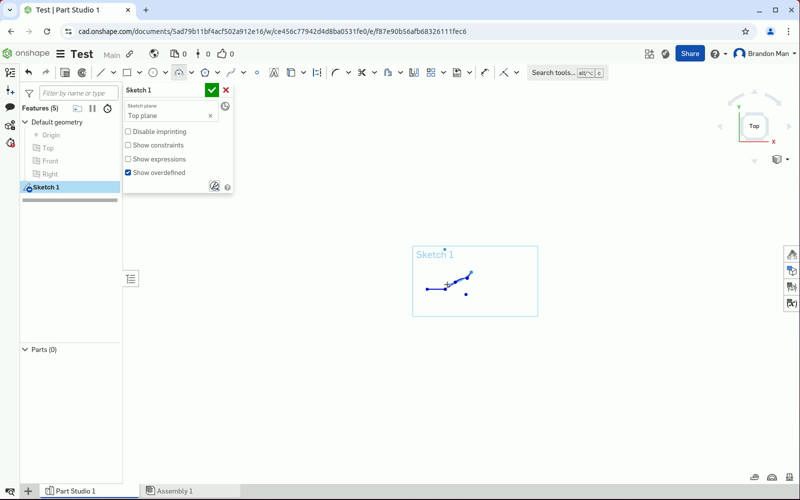
scroll(6)
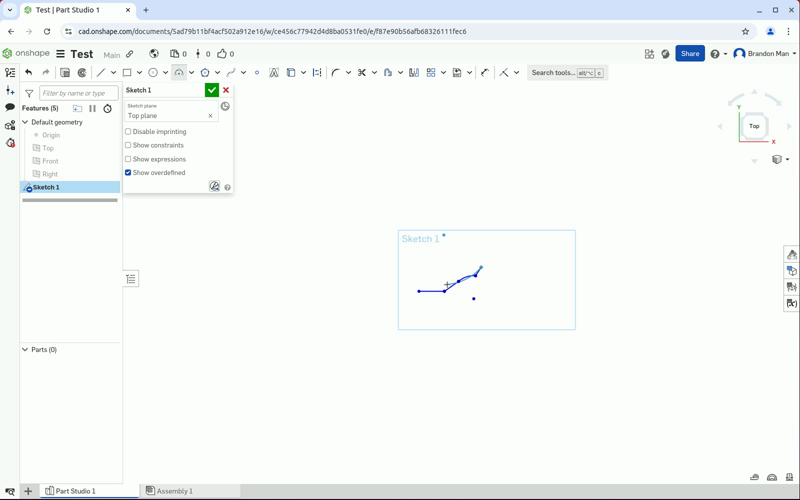
scroll(6)
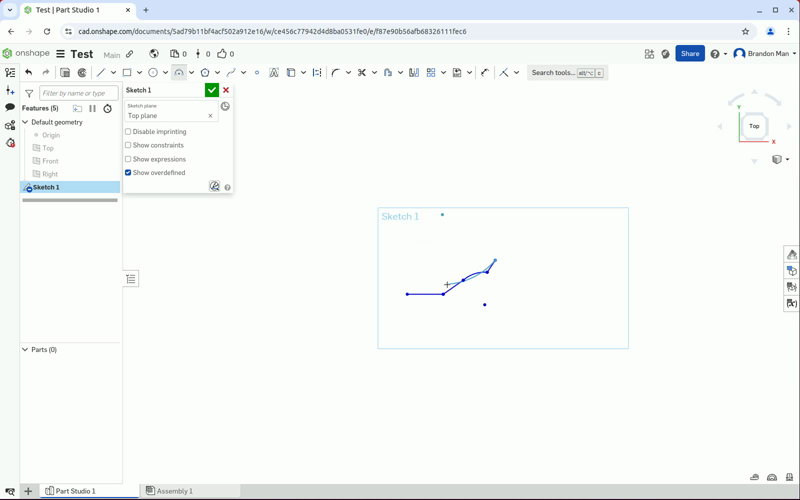
scroll(6)
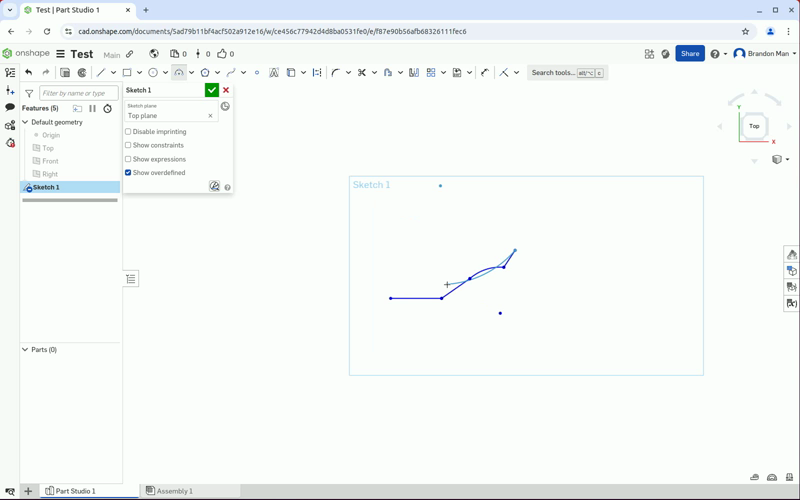
scroll(6)
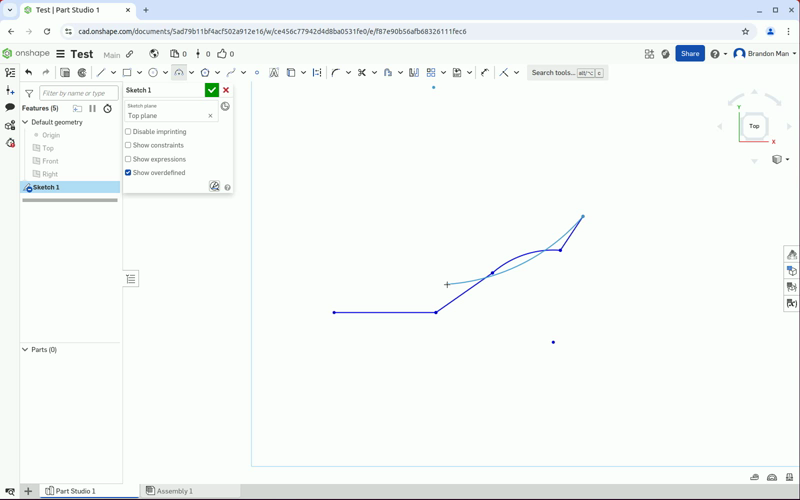
click(447, 284)
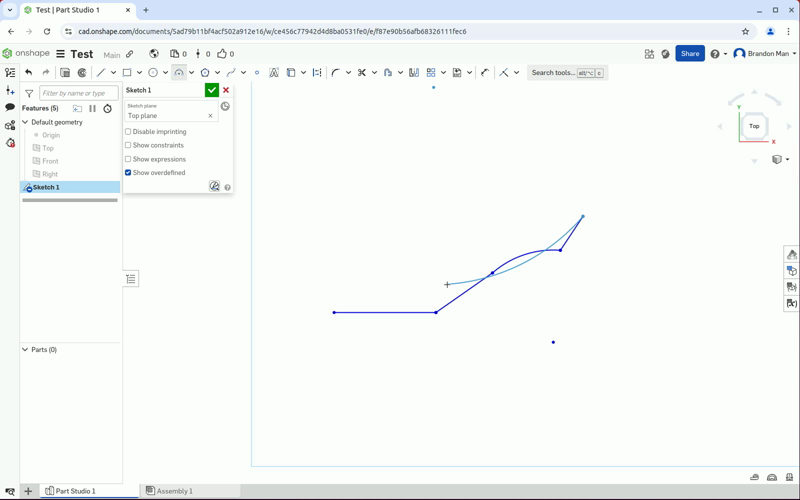
scroll(-6)
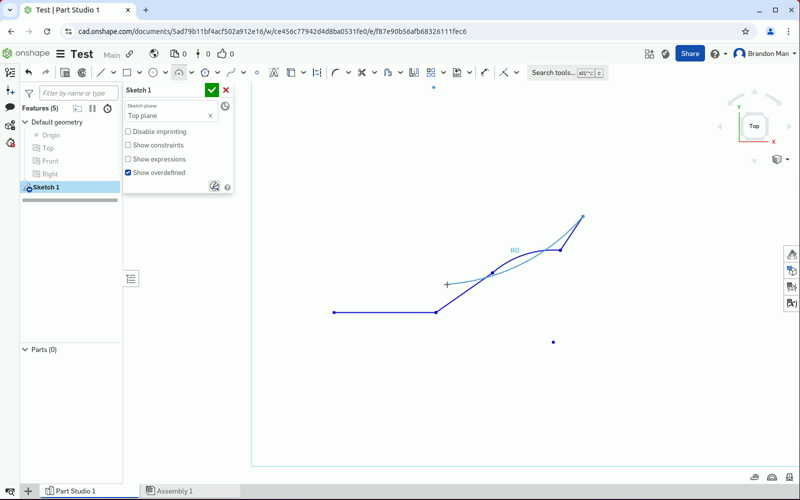
scroll(-6)
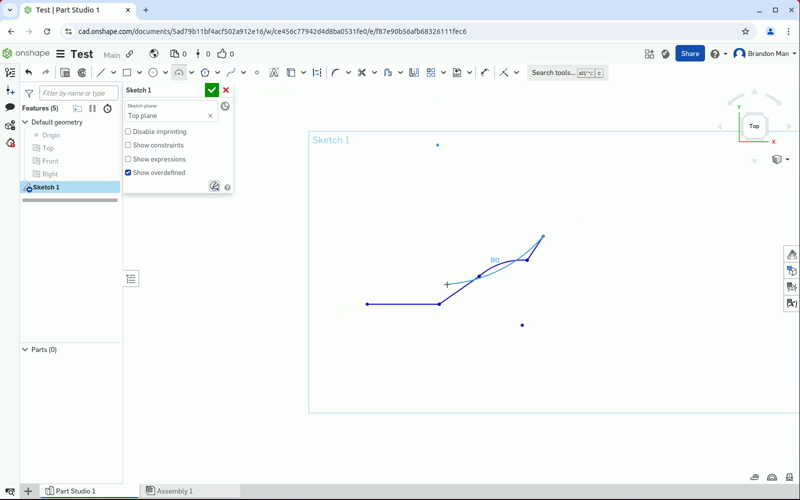
scroll(-6)
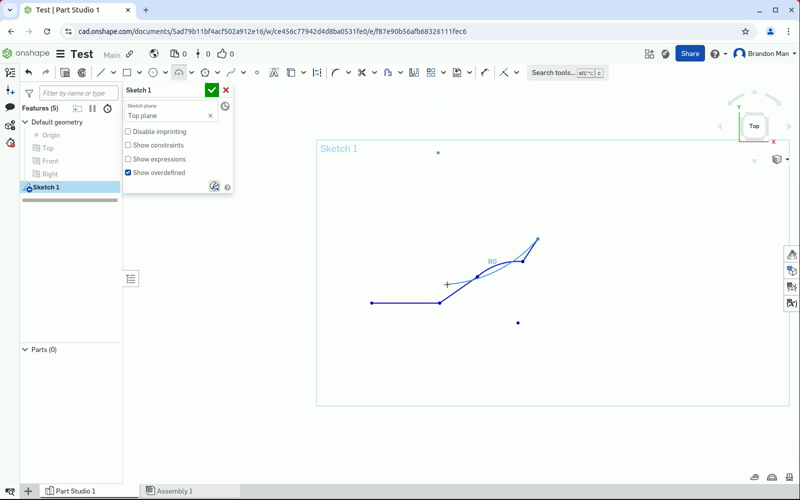
scroll(-6)
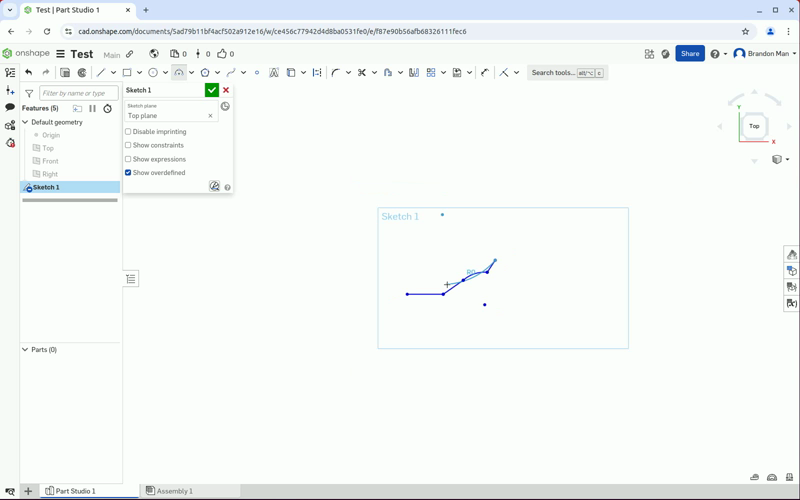
scroll(-6)
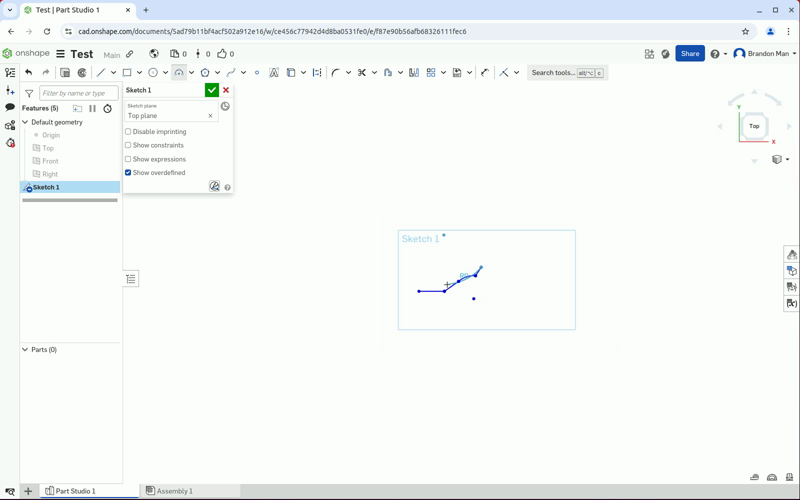
scroll(-6)
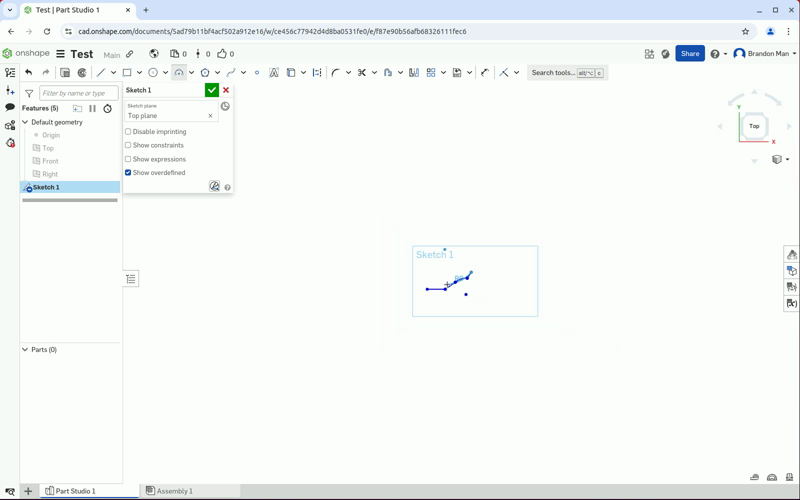
scroll(-6)
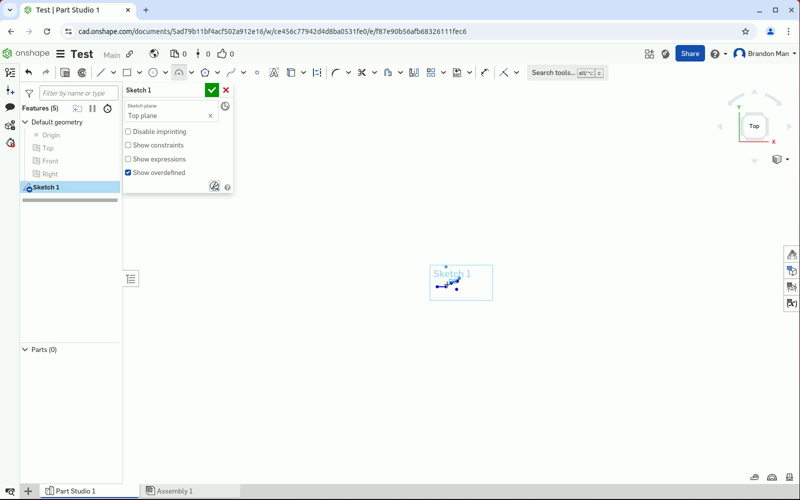
mouse_move(452, 279)
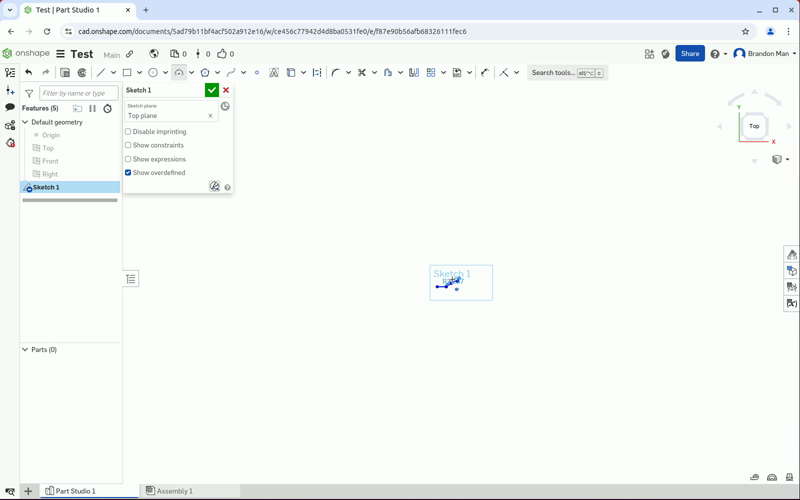
scroll(6)
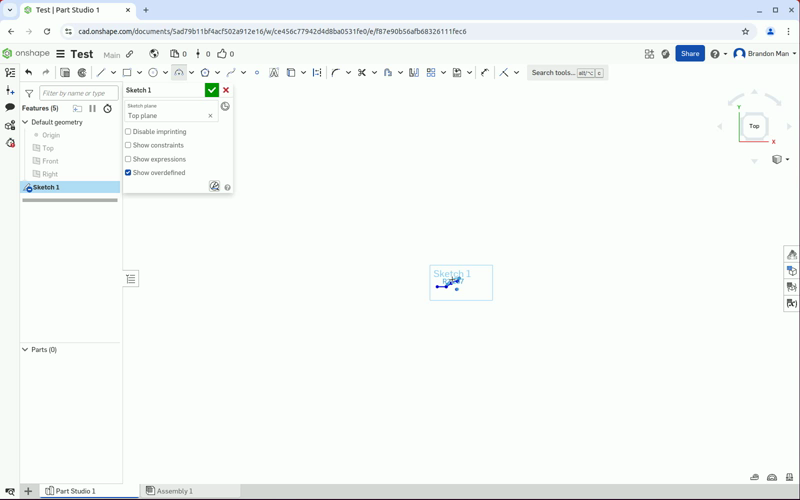
scroll(6)
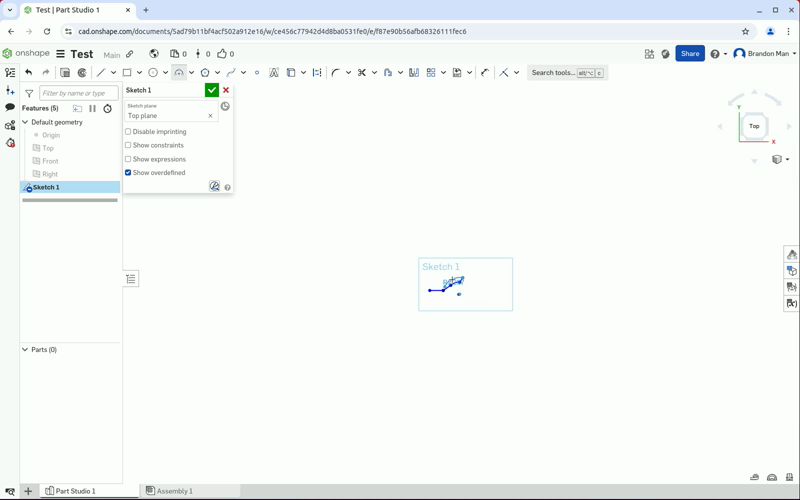
scroll(6)
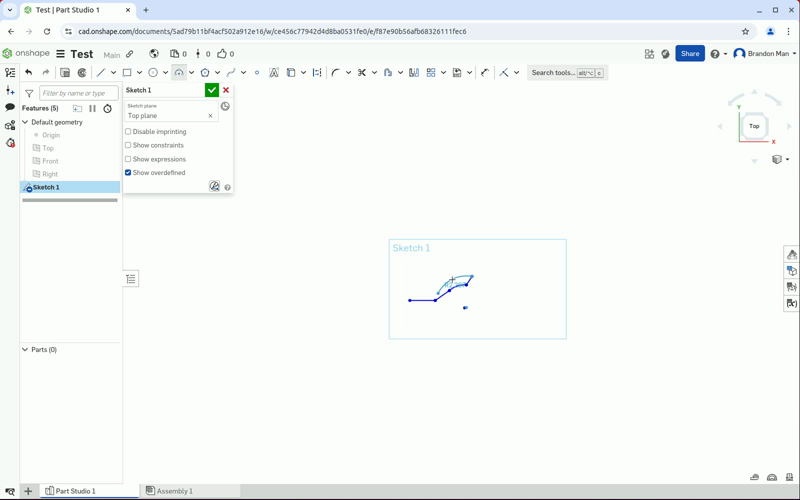
scroll(6)
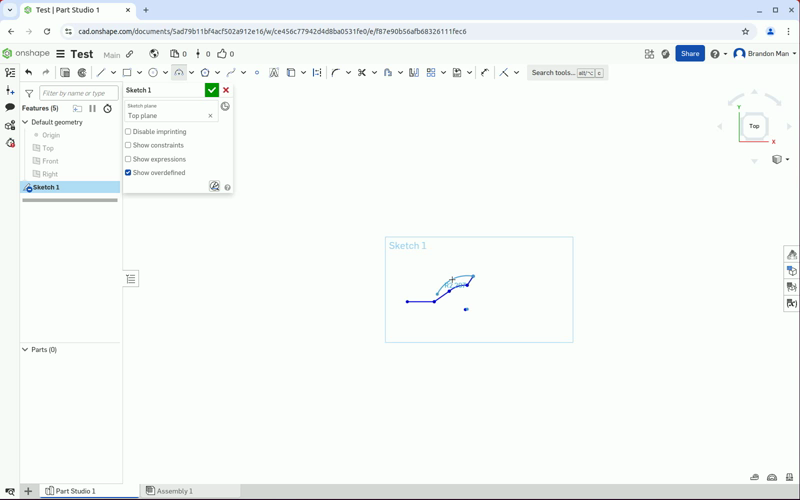
scroll(6)
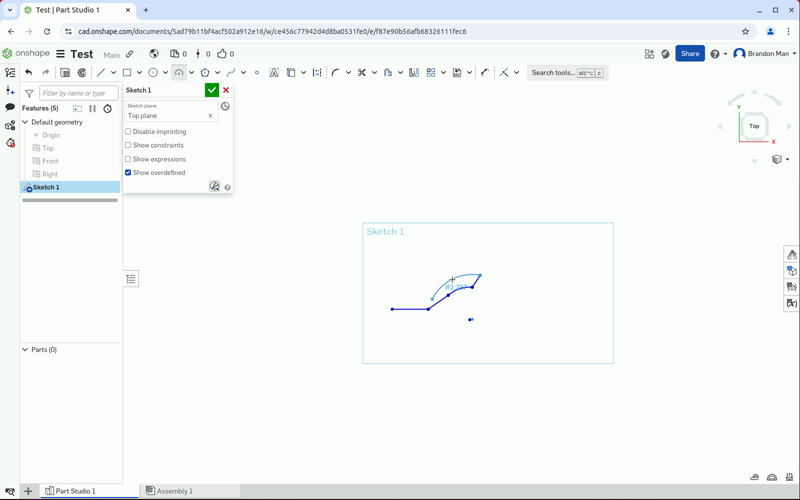
scroll(6)
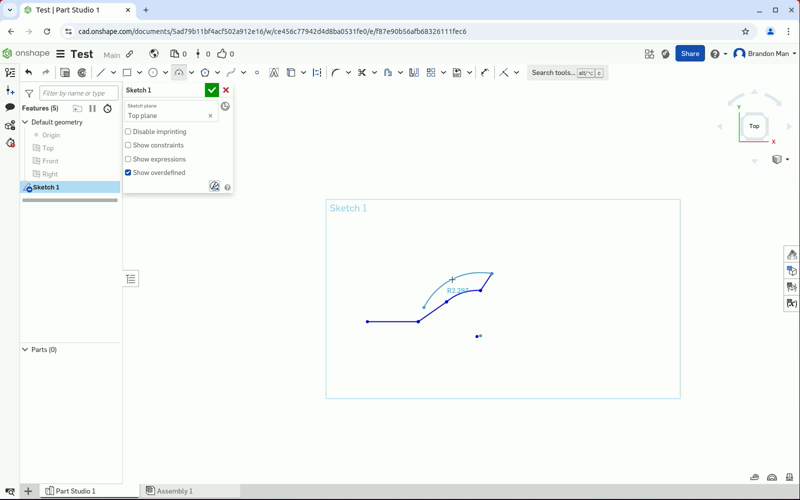
scroll(6)
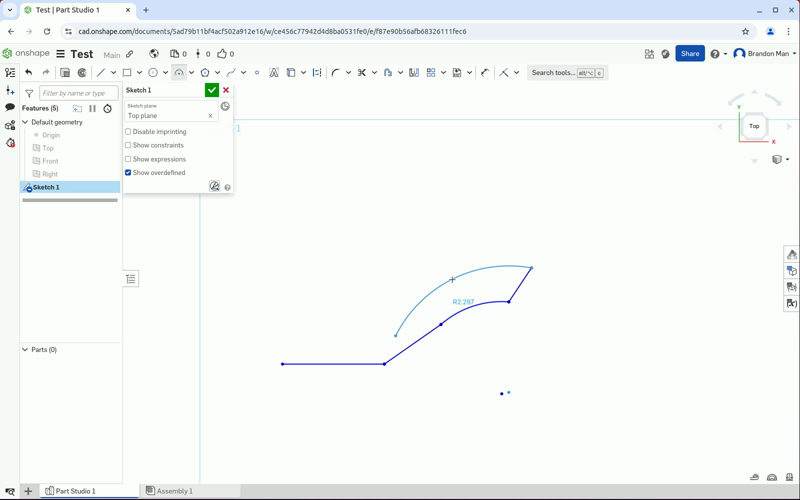
click(452, 279)
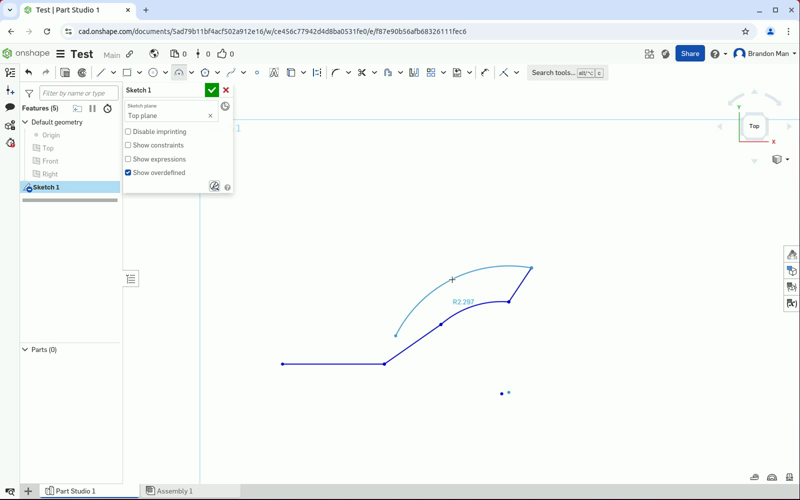
scroll(-6)
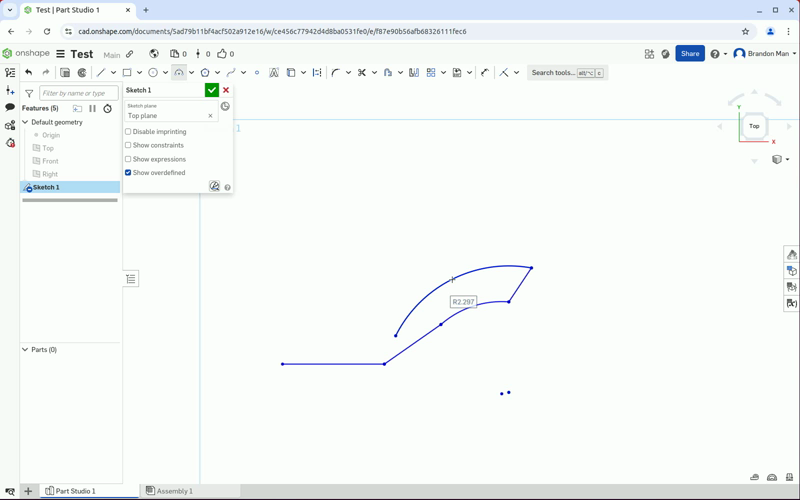
scroll(-6)
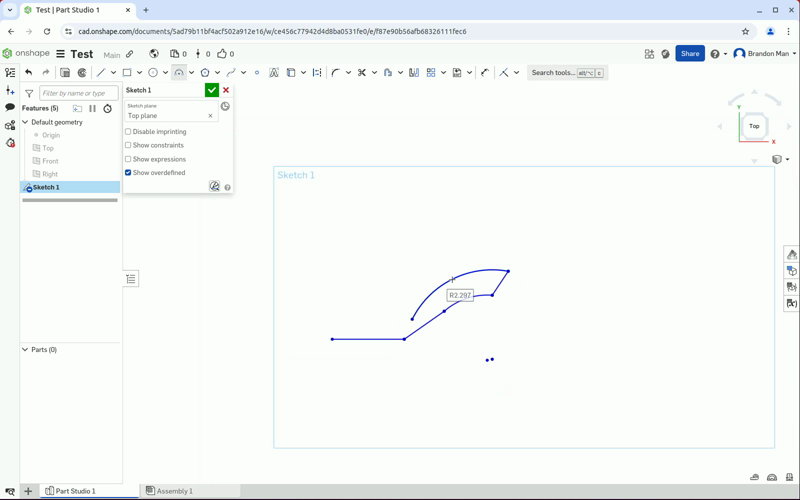
scroll(-6)
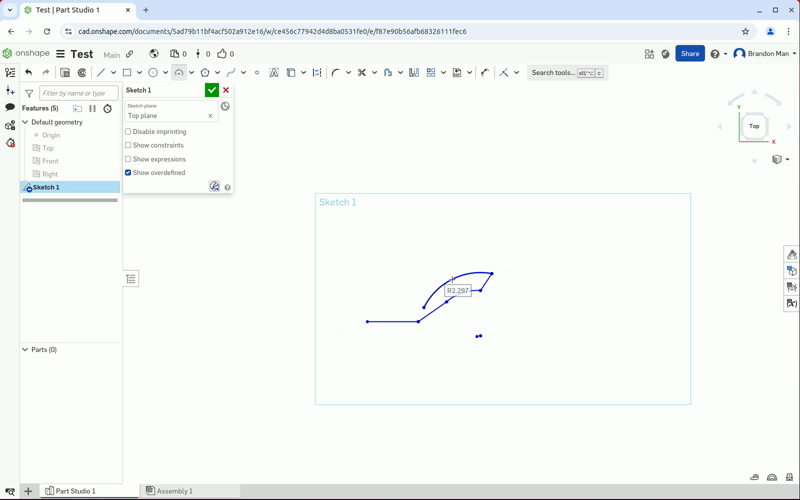
scroll(-6)
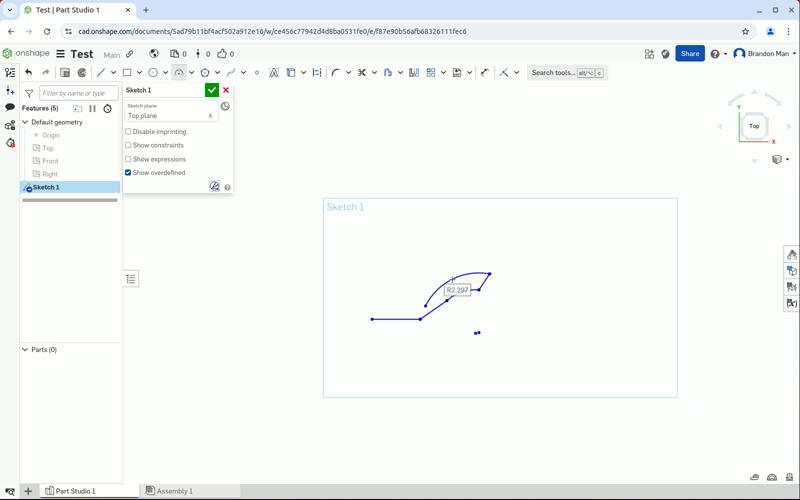
scroll(-6)
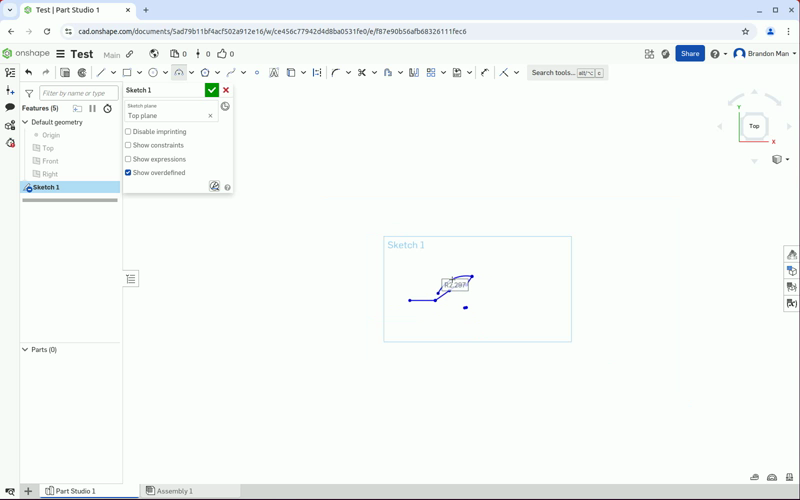
scroll(-6)
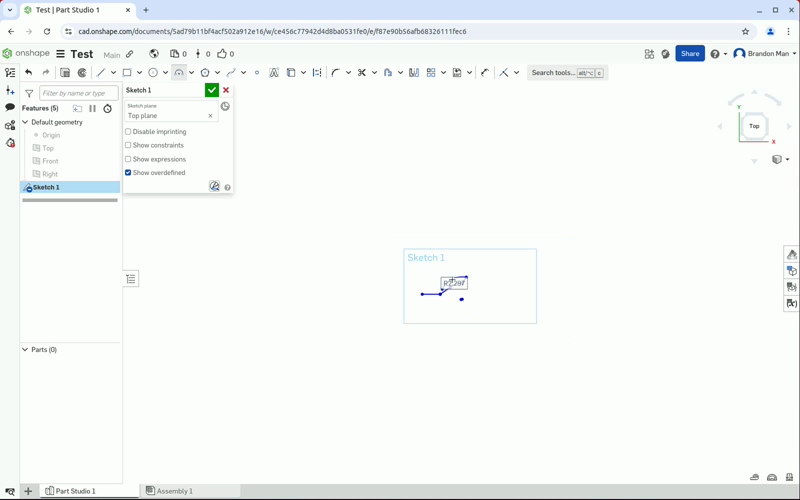
scroll(-6)
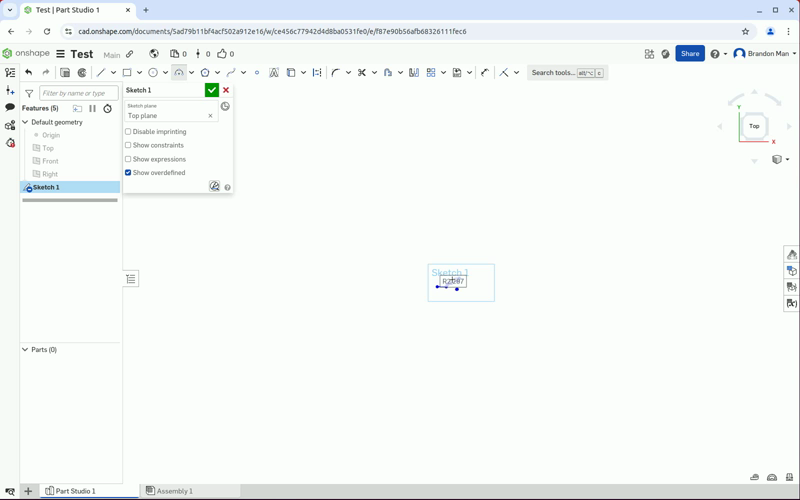
key_up(shift)
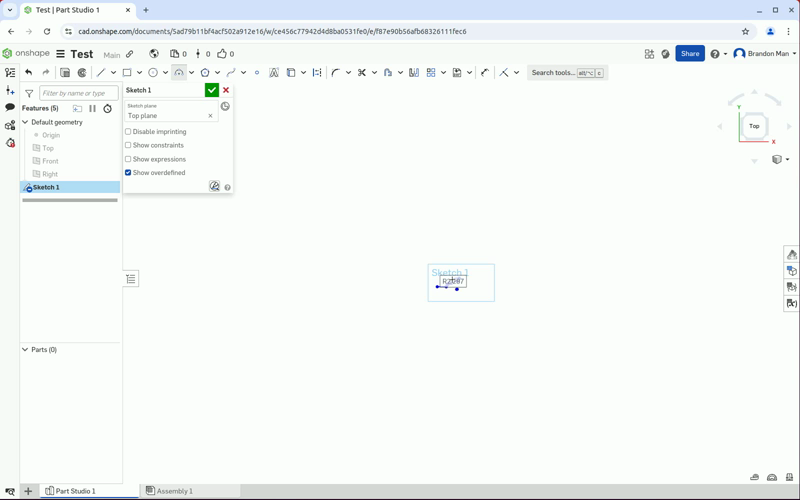
key(esc)
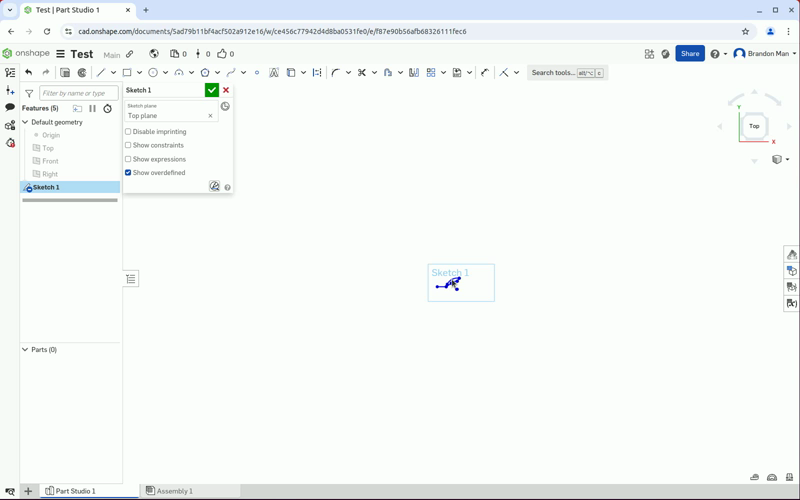
key(l)
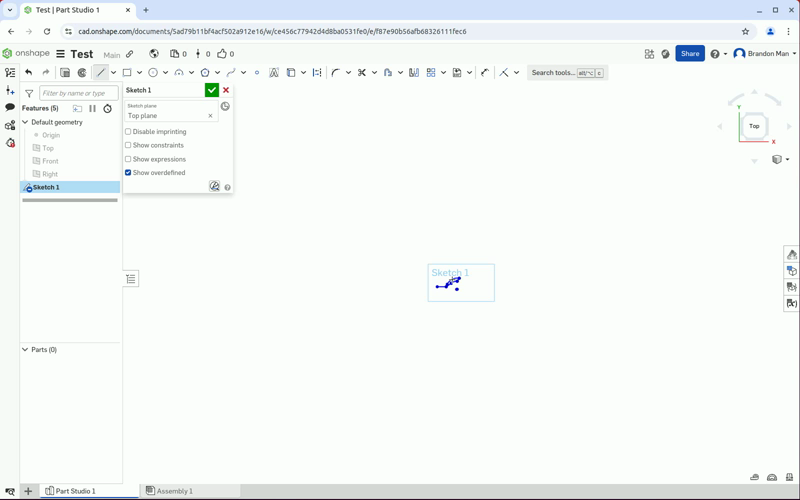
mouse_move(447, 284)
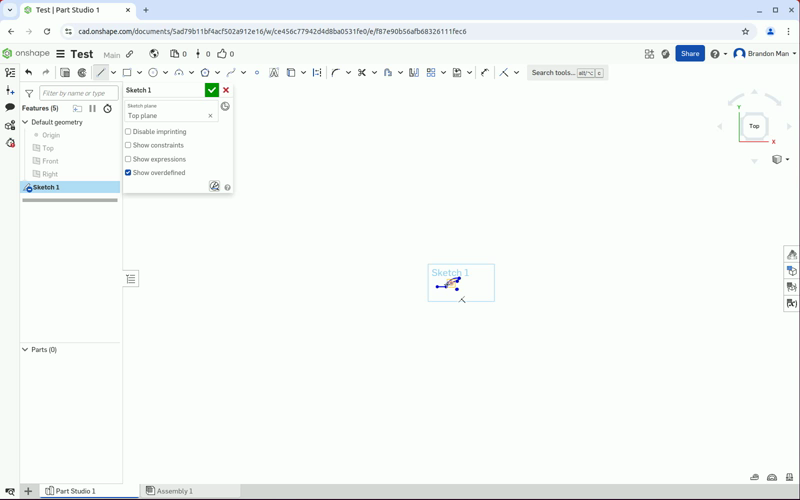
scroll(6)
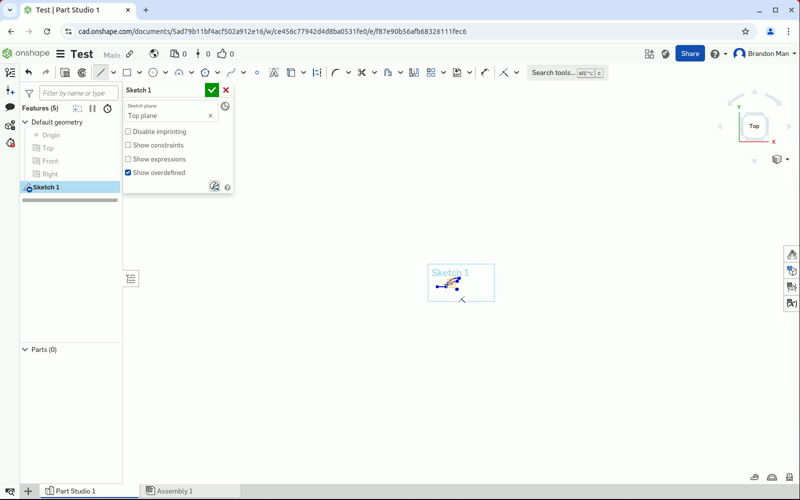
scroll(6)
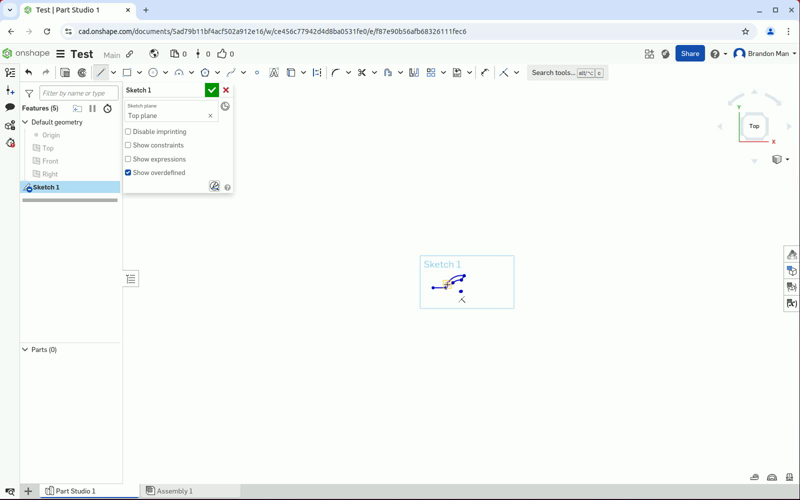
scroll(6)
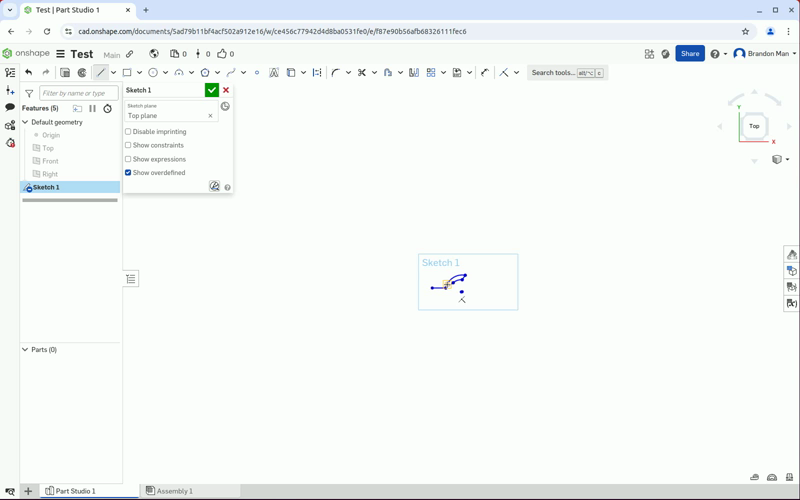
scroll(6)
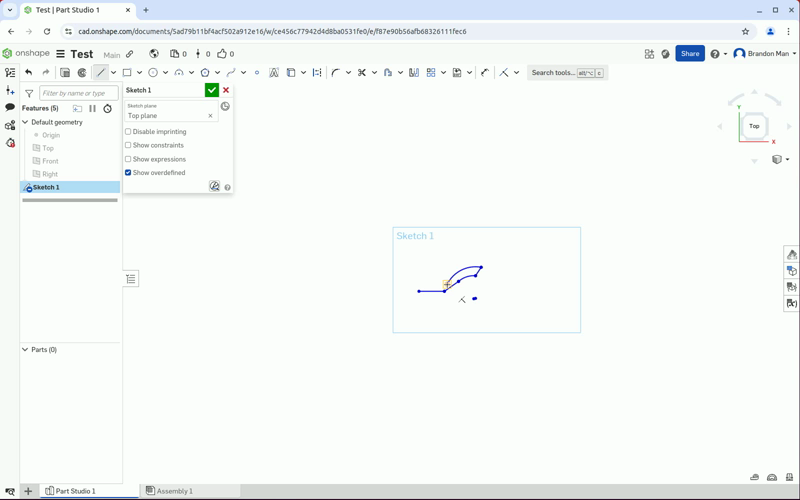
scroll(6)
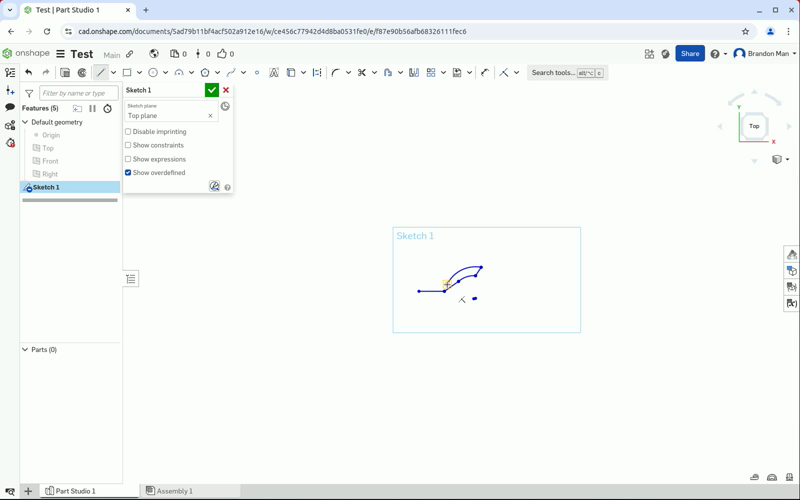
scroll(6)
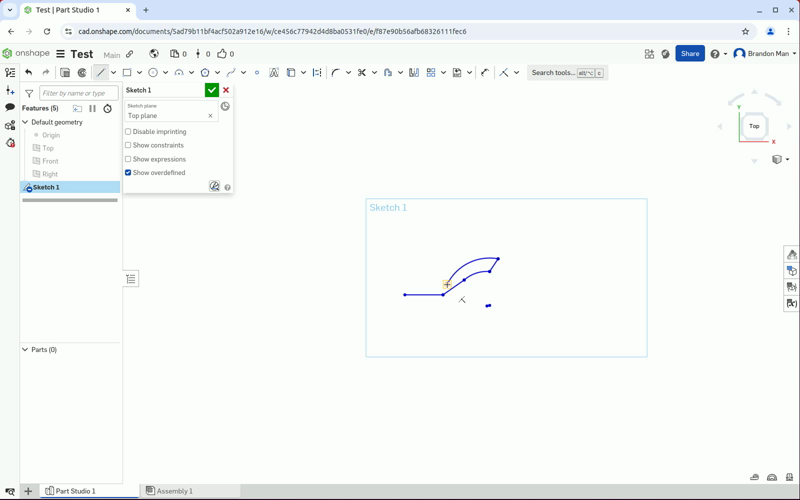
scroll(6)
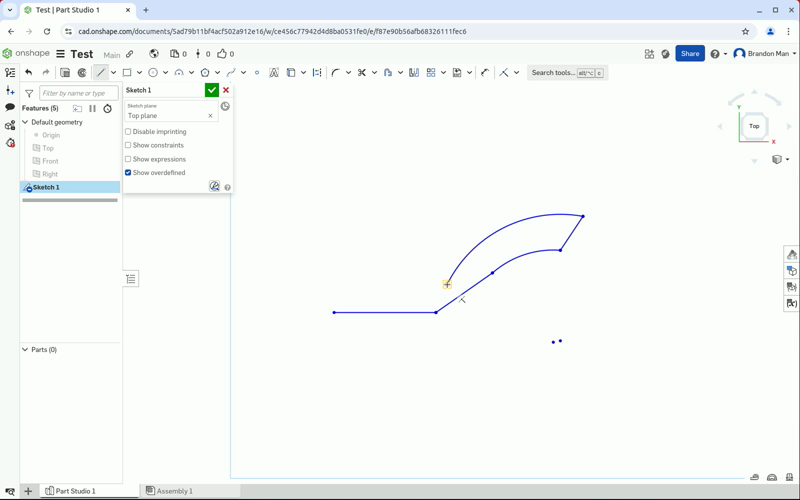
click(447, 284)
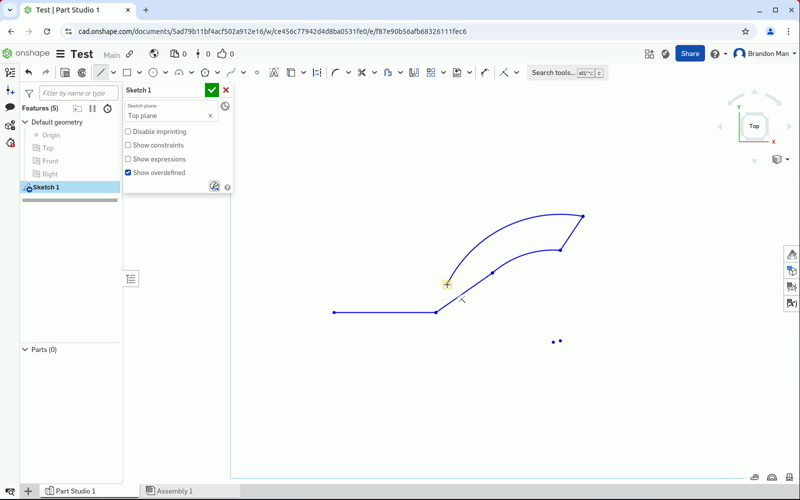
scroll(-6)
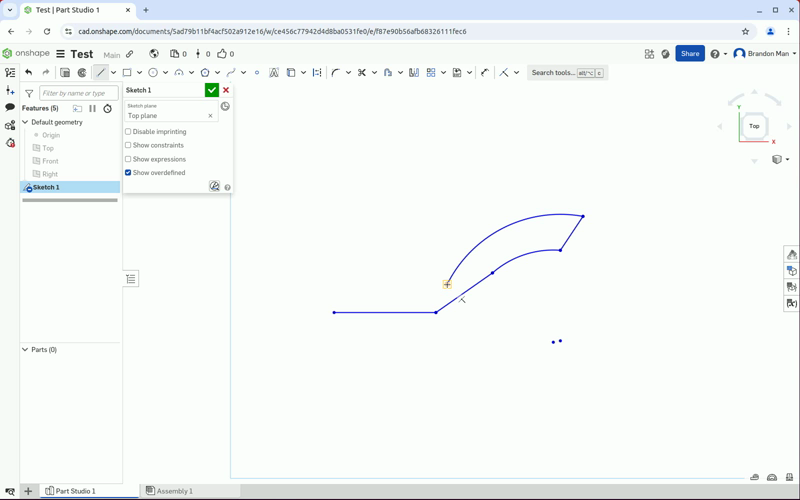
scroll(-6)
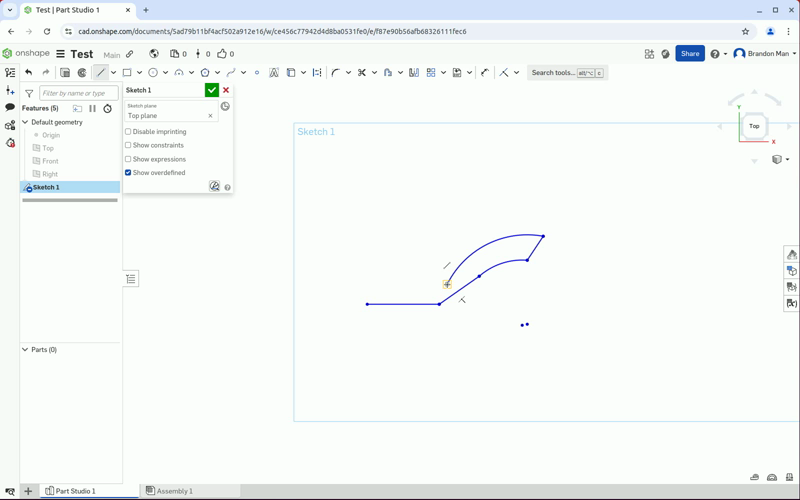
scroll(-6)
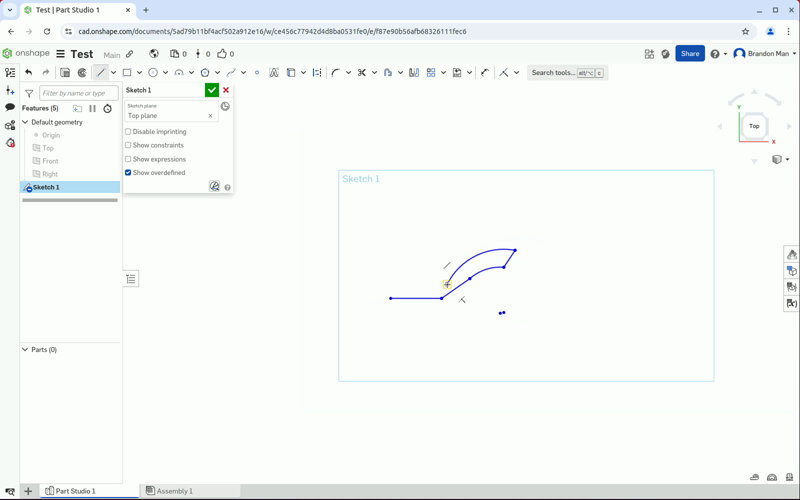
scroll(-6)
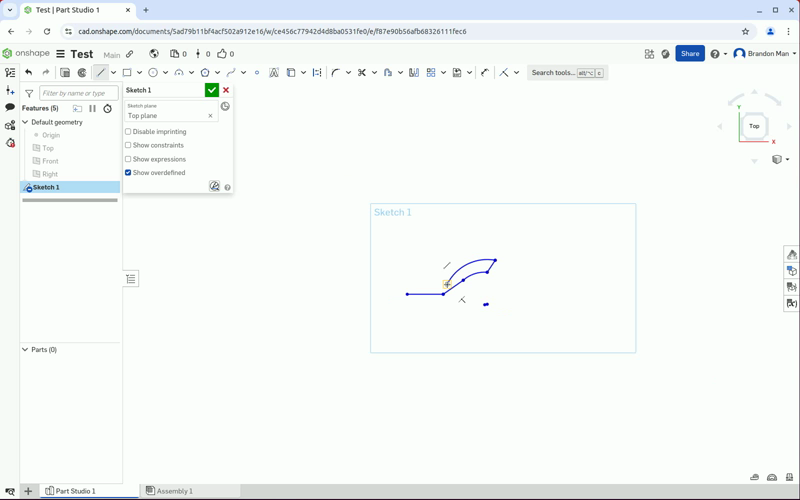
scroll(-6)
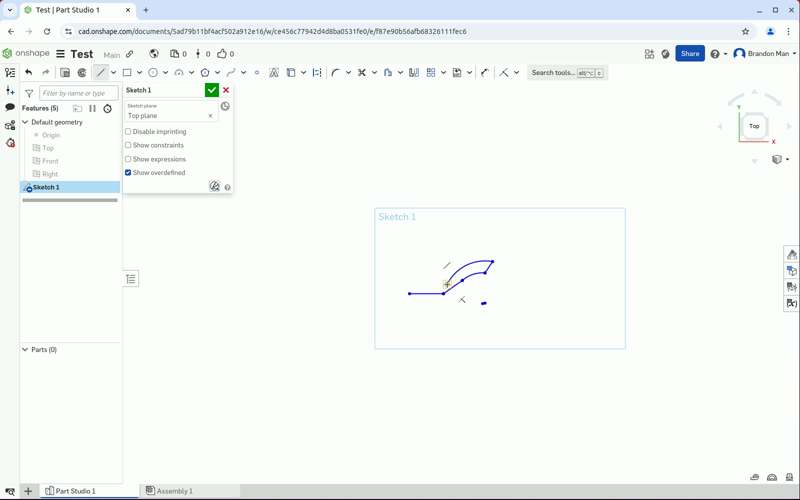
scroll(-6)
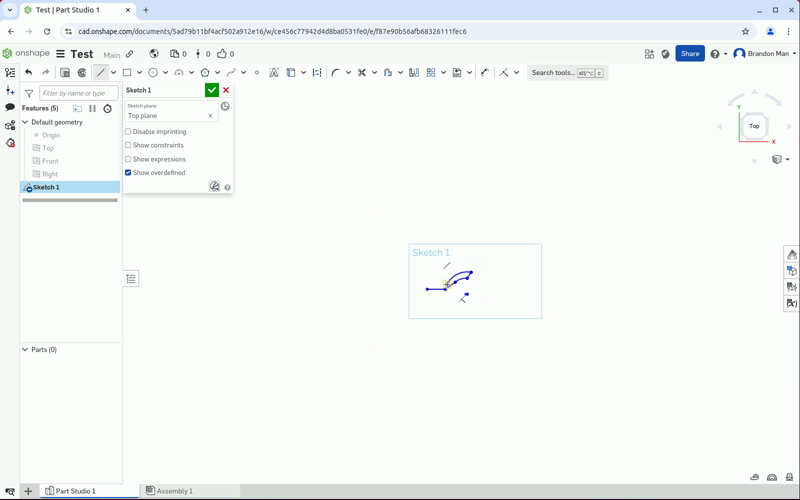
scroll(-6)
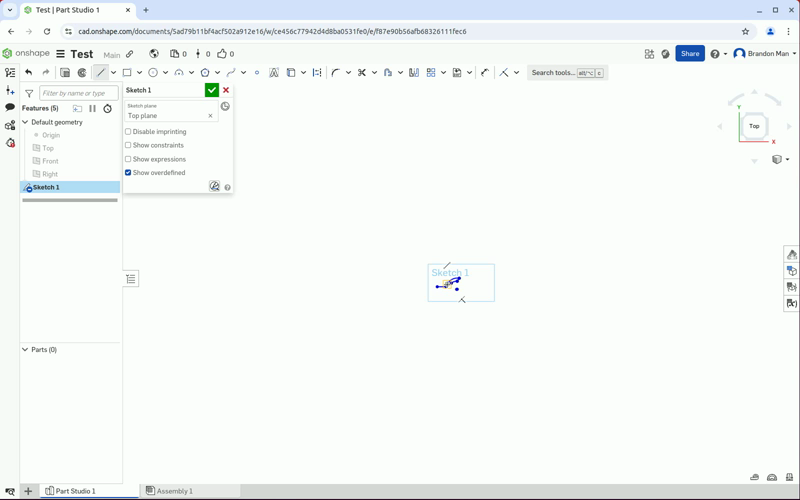
key_down(shift)
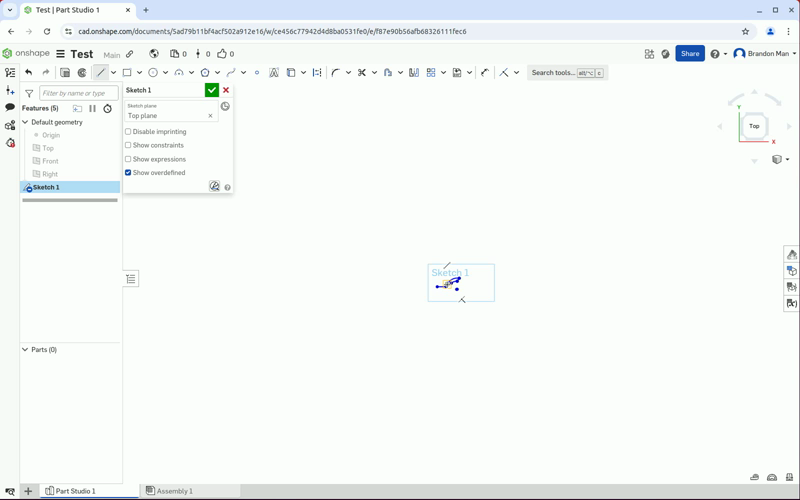
mouse_move(477, 284)
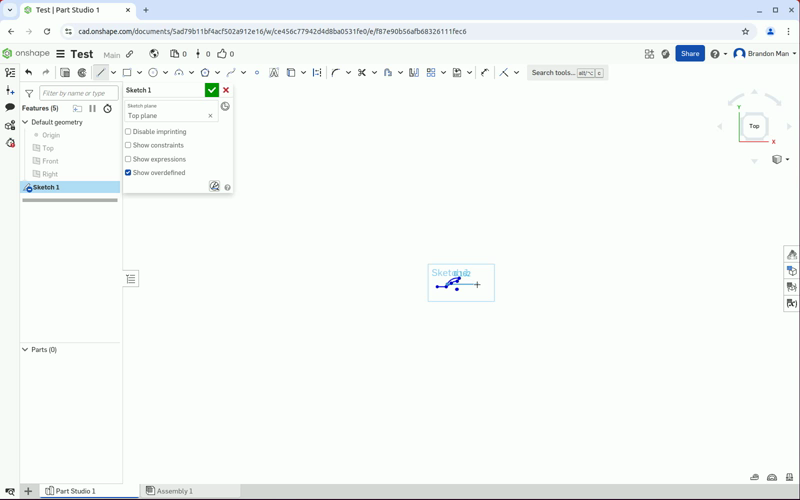
mouse_move(440, 284)
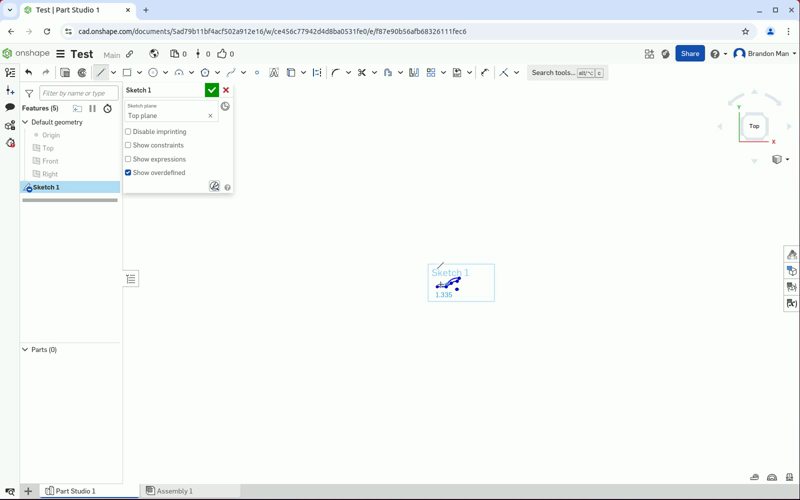
scroll(6)
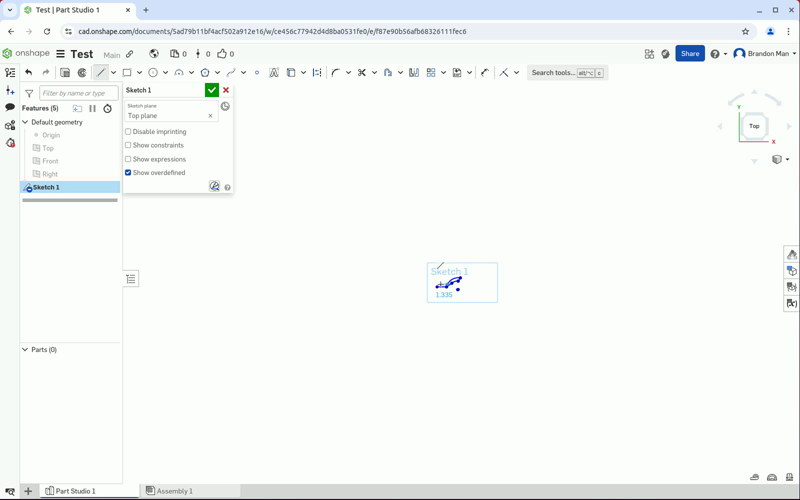
scroll(6)
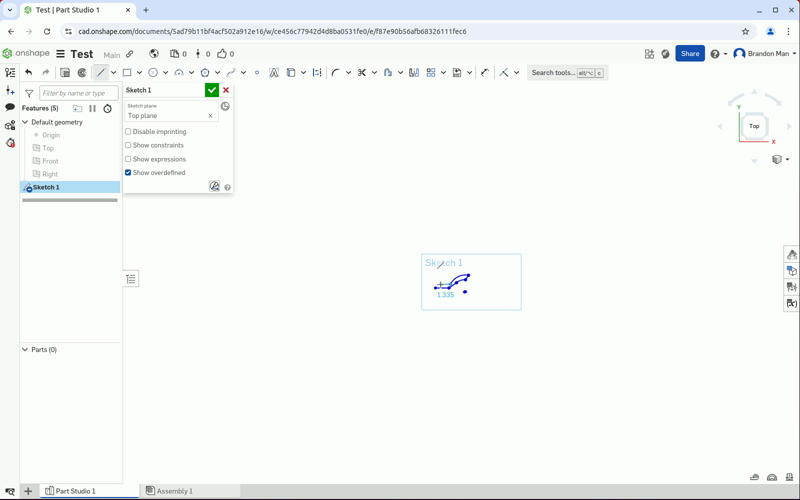
scroll(6)
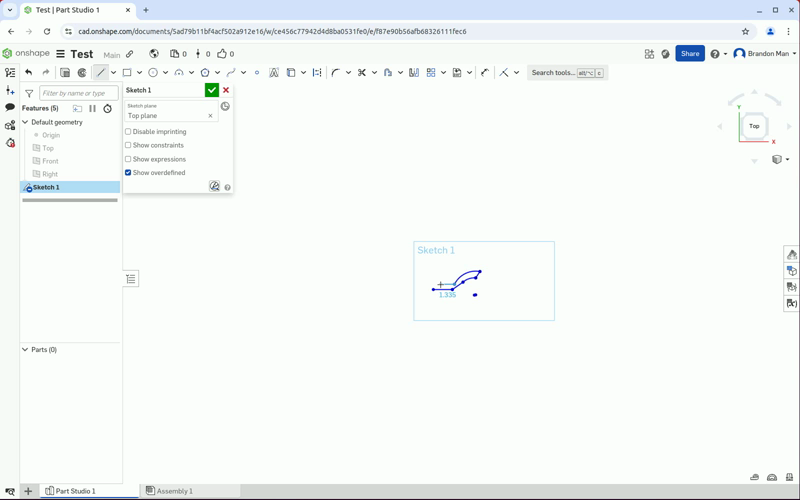
scroll(6)
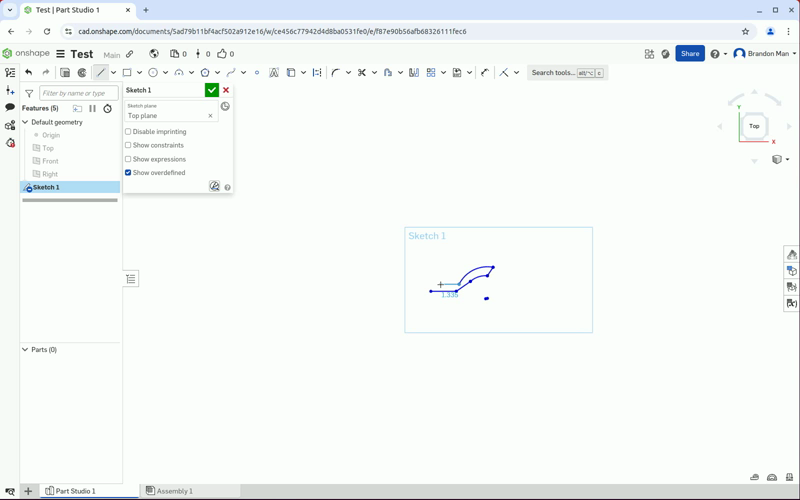
scroll(6)
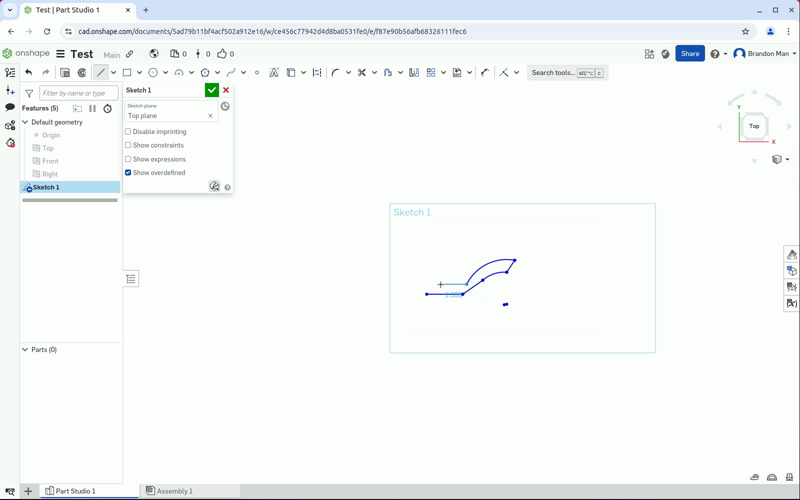
scroll(6)
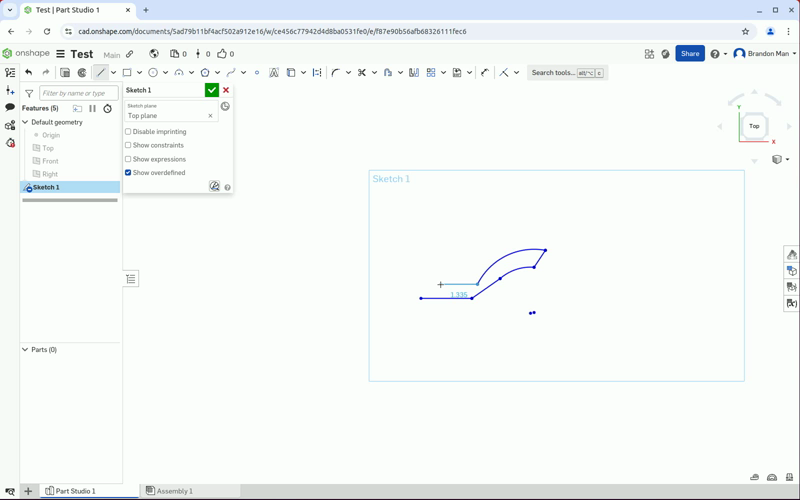
scroll(6)
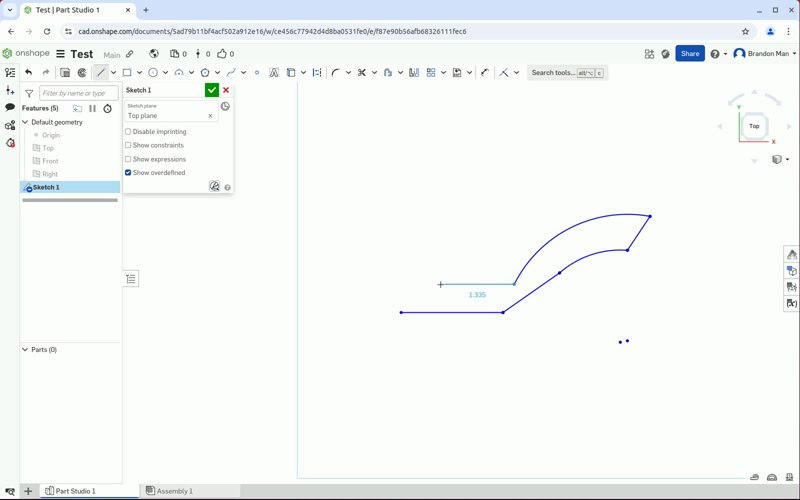
click(440, 284)
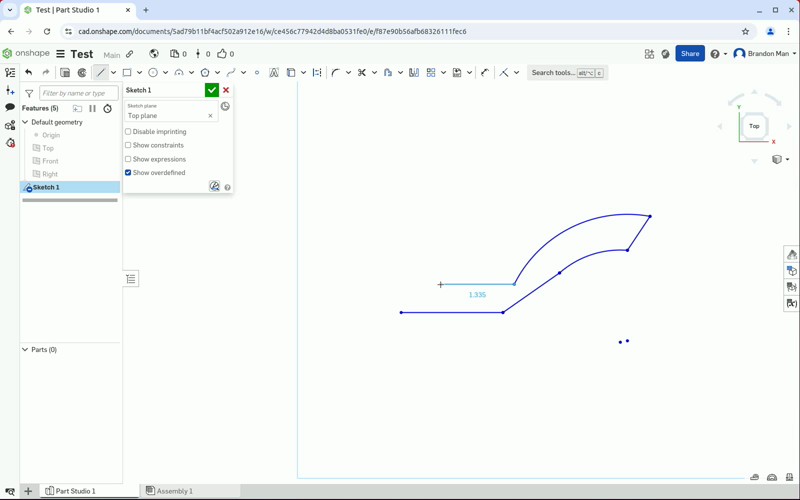
scroll(-6)
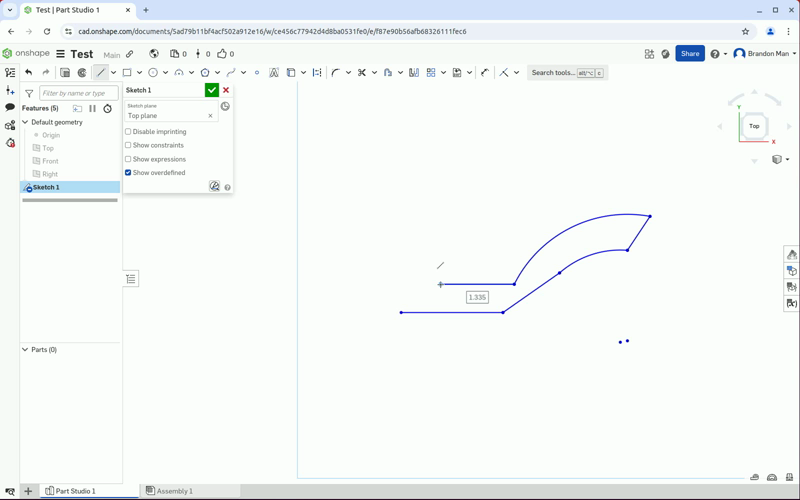
scroll(-6)
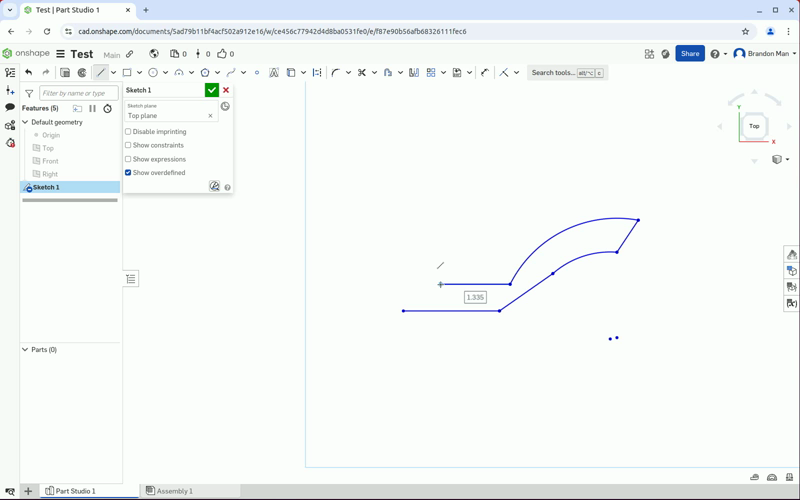
scroll(-6)
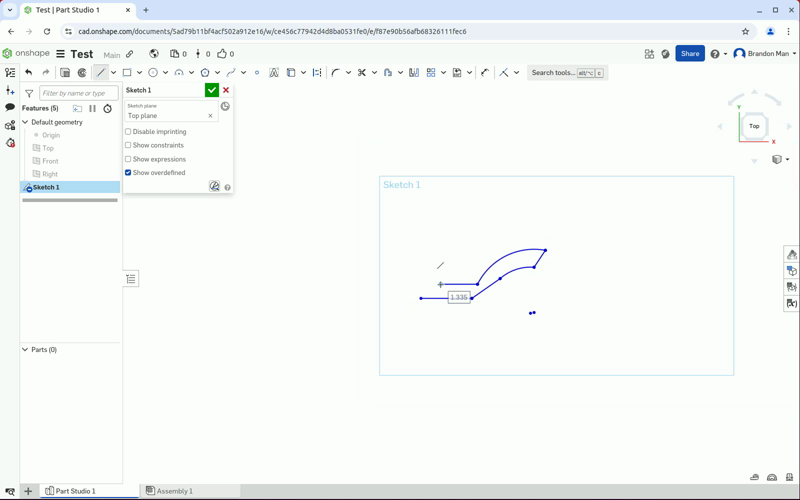
scroll(-6)
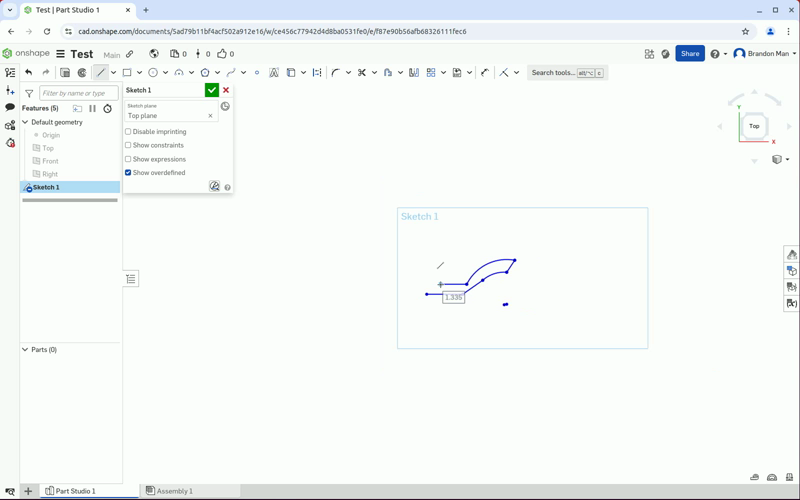
scroll(-6)
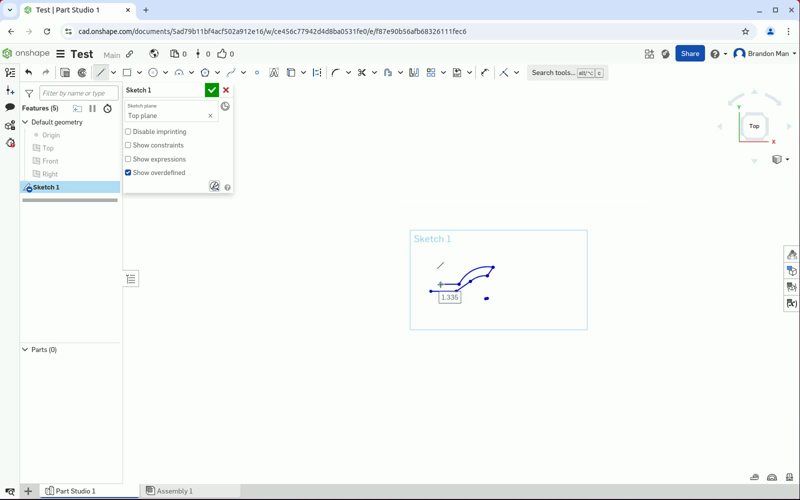
scroll(-6)
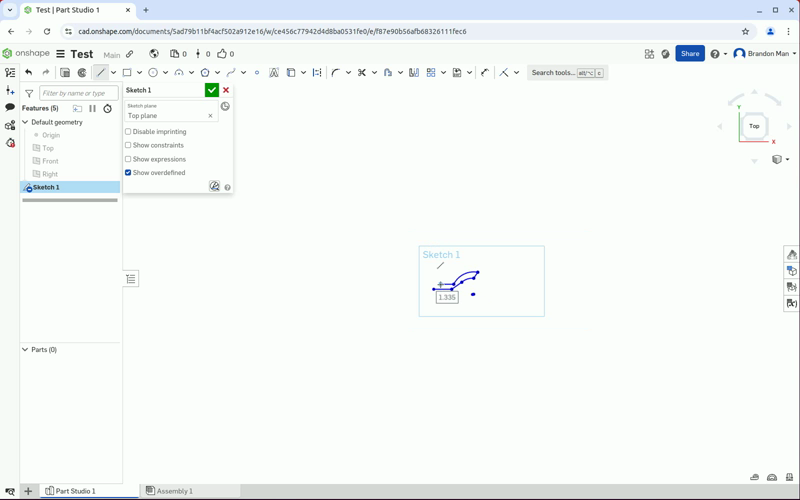
scroll(-6)
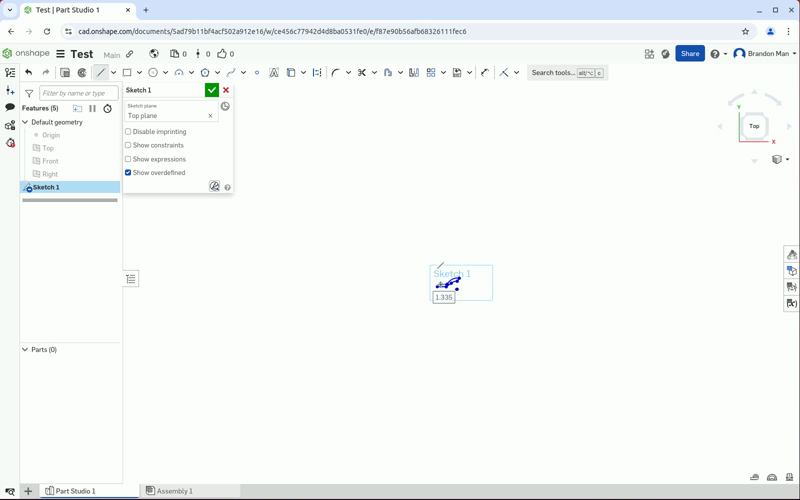
key_up(shift)
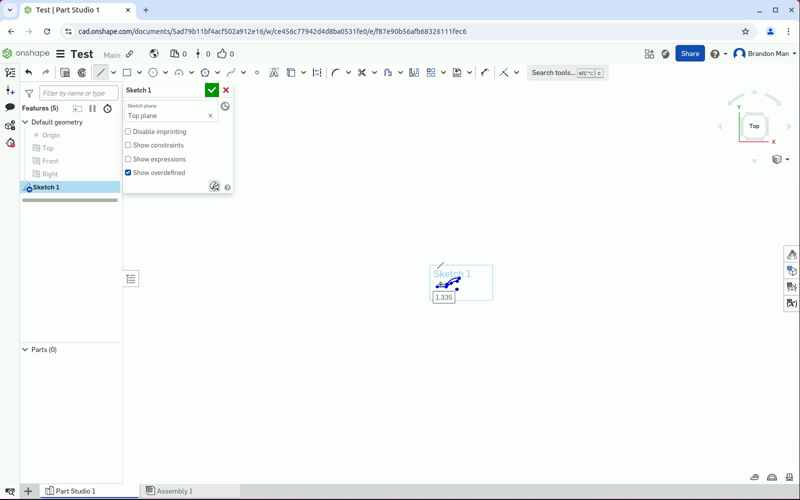
key_down(shift)
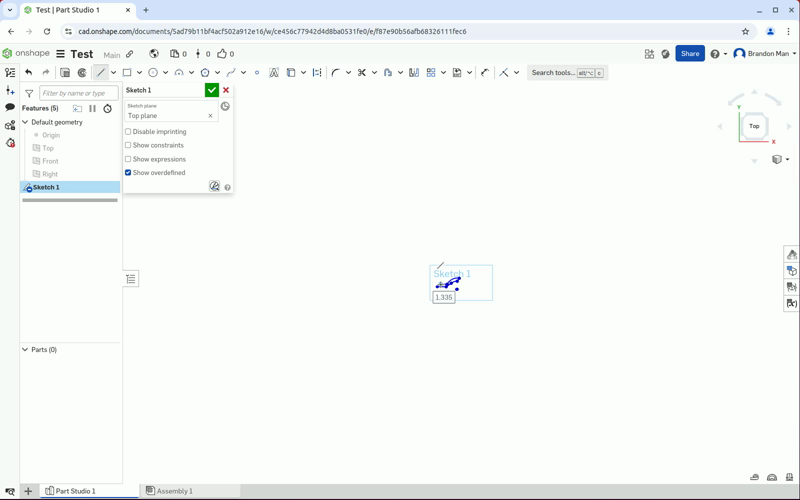
mouse_move(470, 284)
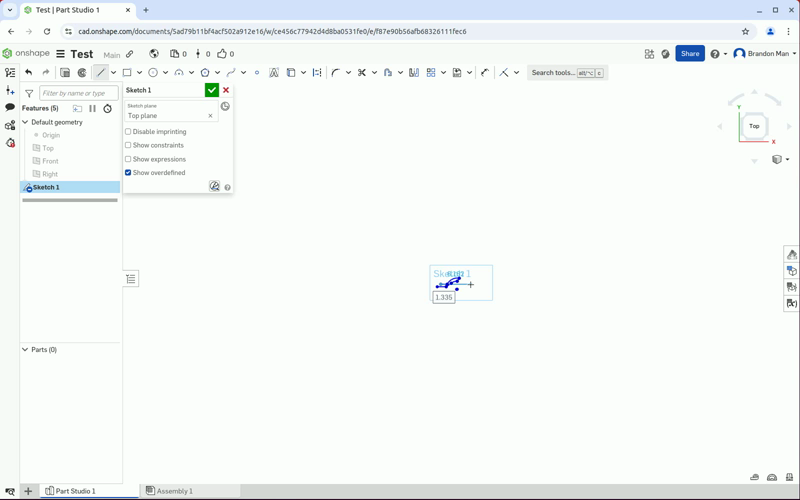
mouse_move(440, 278)
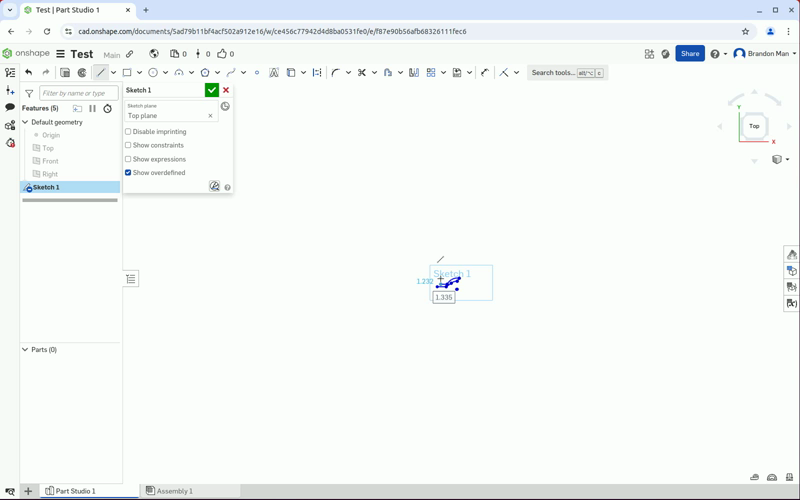
scroll(6)
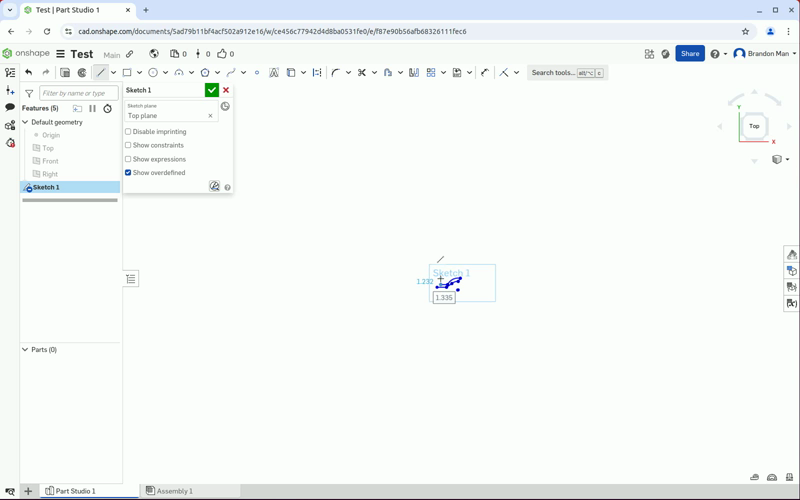
scroll(6)
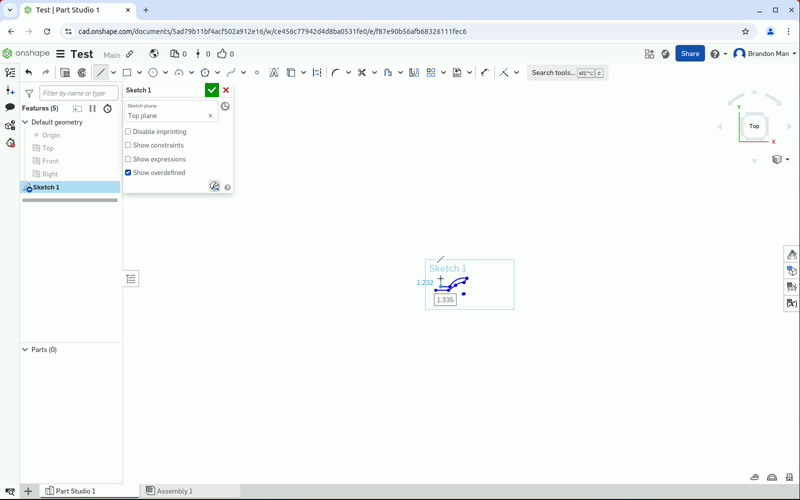
scroll(6)
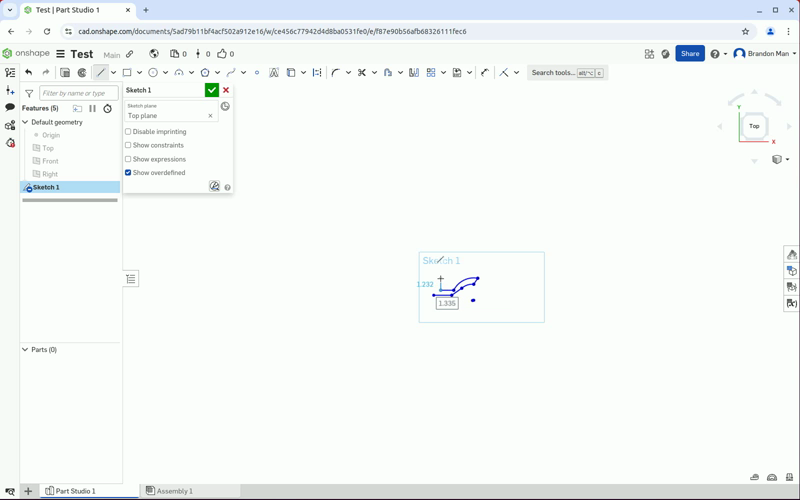
scroll(6)
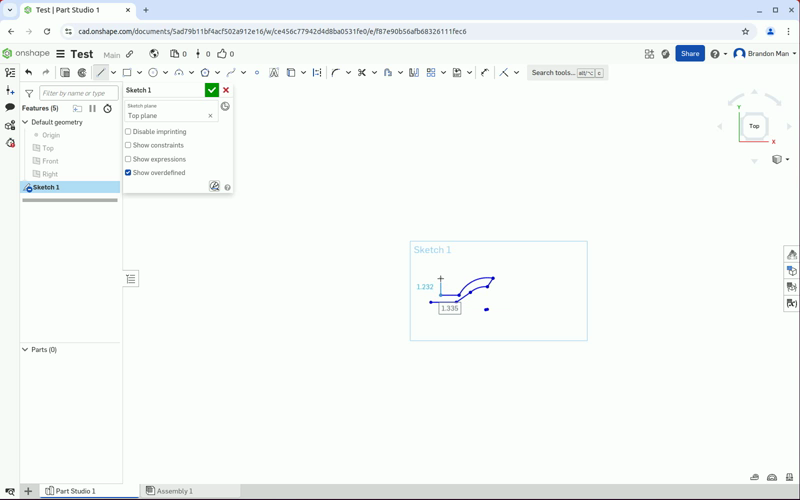
scroll(6)
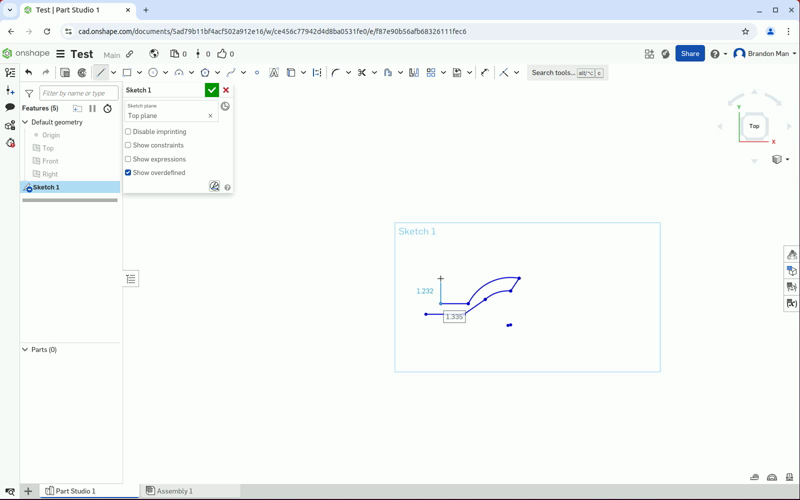
scroll(6)
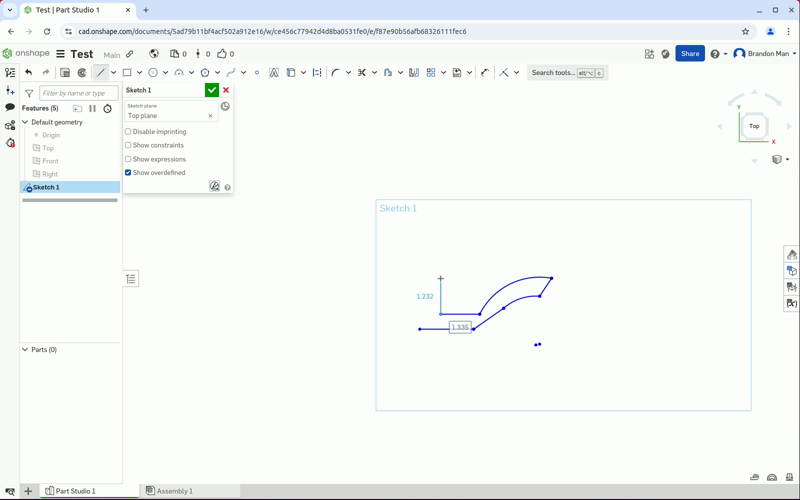
scroll(6)
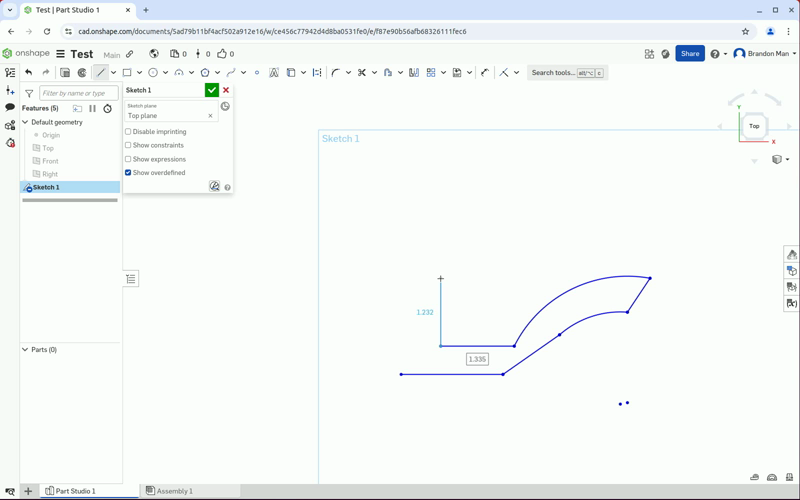
click(440, 278)
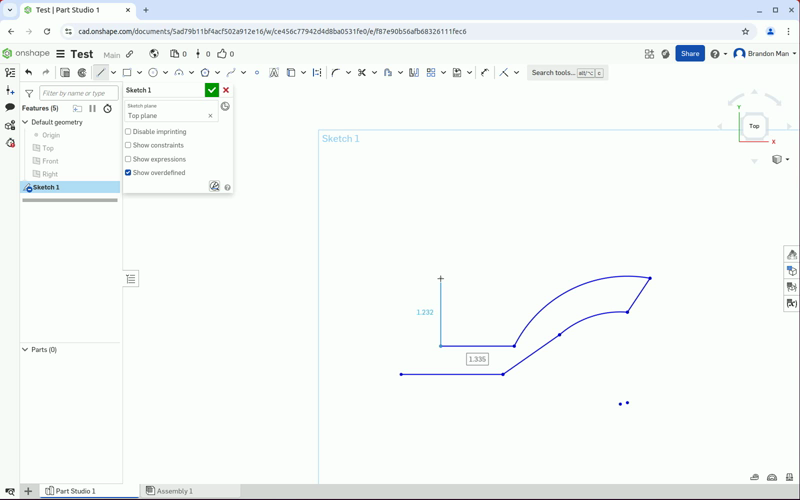
scroll(-6)
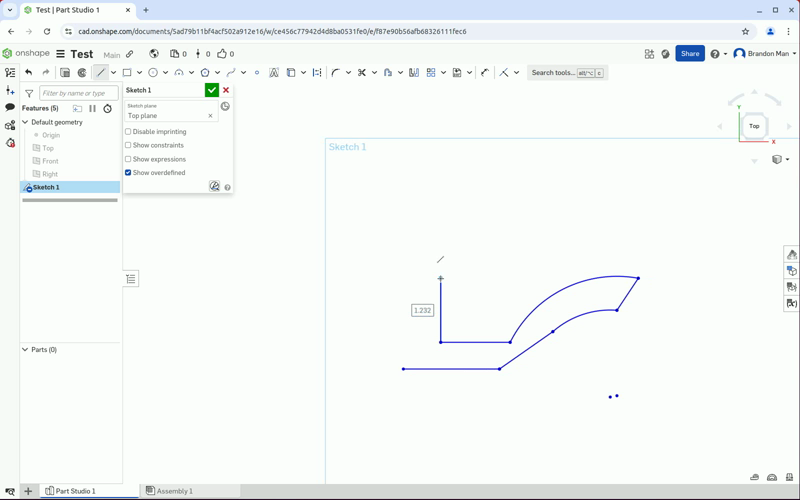
scroll(-6)
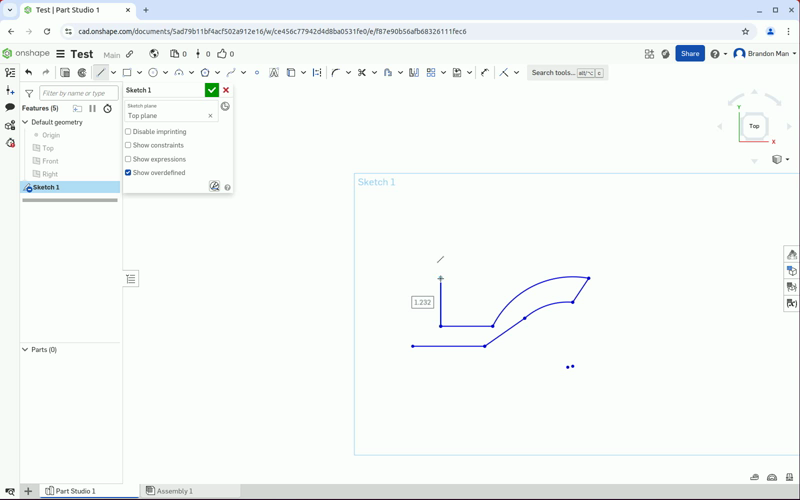
scroll(-6)
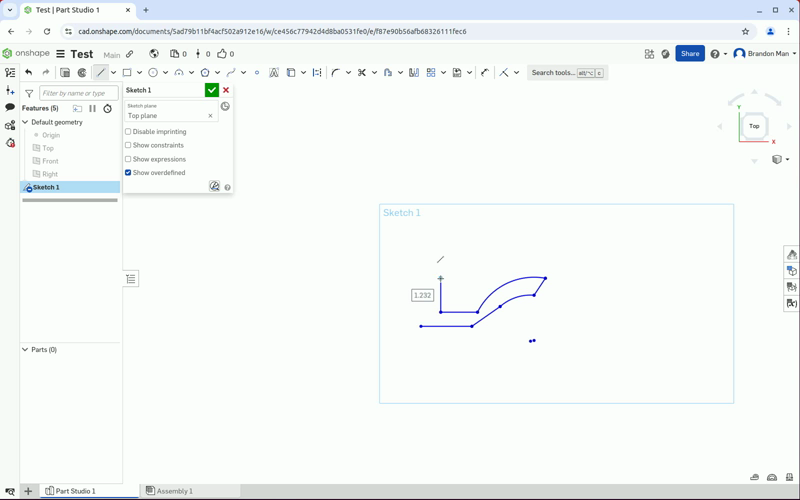
scroll(-6)
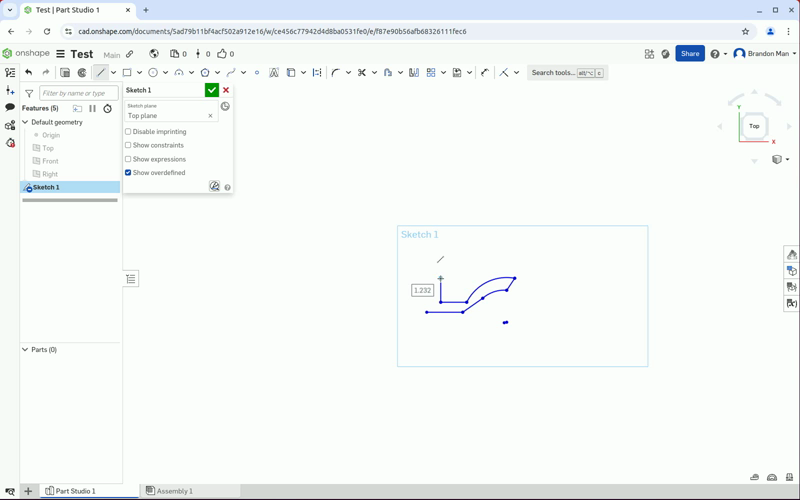
scroll(-6)
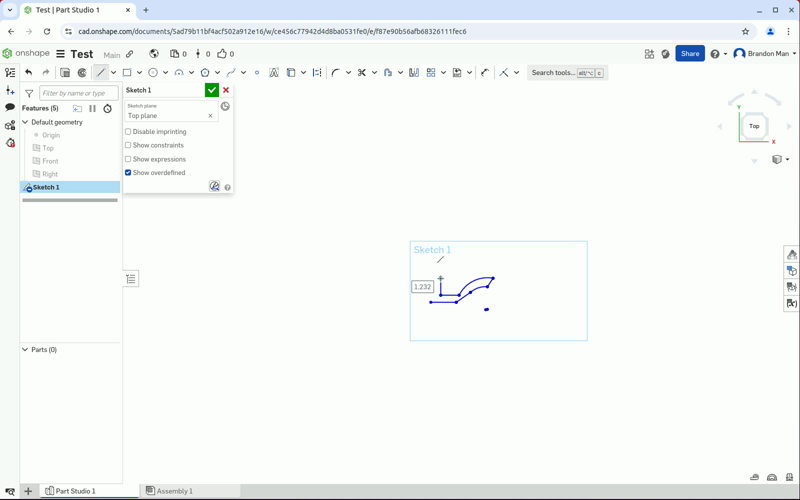
scroll(-6)
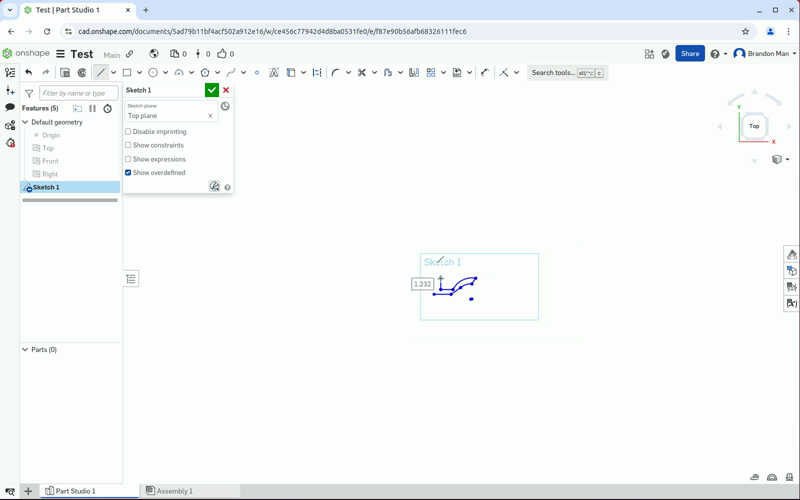
scroll(-6)
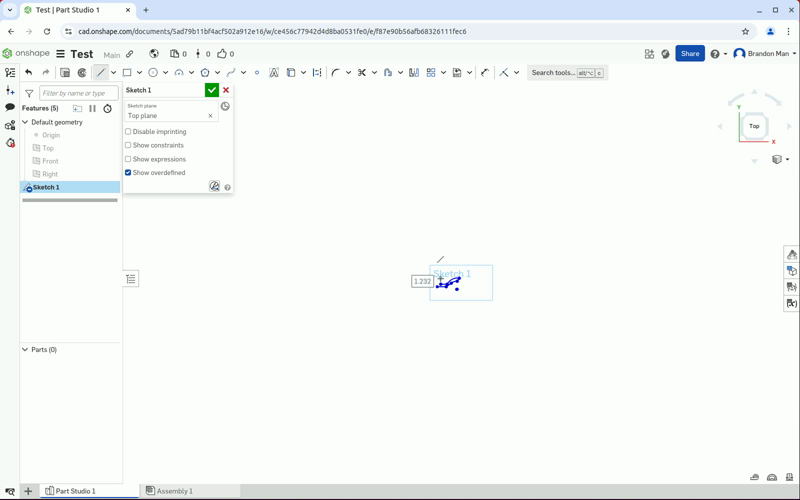
key_up(shift)
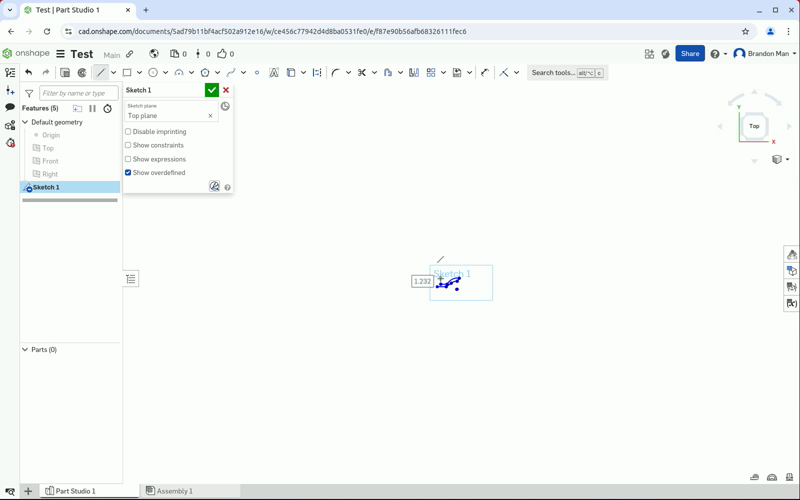
key_down(shift)
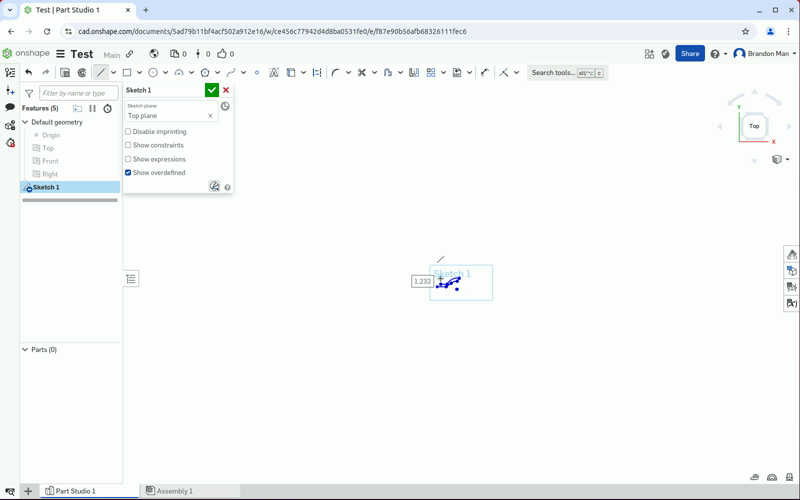
mouse_move(470, 278)
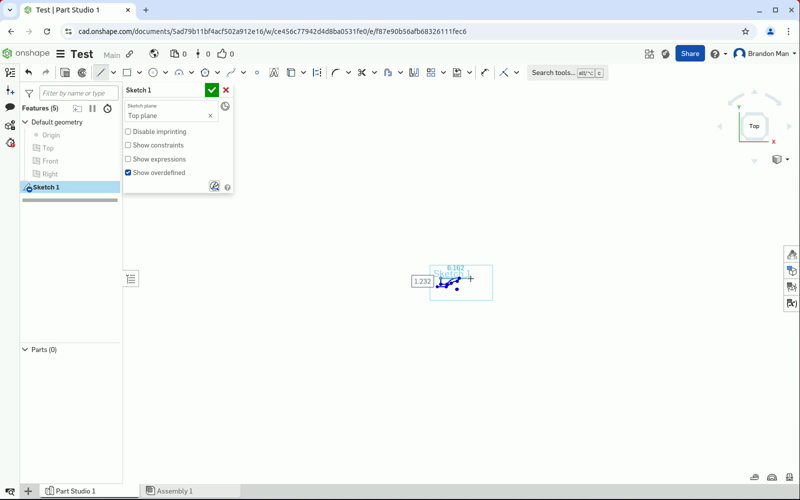
mouse_move(437, 278)
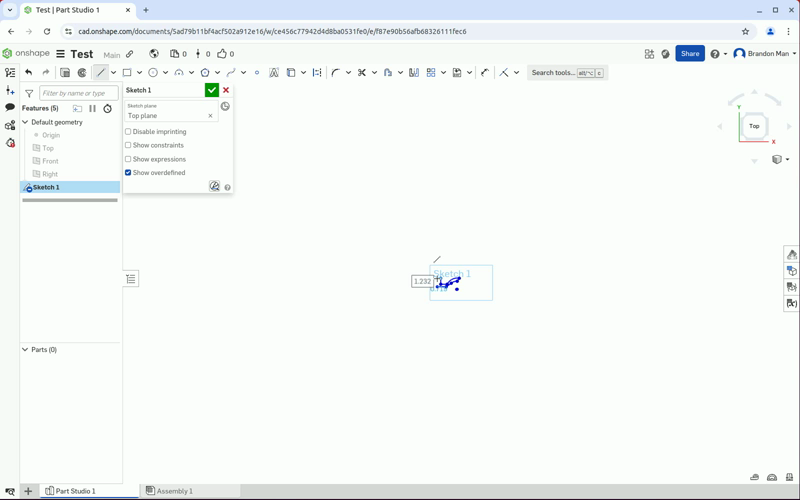
scroll(6)
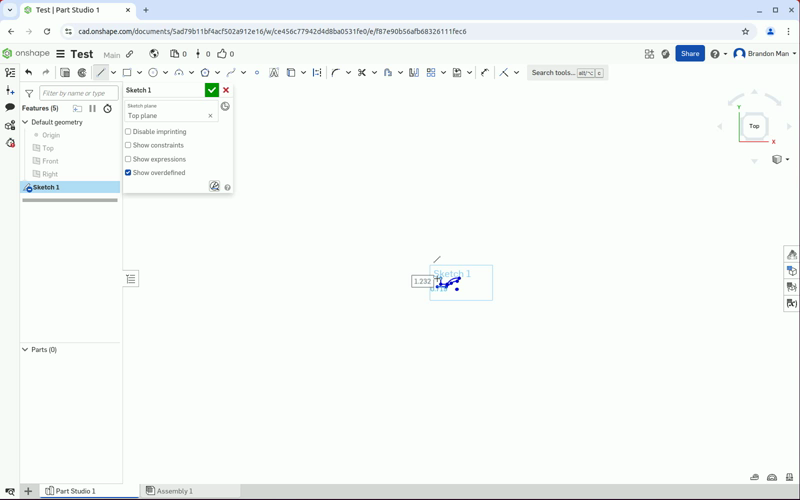
scroll(6)
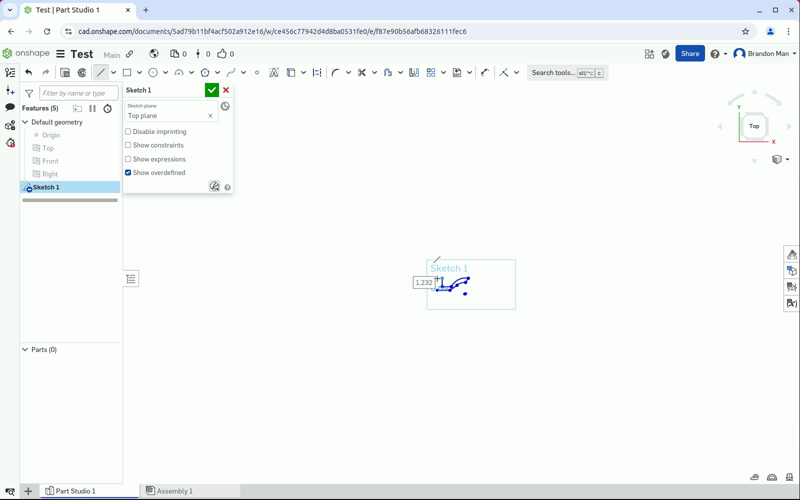
scroll(6)
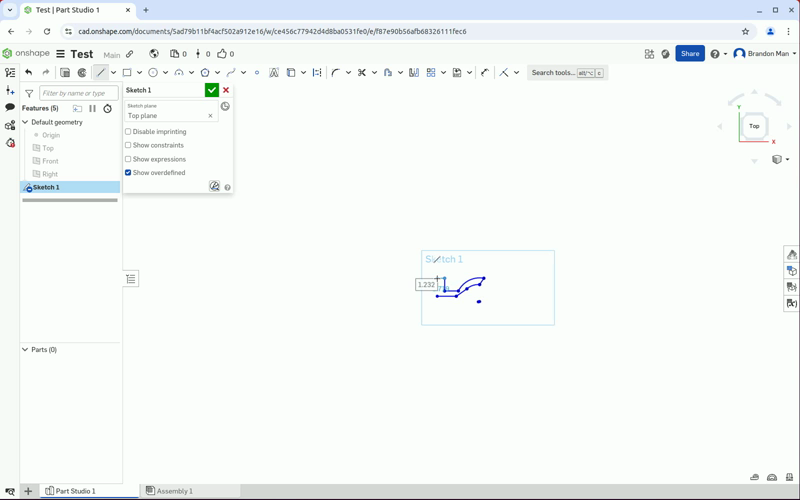
scroll(6)
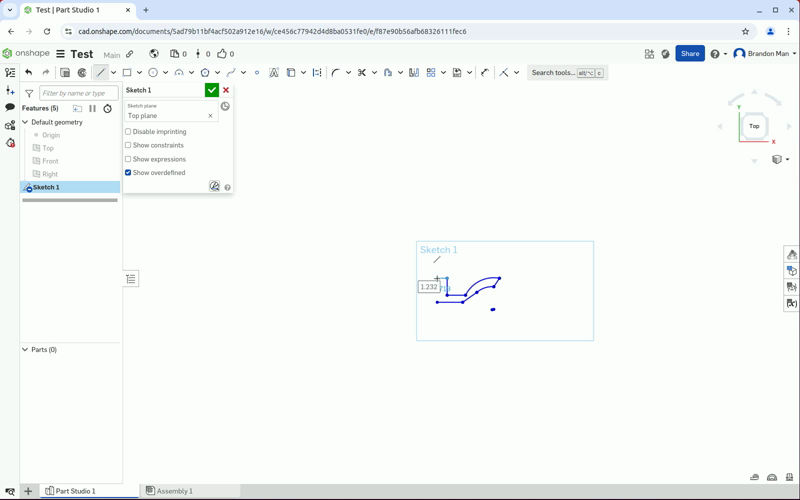
scroll(6)
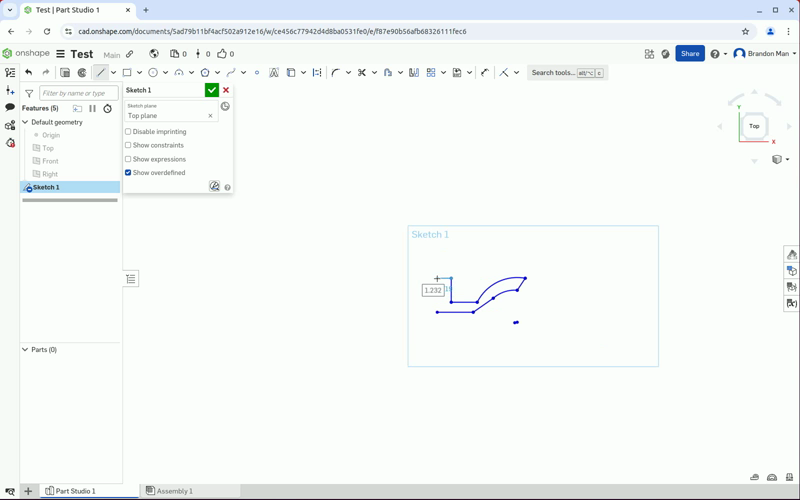
scroll(6)
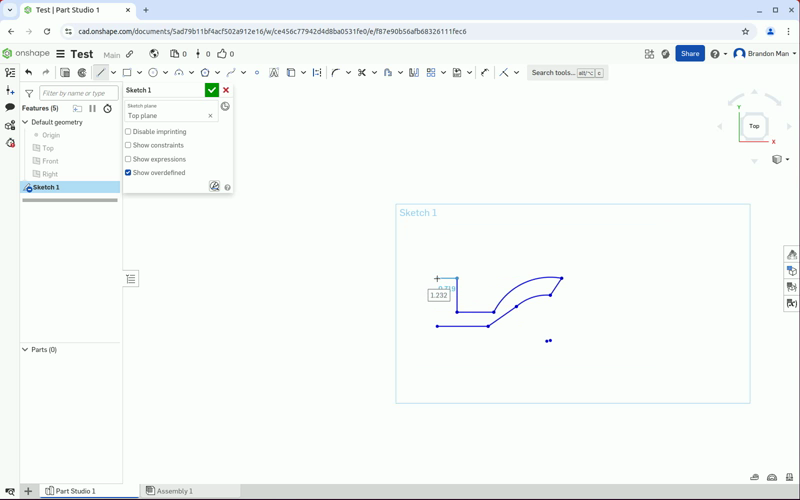
scroll(6)
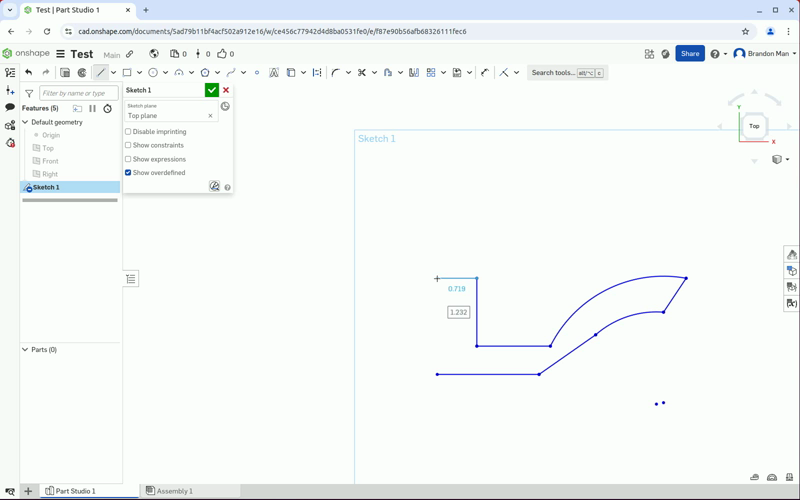
click(437, 278)
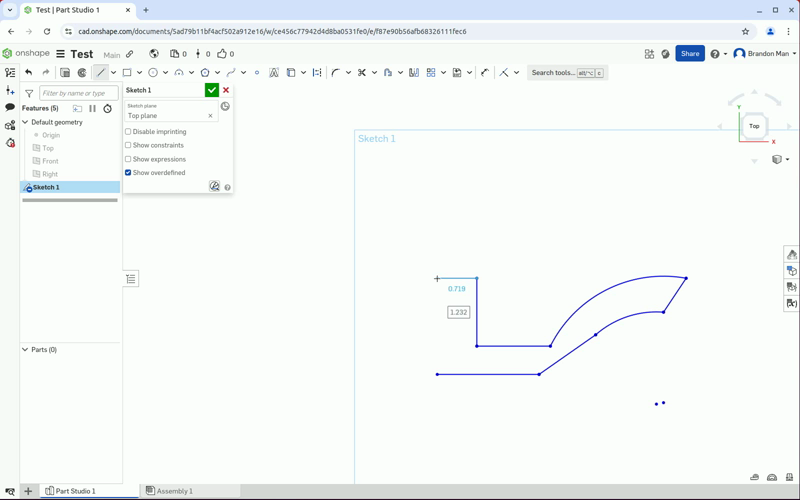
scroll(-6)
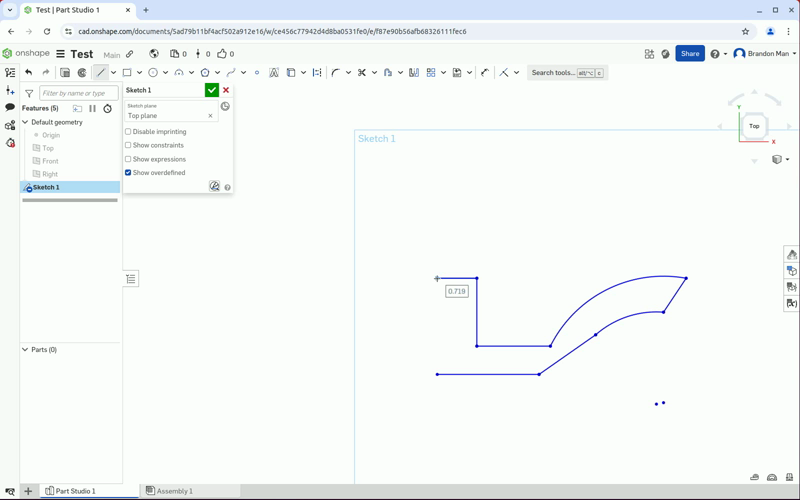
scroll(-6)
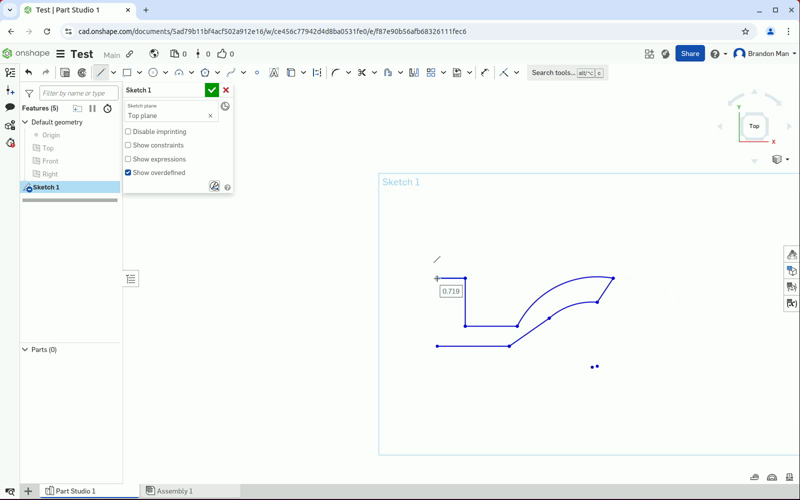
scroll(-6)
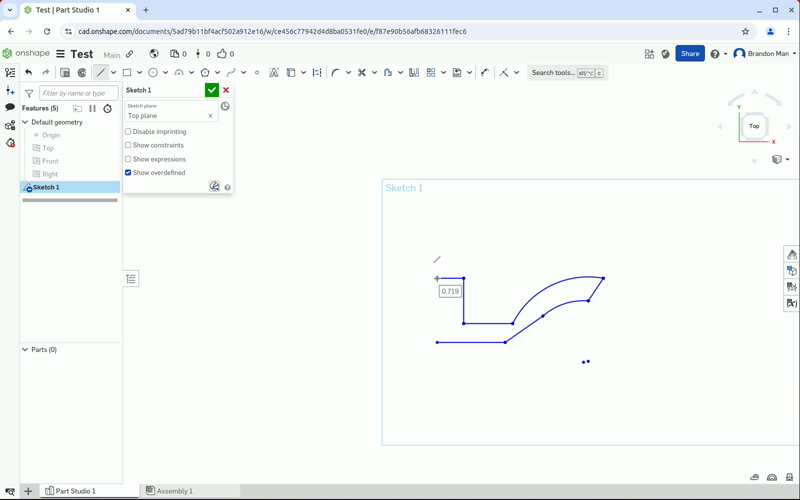
scroll(-6)
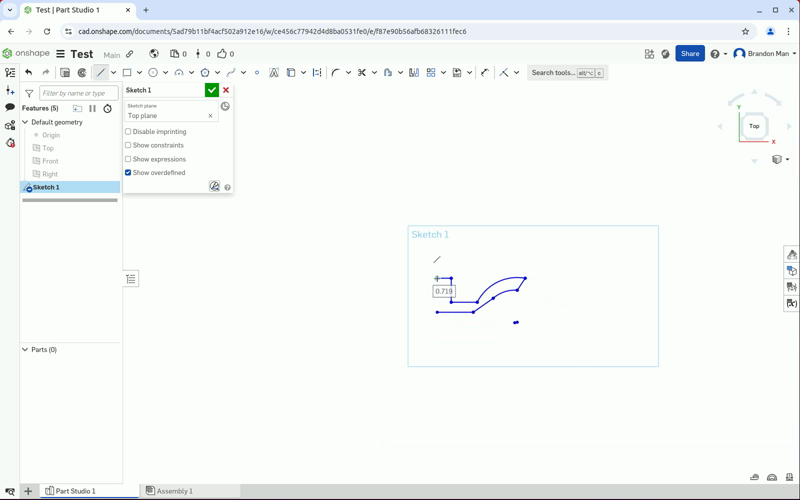
scroll(-6)
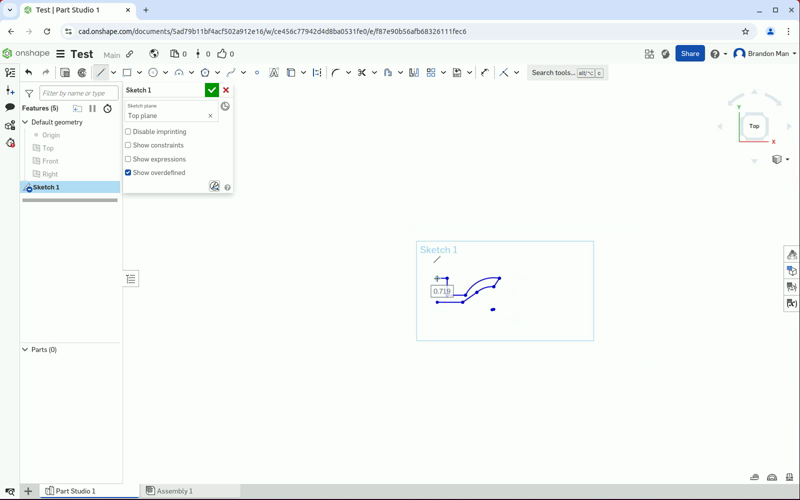
scroll(-6)
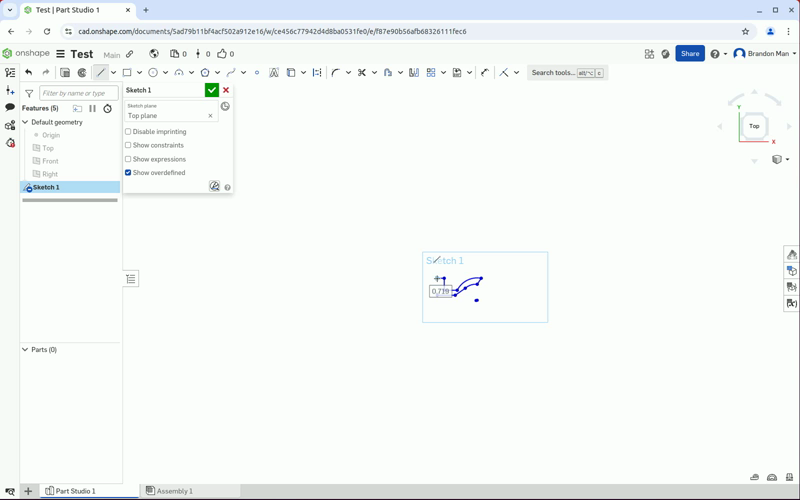
scroll(-6)
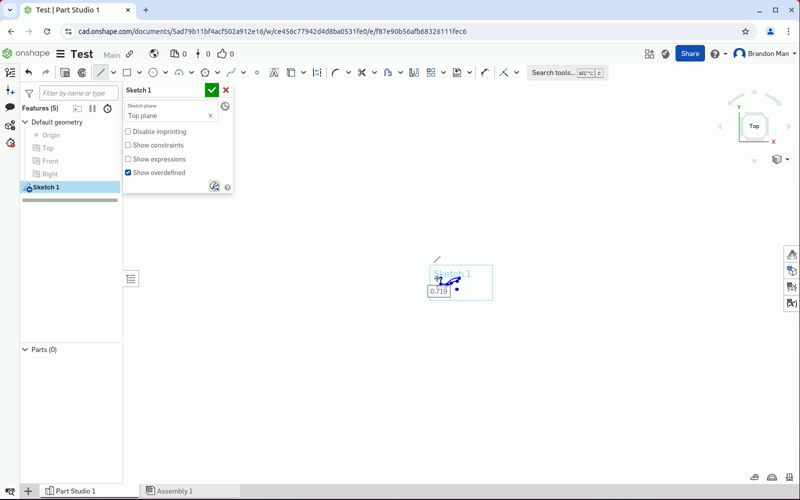
key_up(shift)
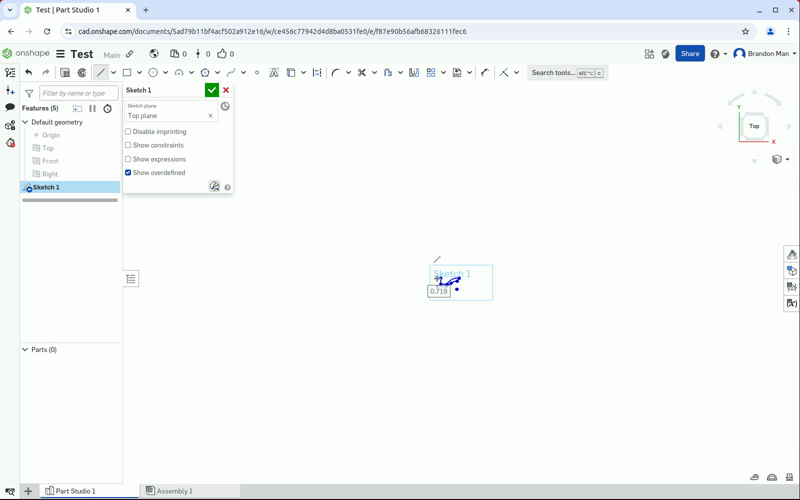
mouse_move(467, 278)
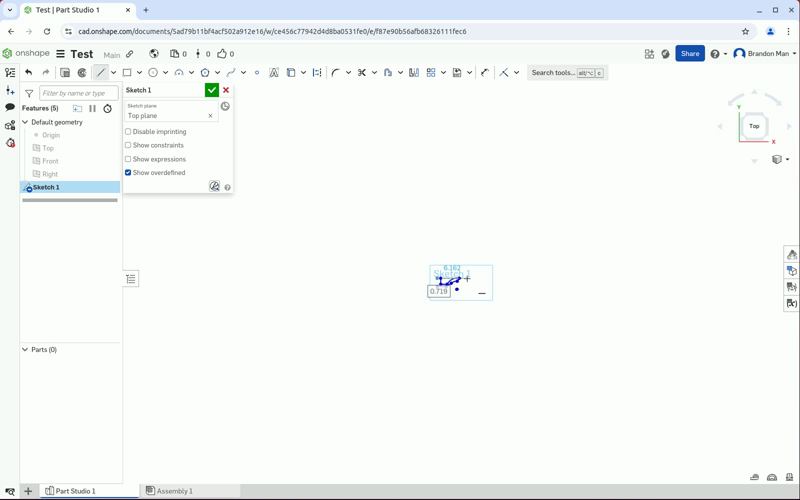
key_down(shift)
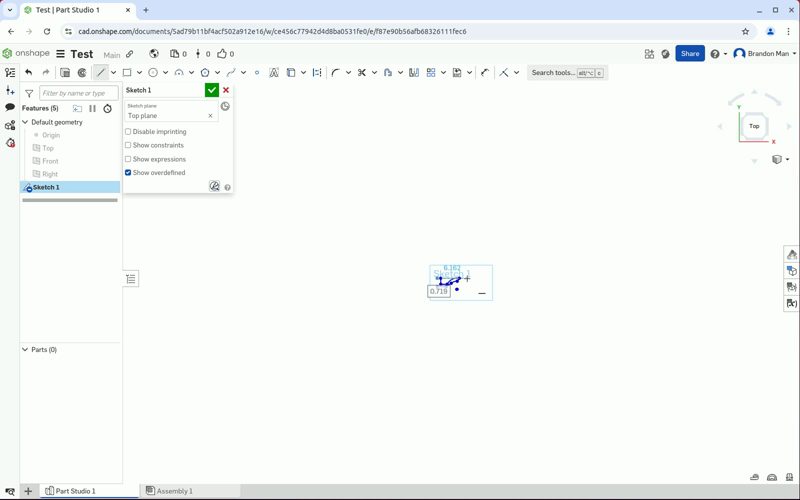
mouse_move(437, 286)
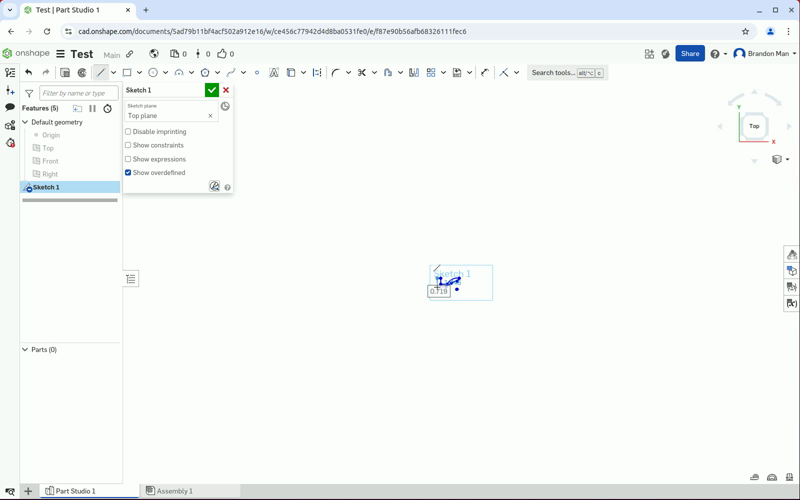
scroll(6)
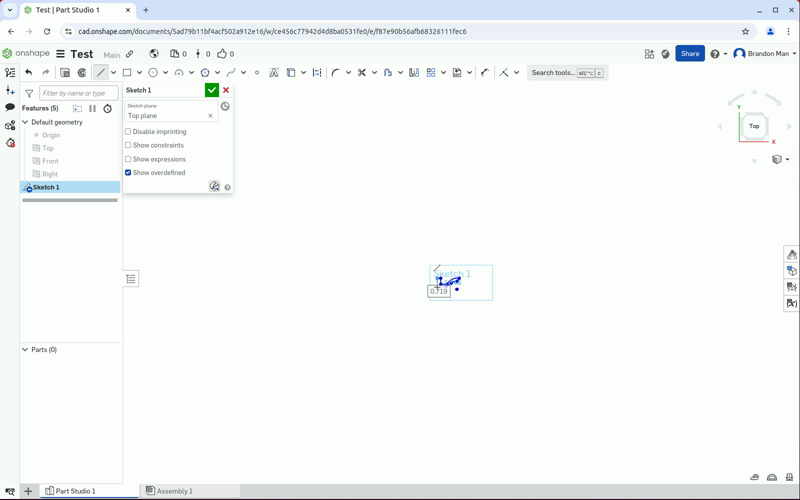
scroll(6)
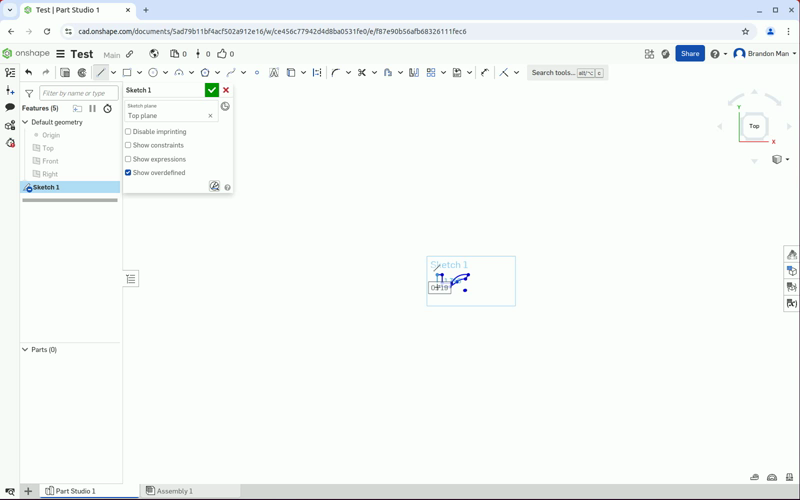
scroll(6)
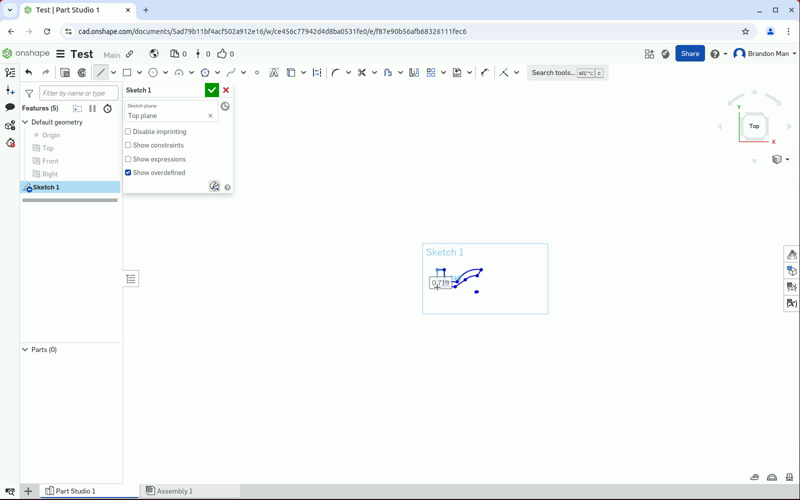
scroll(6)
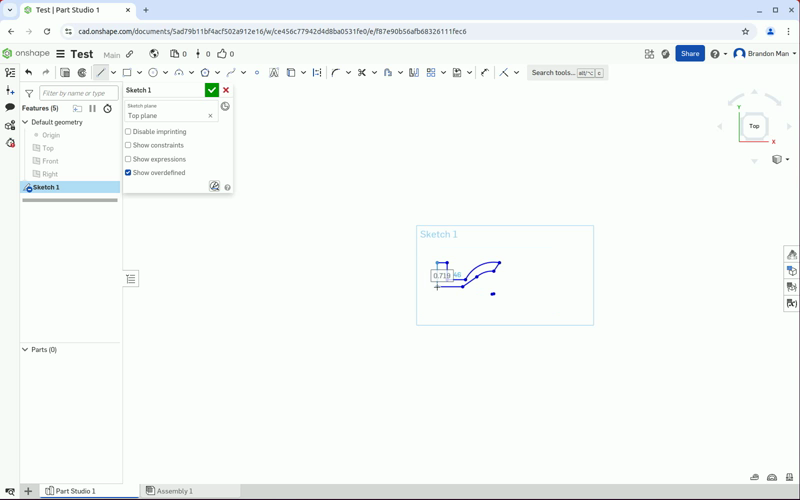
scroll(6)
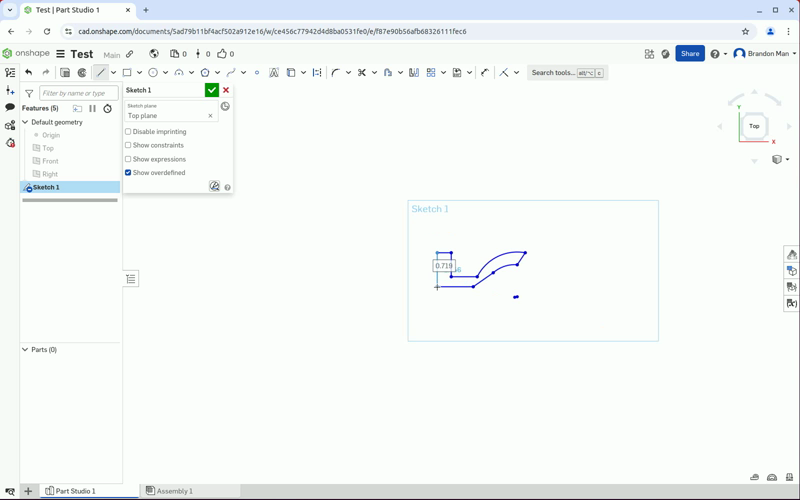
scroll(6)
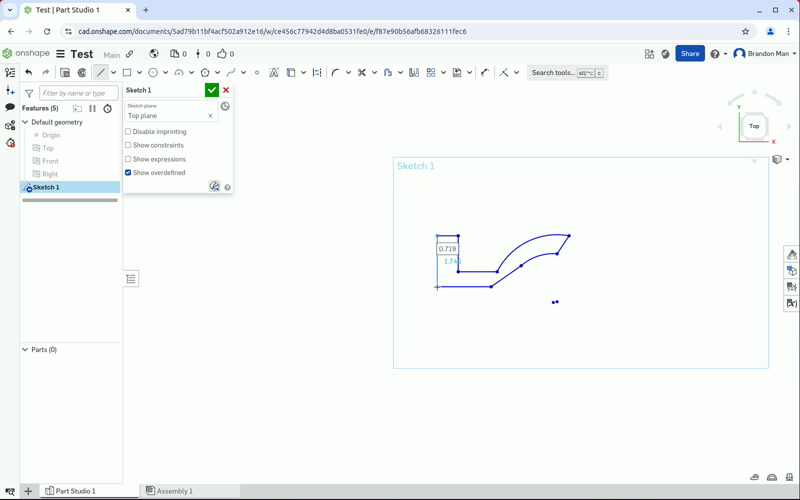
scroll(6)
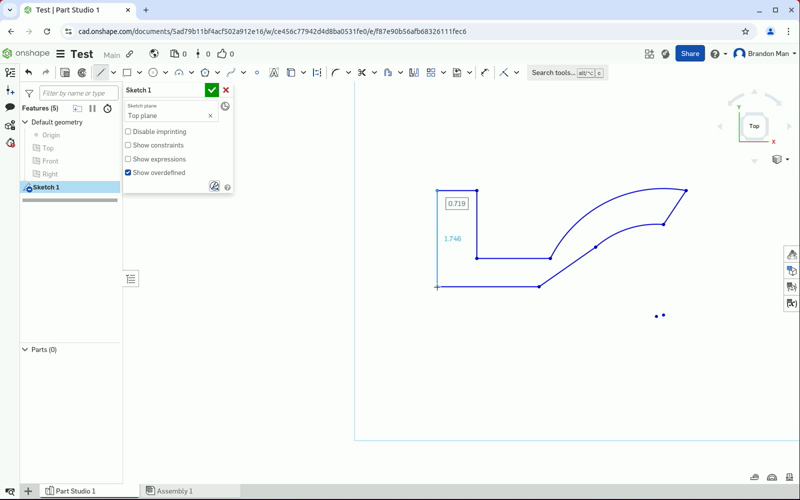
key_up(shift)
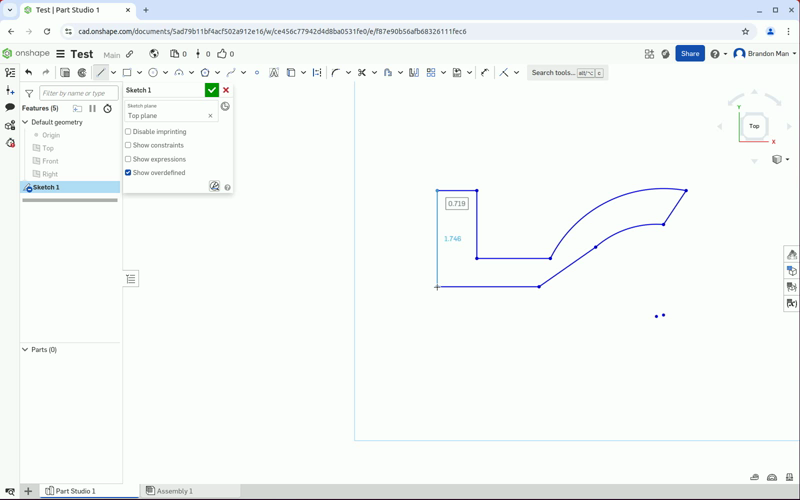
click(437, 286)
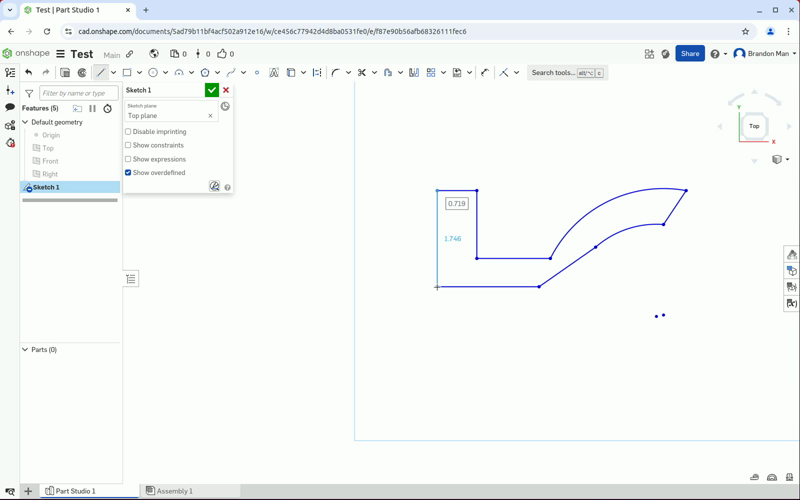
scroll(-6)
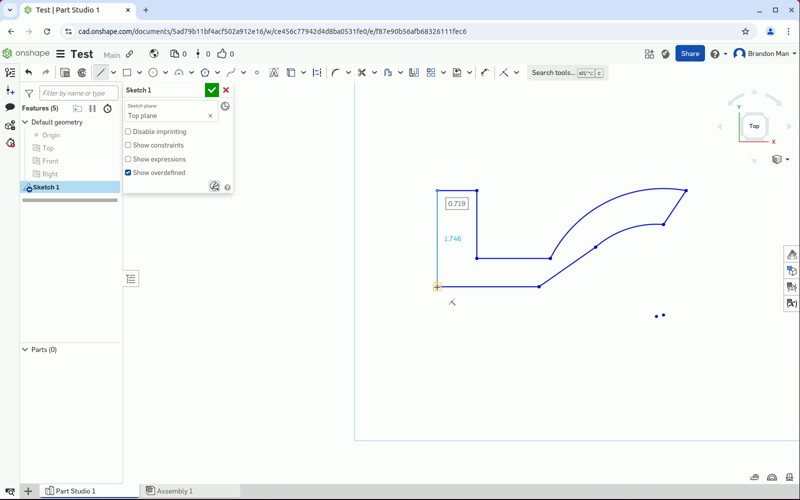
scroll(-6)
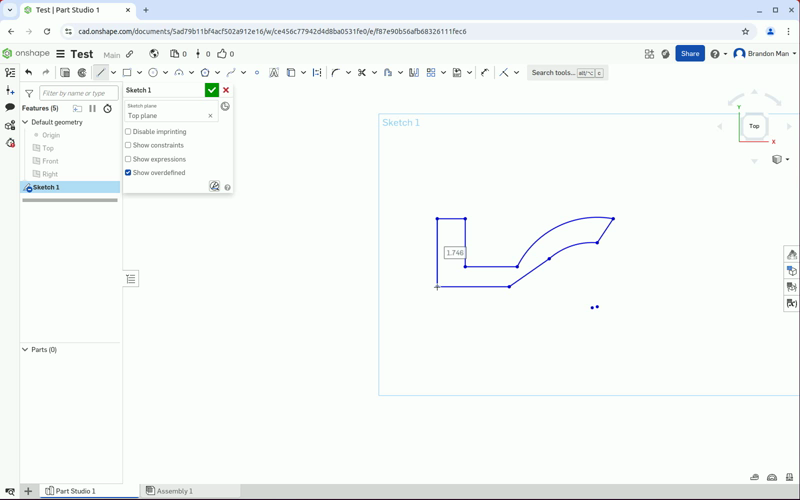
scroll(-6)
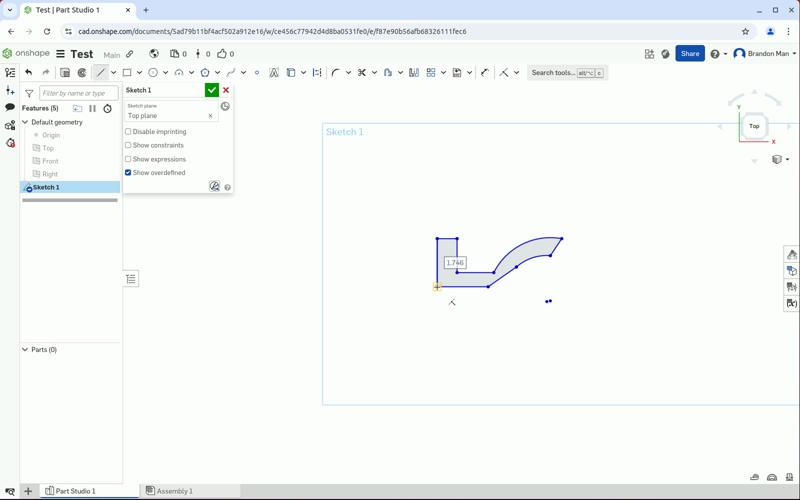
scroll(-6)
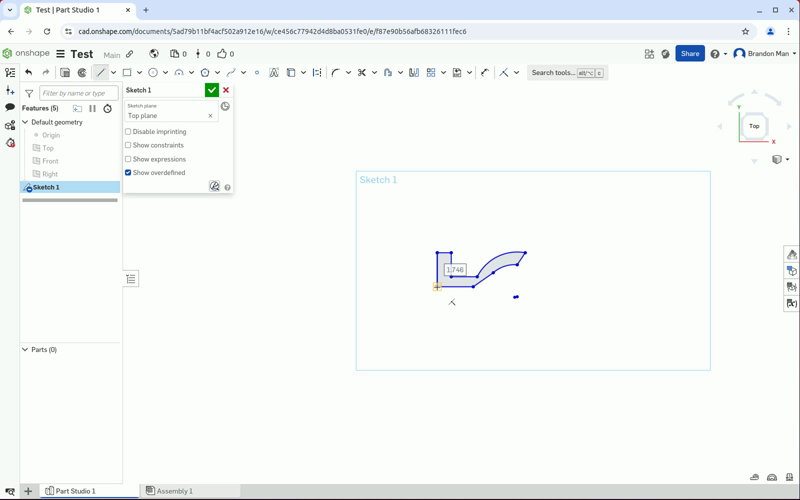
scroll(-6)
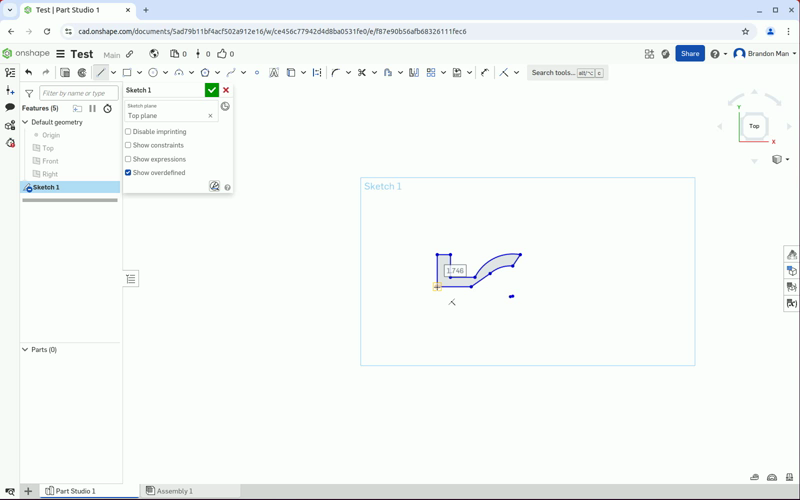
scroll(-6)
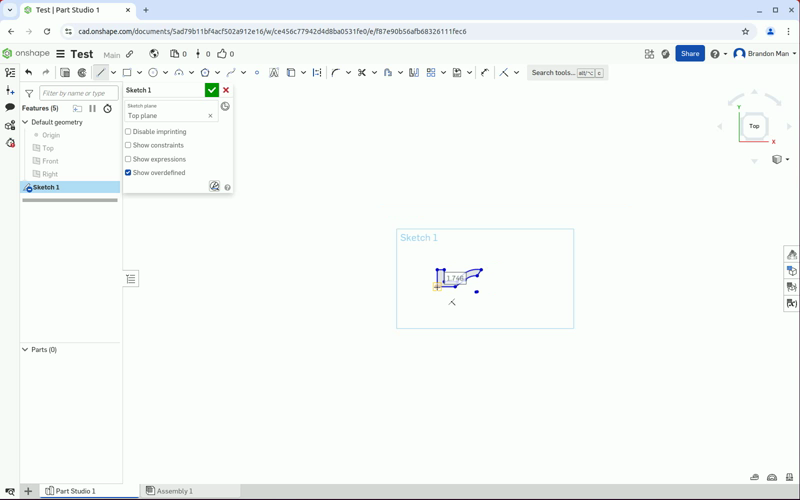
scroll(-6)
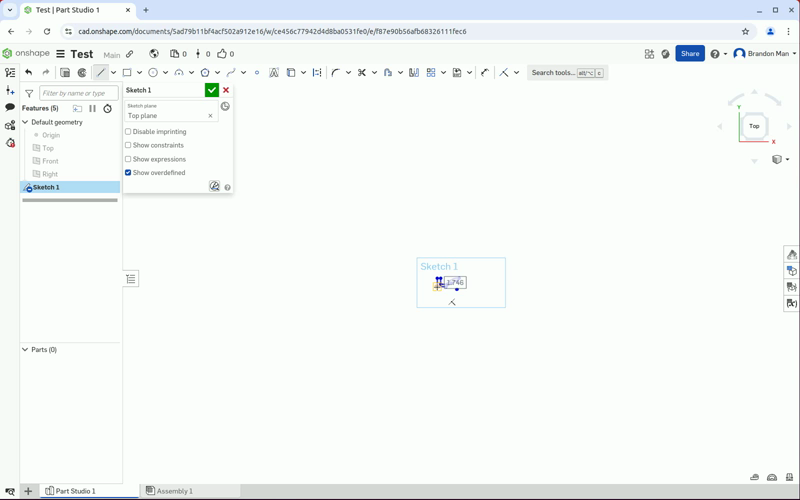
key(esc)
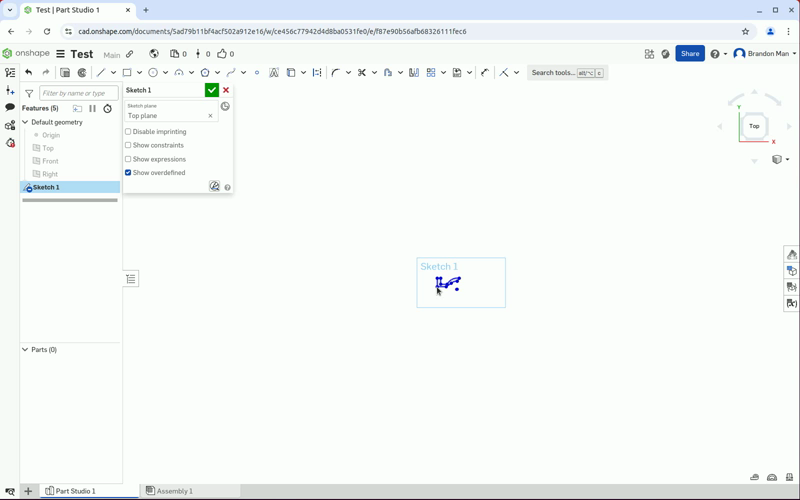
mouse_move(439, 282)
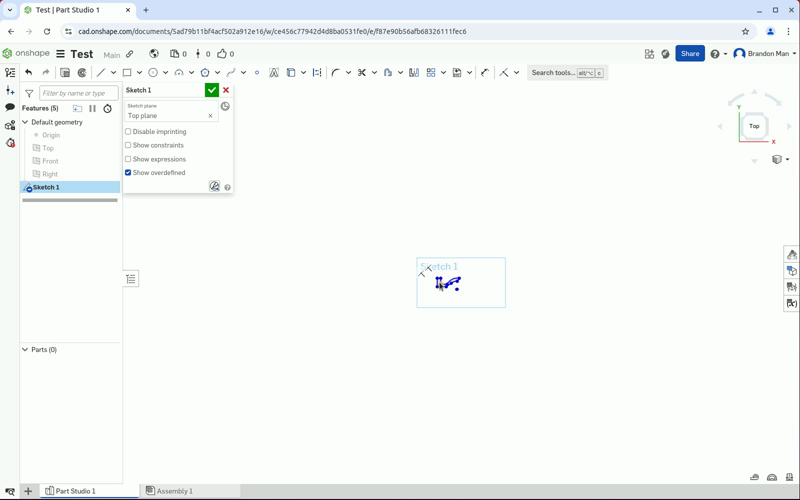
scroll(6)
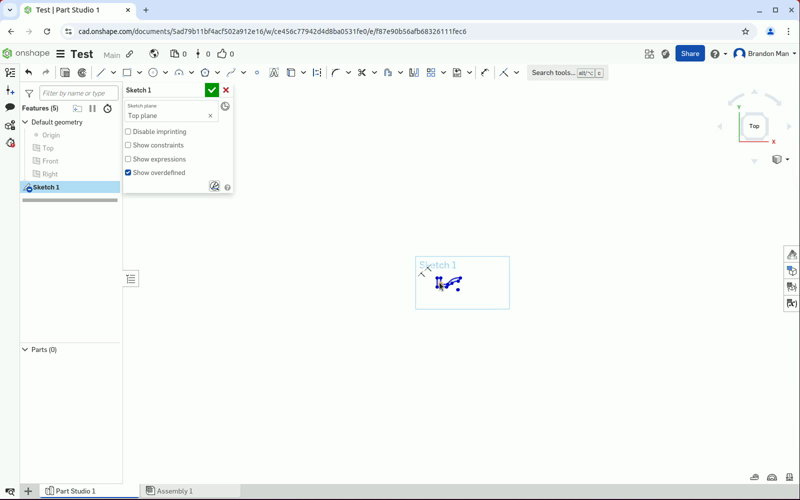
scroll(6)
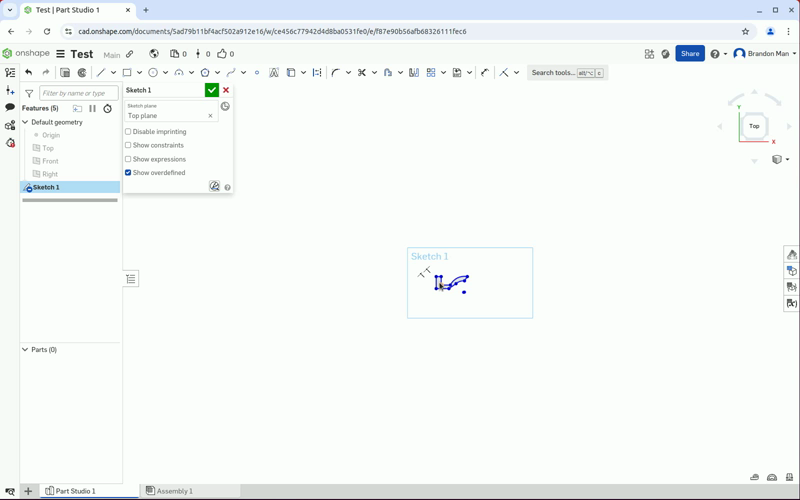
scroll(6)
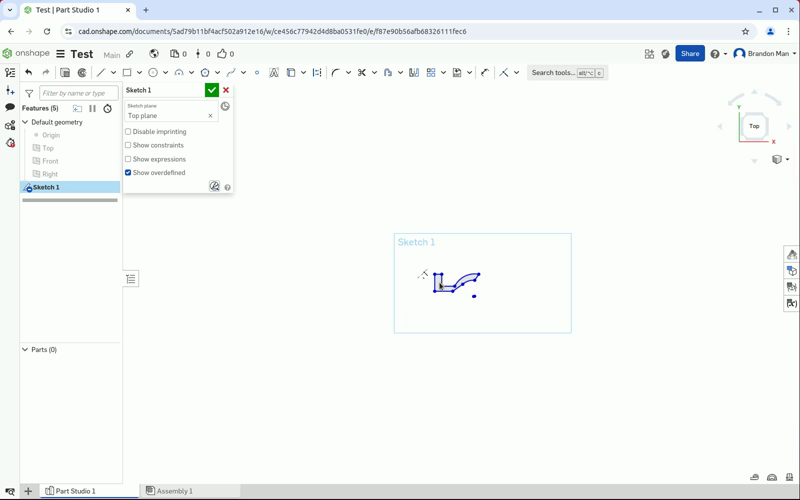
scroll(6)
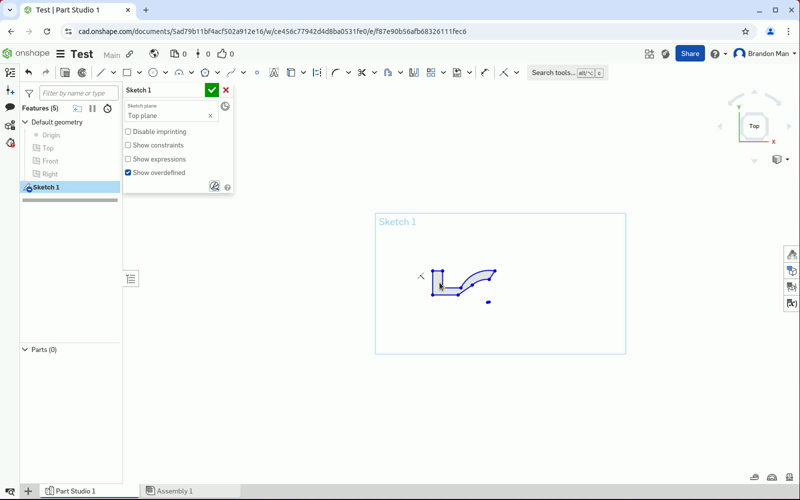
scroll(6)
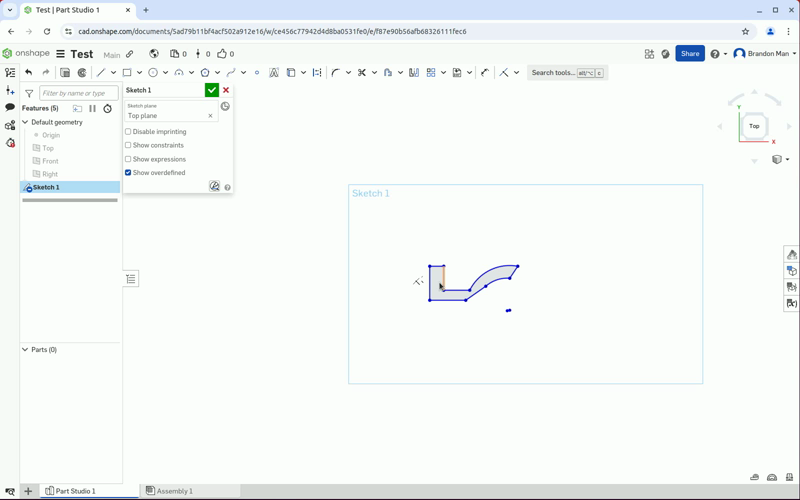
scroll(6)
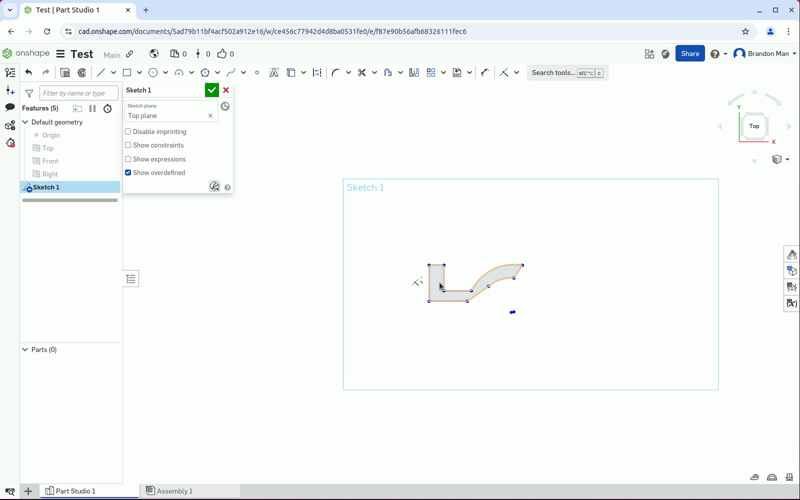
scroll(6)
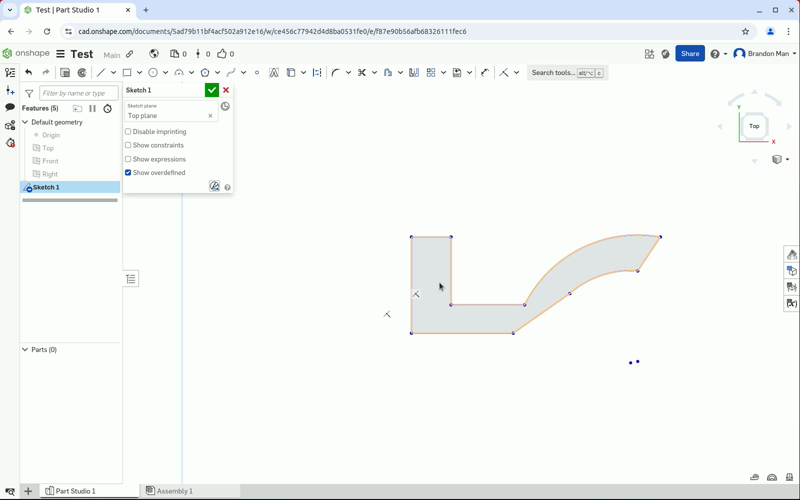
click(439, 282)
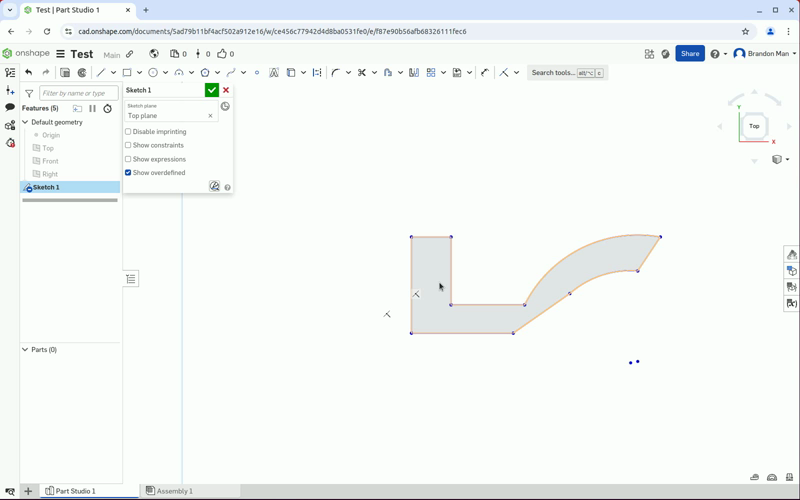
scroll(-6)
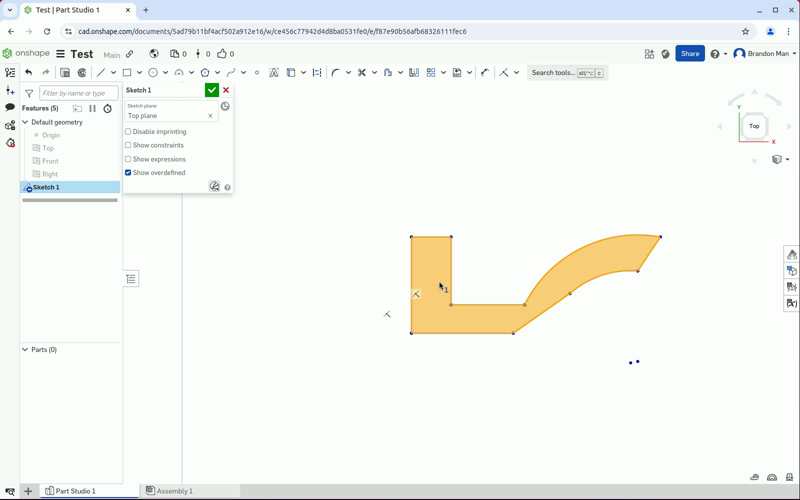
scroll(-6)
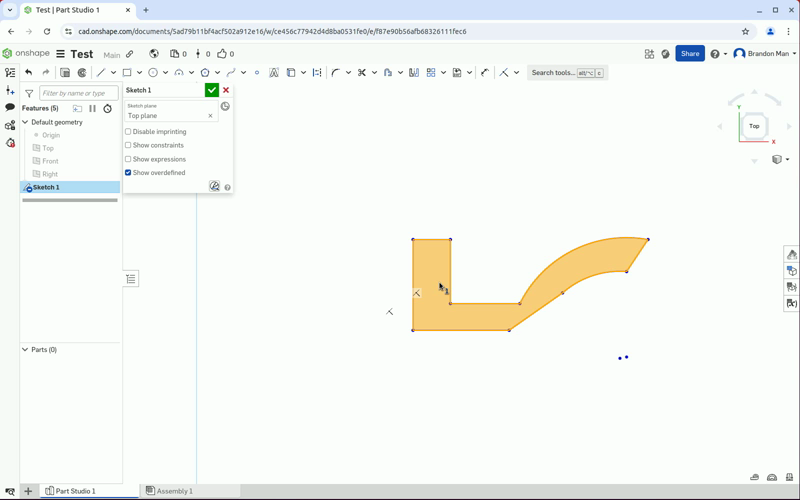
scroll(-6)
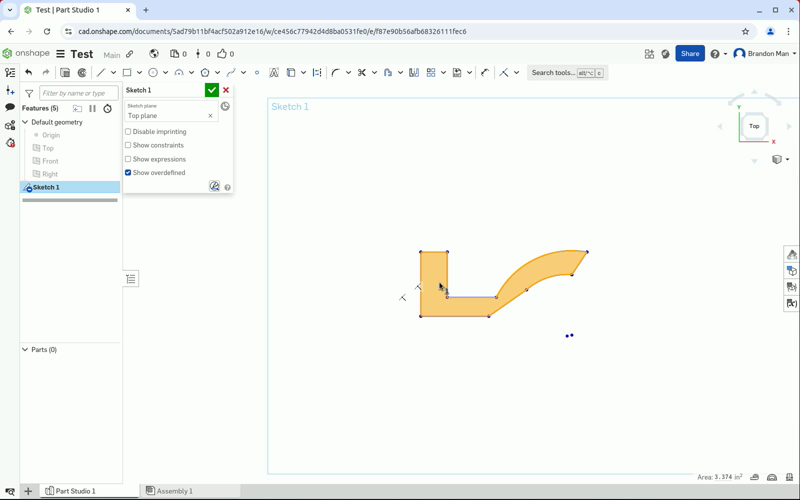
scroll(-6)
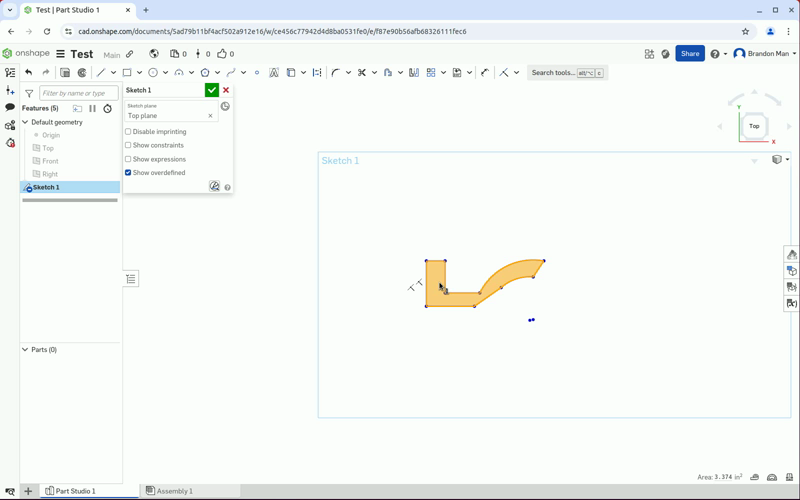
scroll(-6)
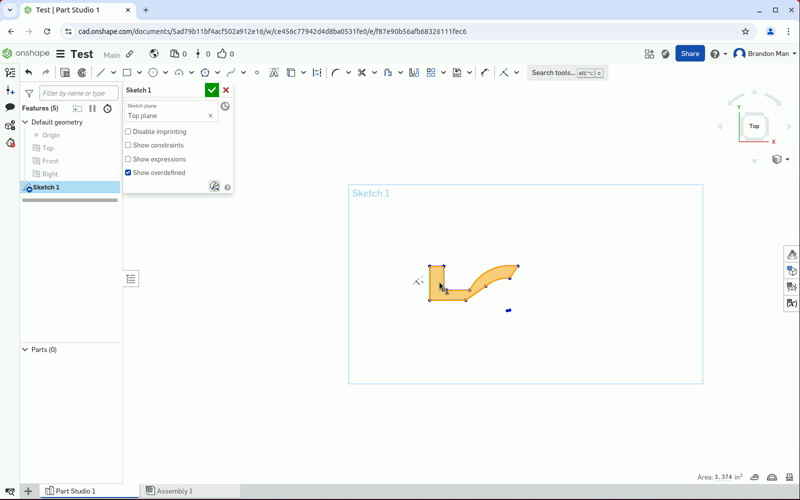
scroll(-6)
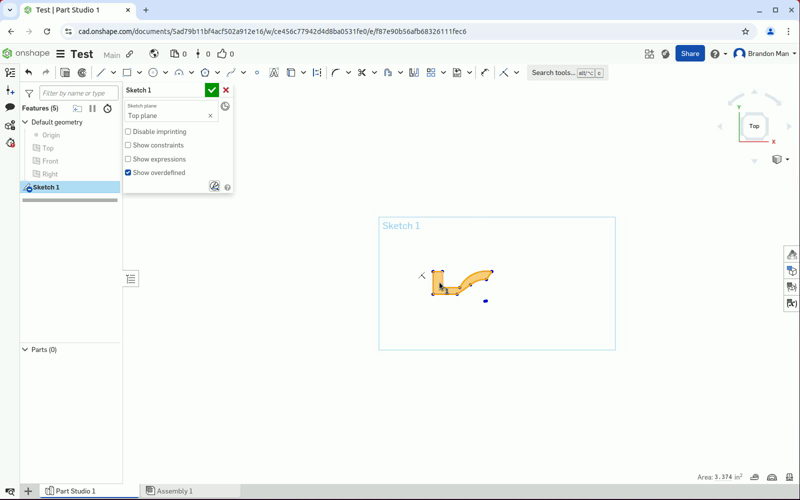
scroll(-6)
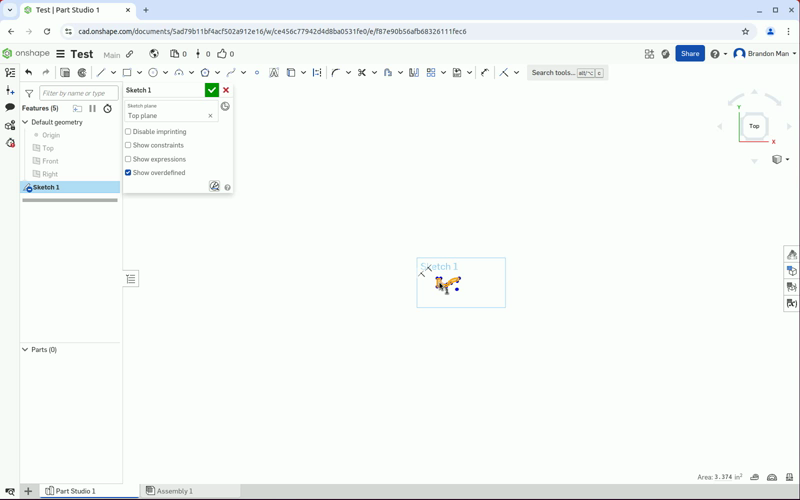
mouse_move(73, 352)
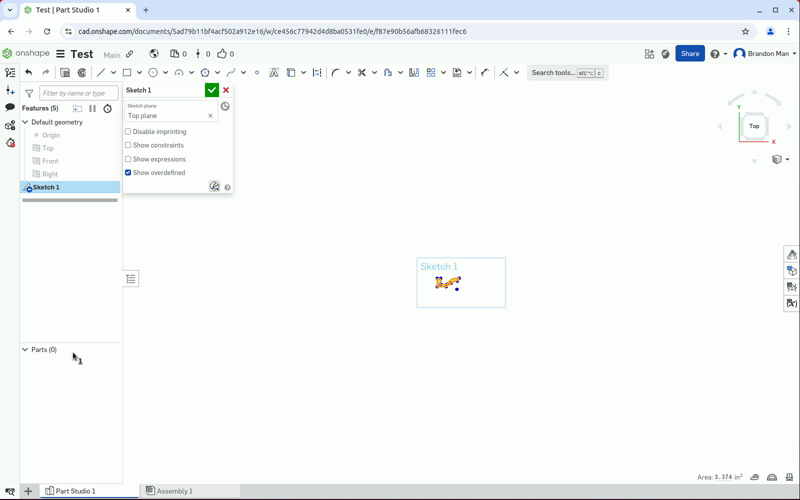
key(shift+y)
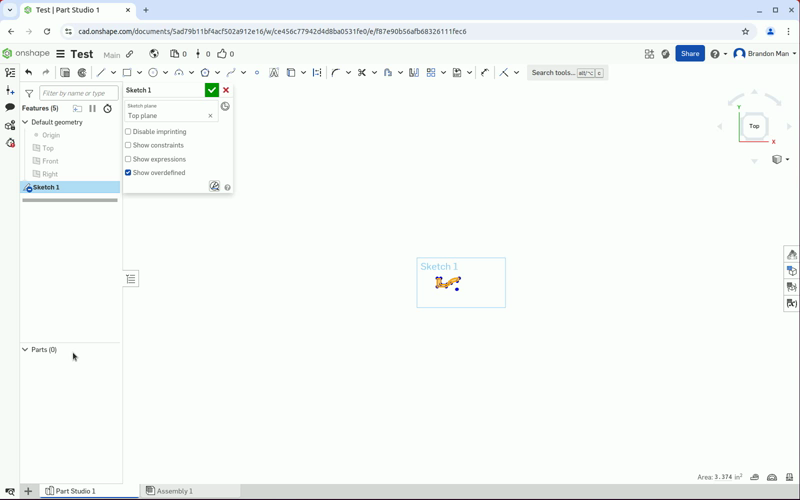
key(shift+e)
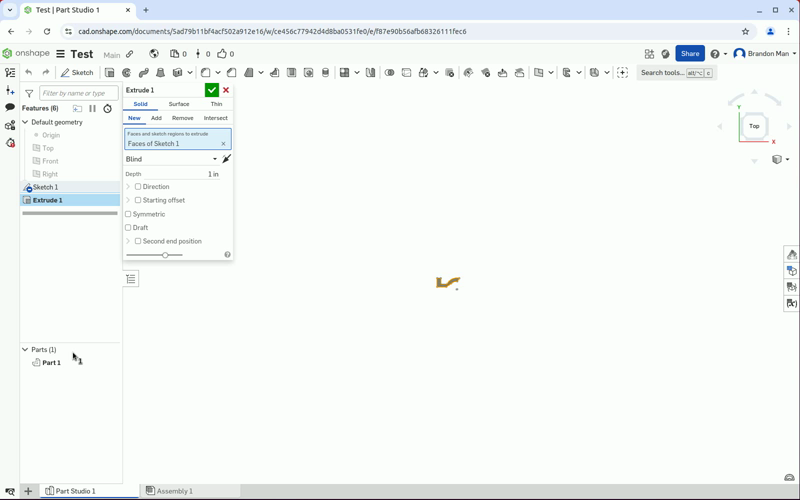
mouse_move(143, 106)
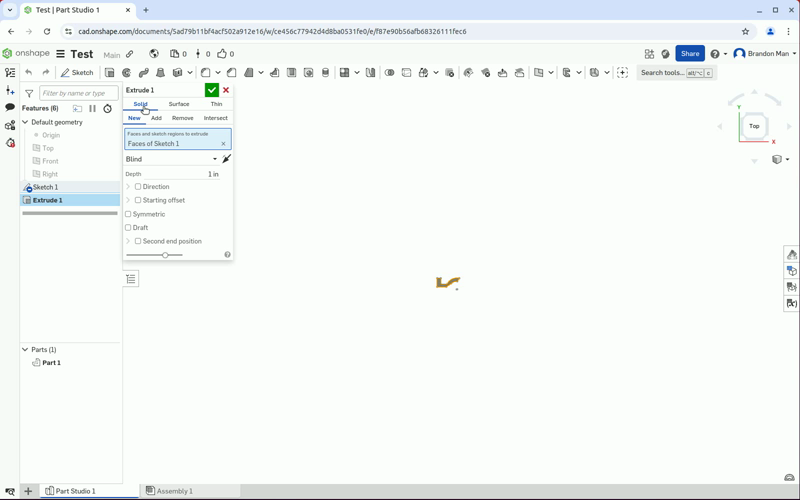
click(143, 106)
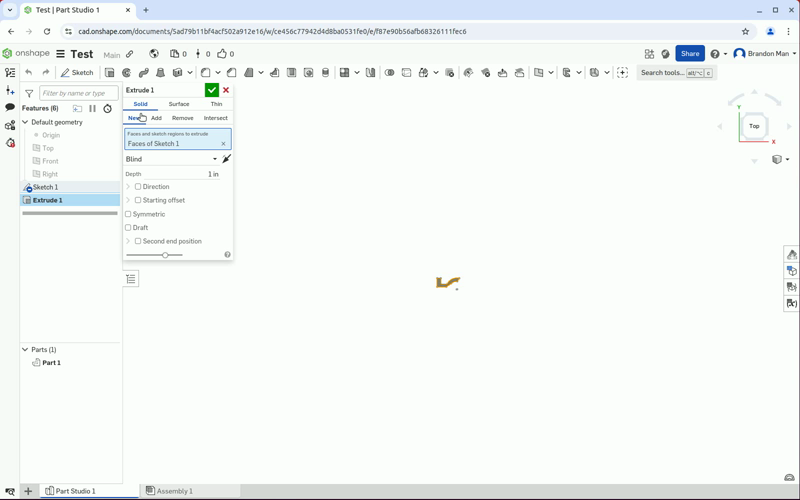
mouse_move(137, 120)
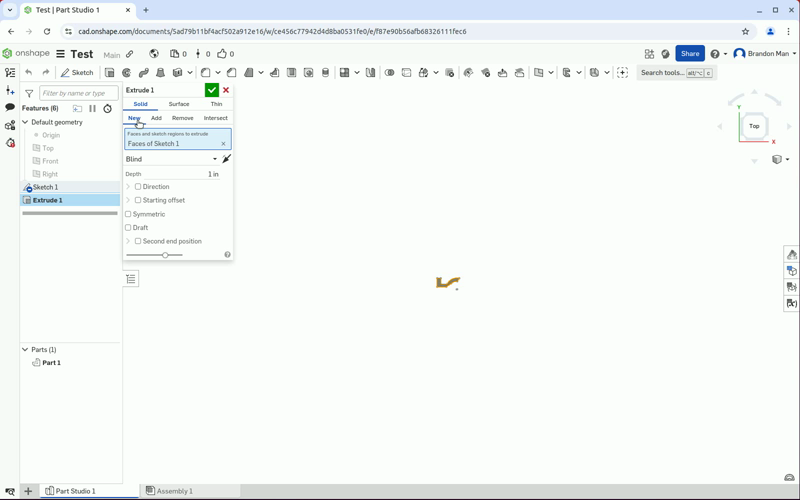
click(137, 120)
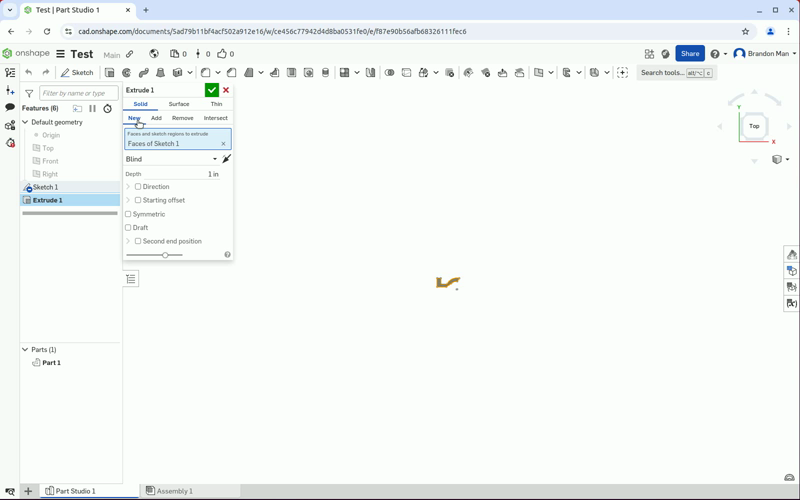
key(tab, 4)
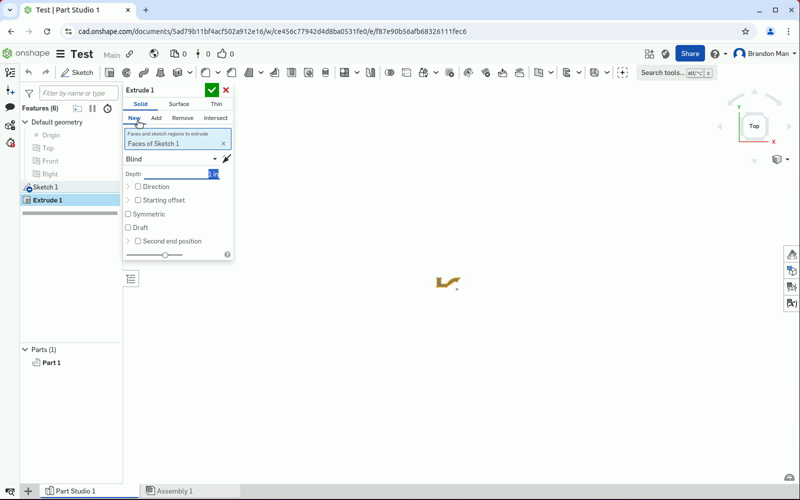
text(3.851)
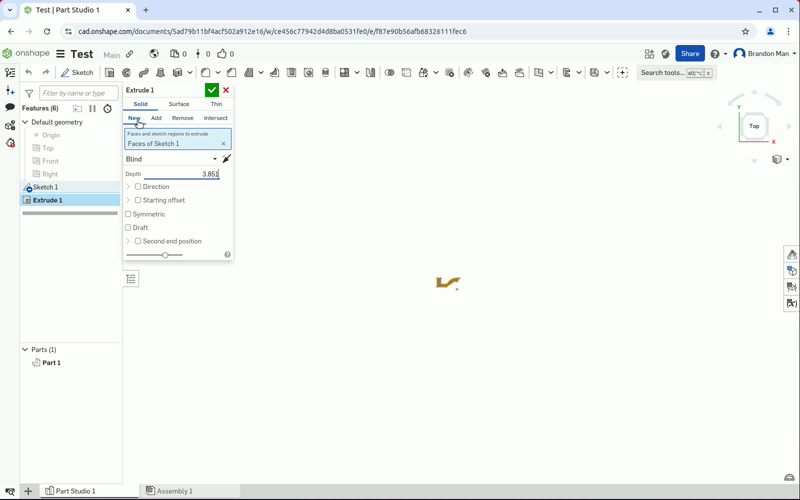
key(enter)
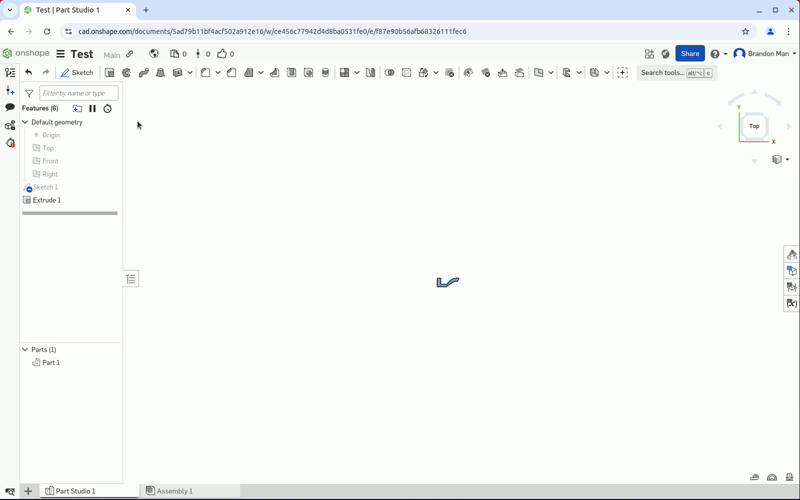
key(shift+h)
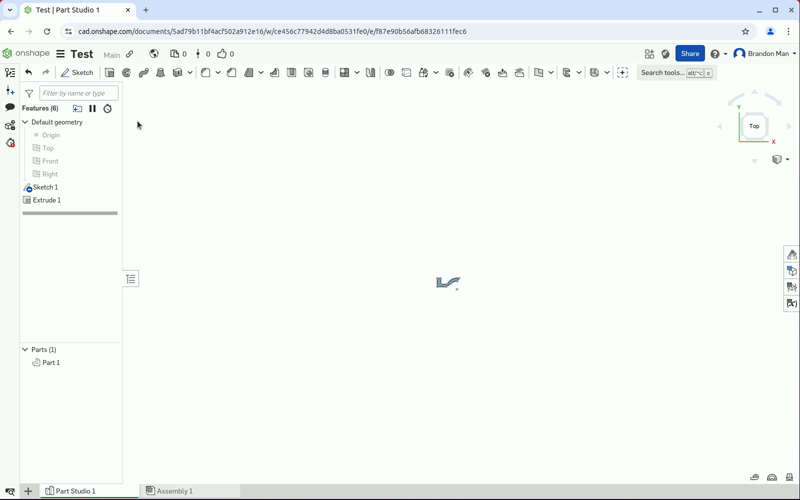
key(shift+h)
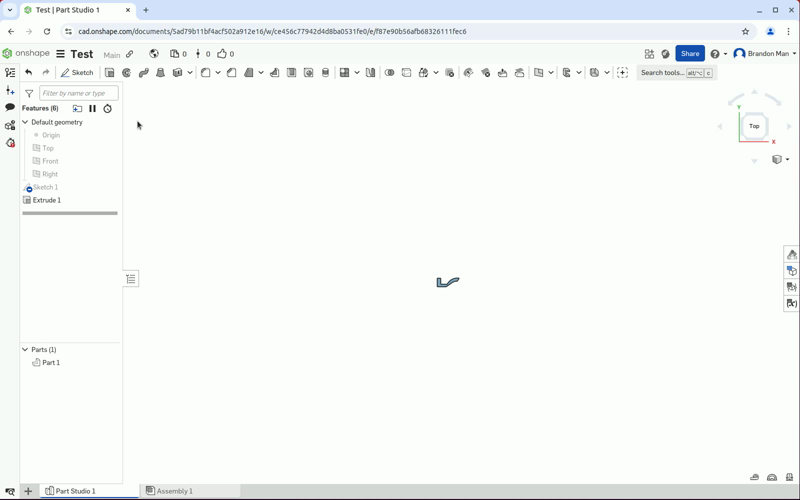
mouse_move(73, 189)
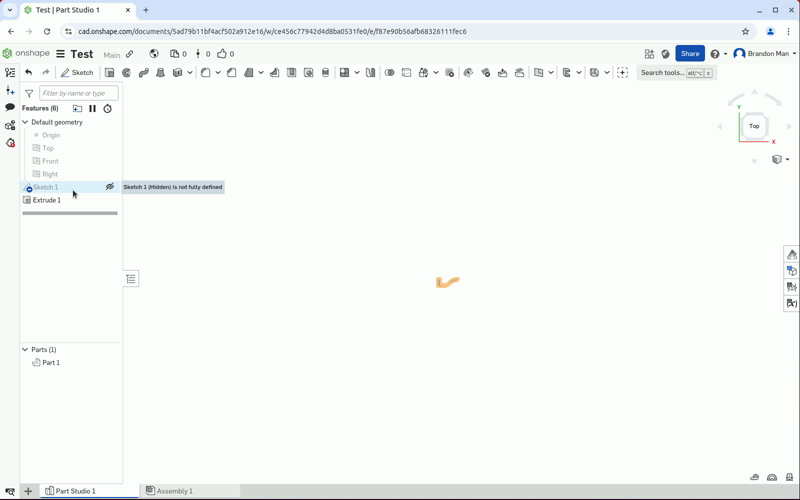
click(73, 189)
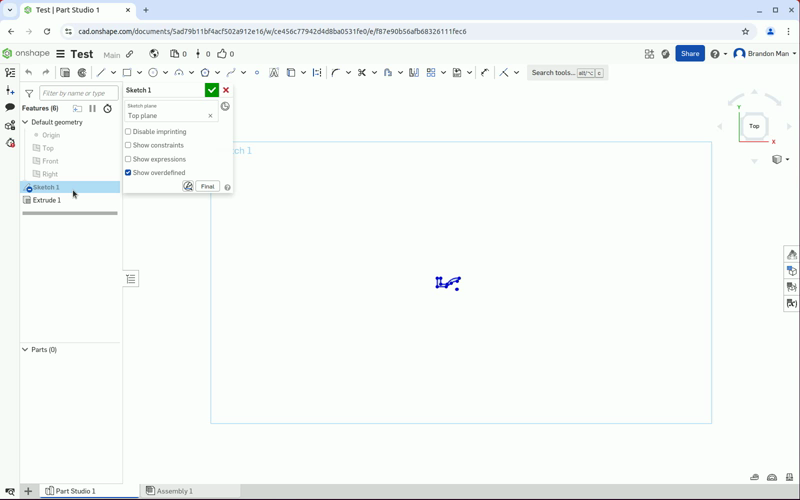
mouse_move(229, 92)
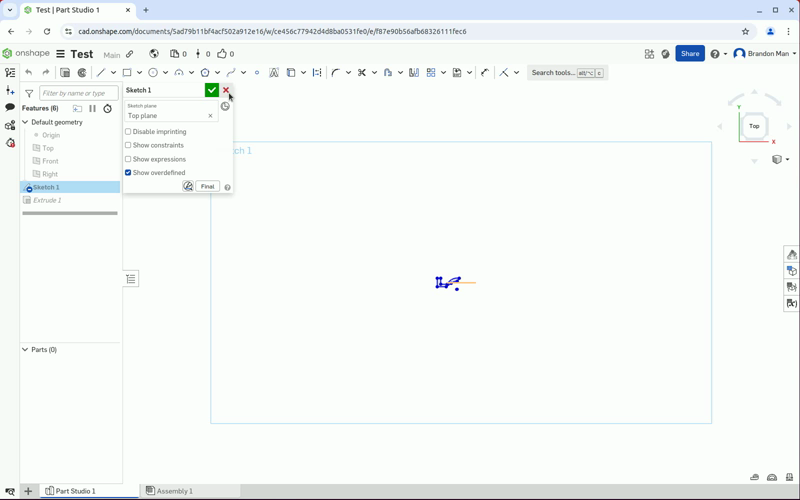
click(229, 92)
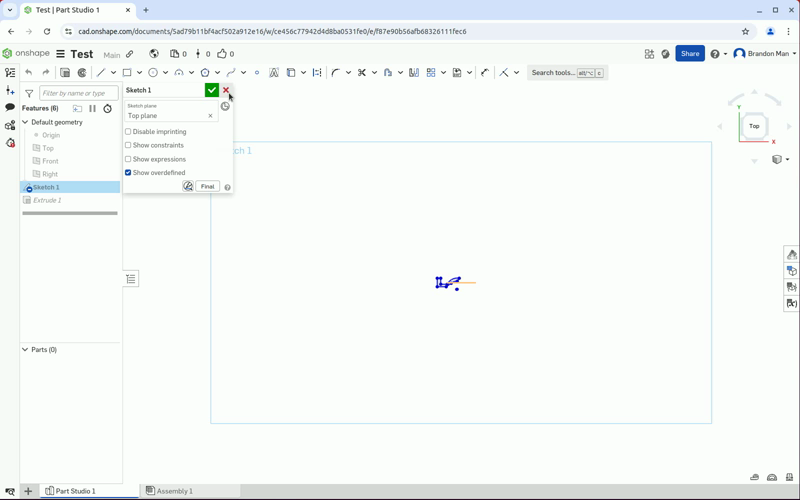
key(shift+s)
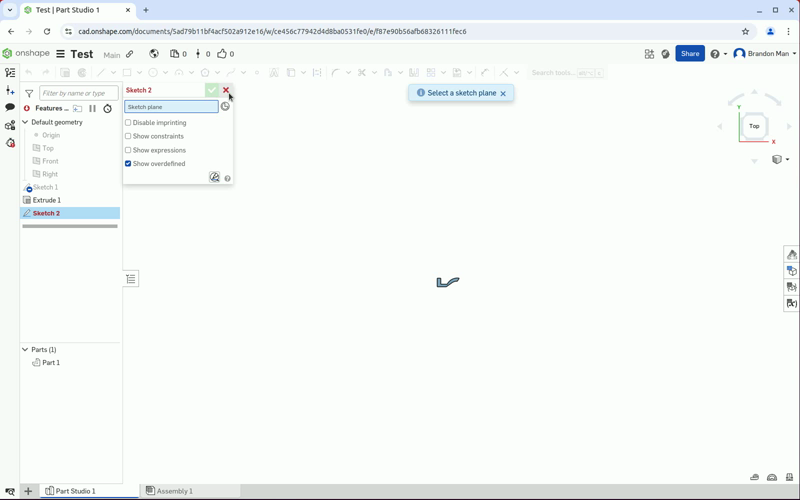
mouse_move(73, 150)
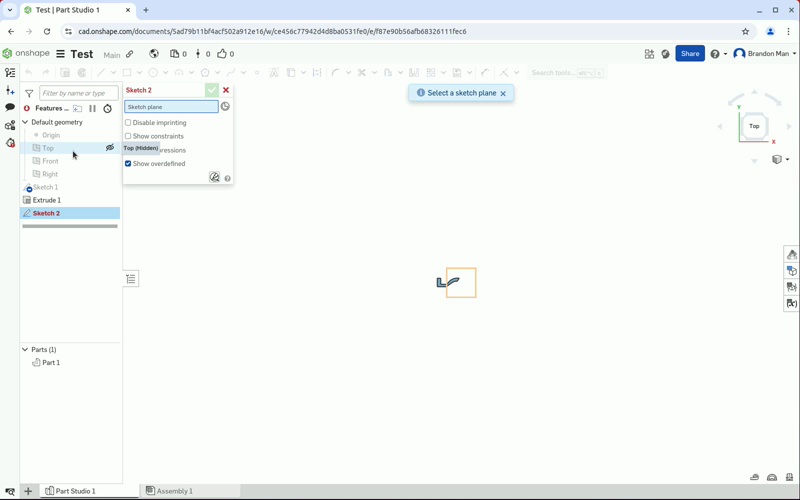
click(73, 150)
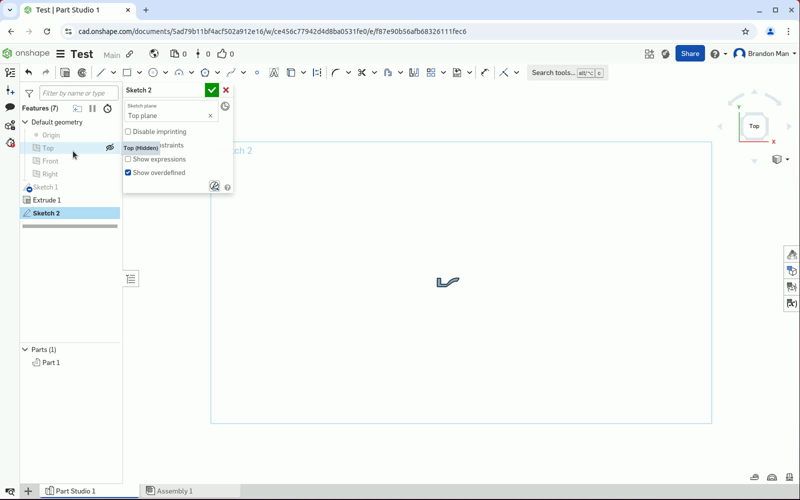
mouse_move(73, 352)
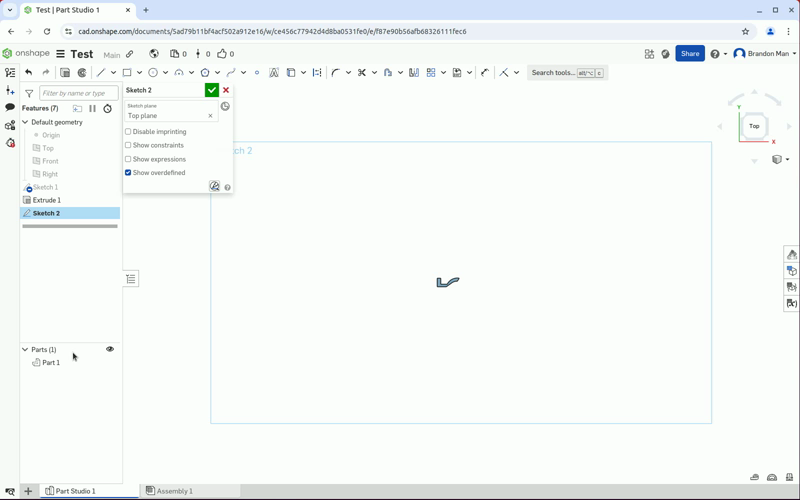
key(y)
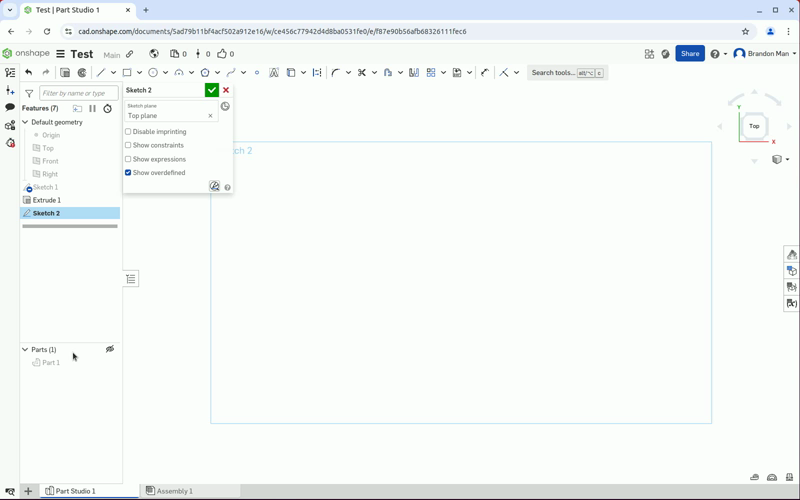
key(c)
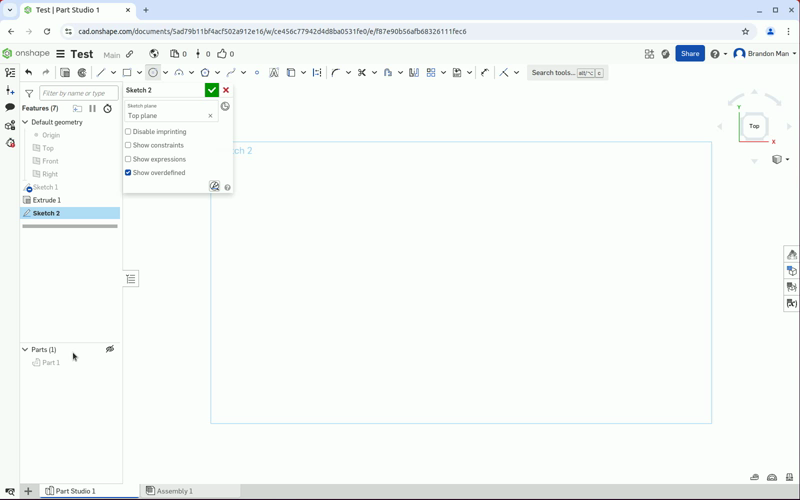
key_down(shift)
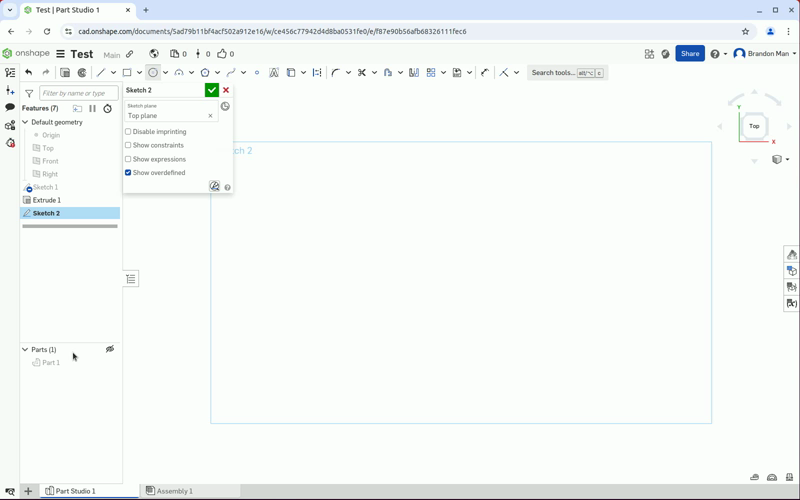
mouse_move(461, 282)
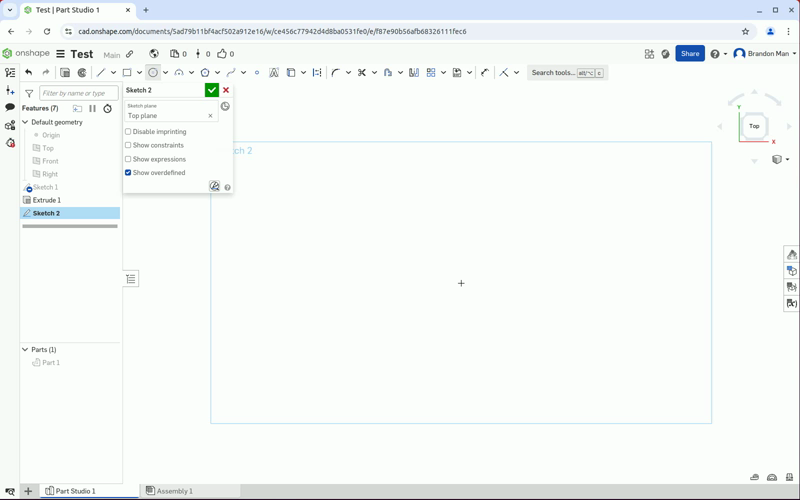
click(461, 282)
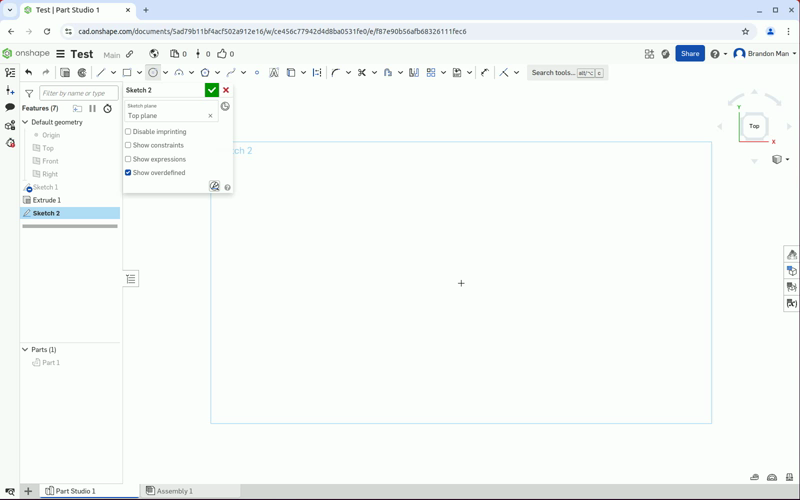
key_up(shift)
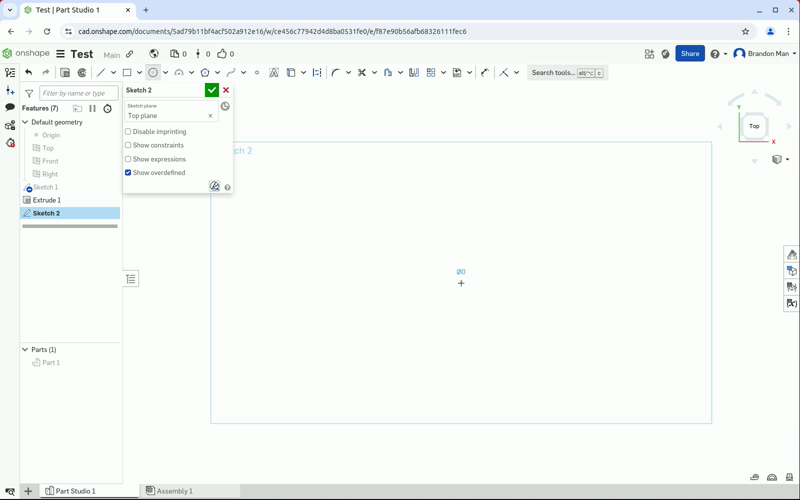
mouse_move(466, 282)
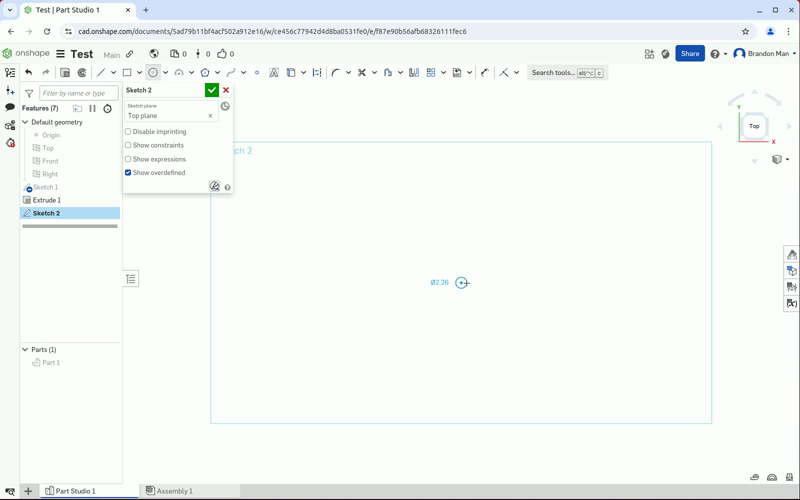
click(466, 282)
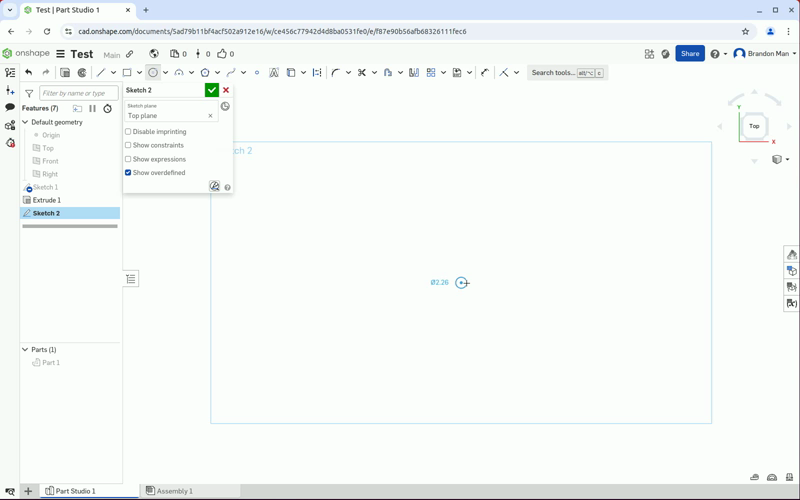
key(esc)
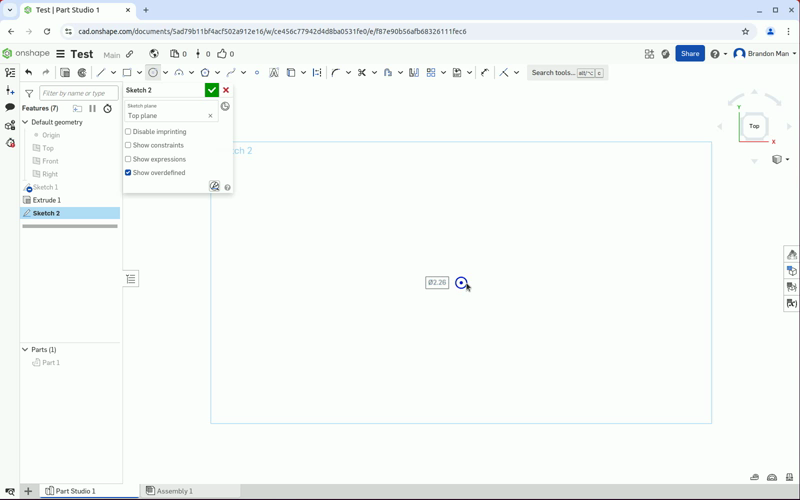
mouse_move(457, 280)
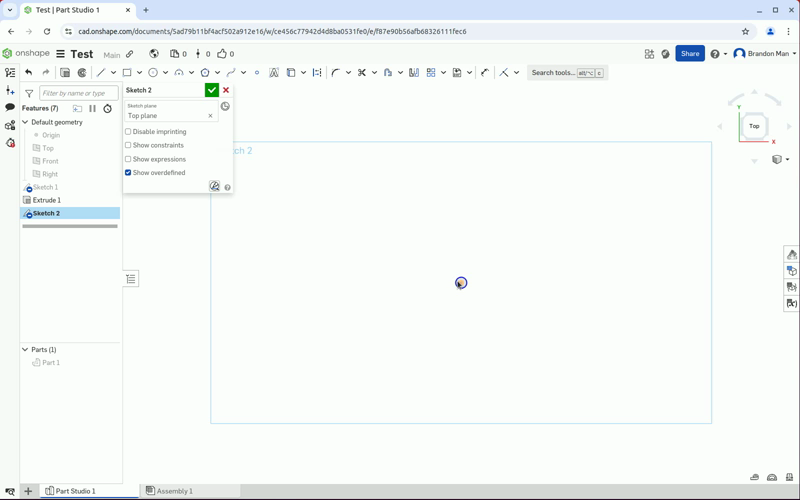
scroll(6)
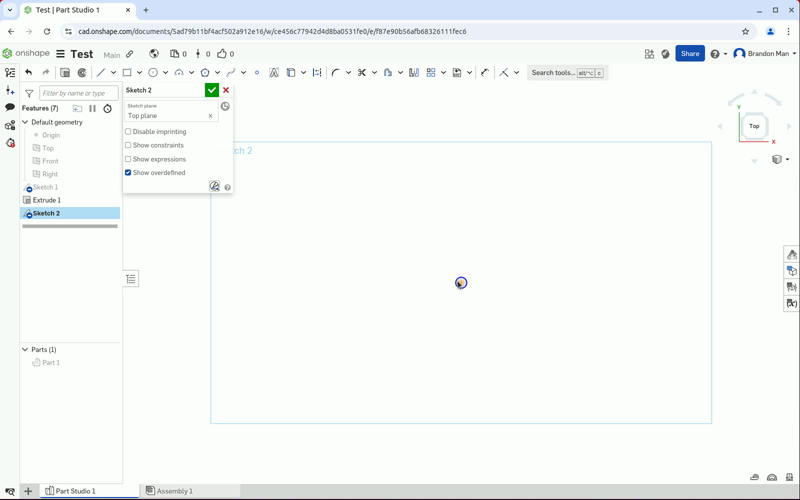
scroll(6)
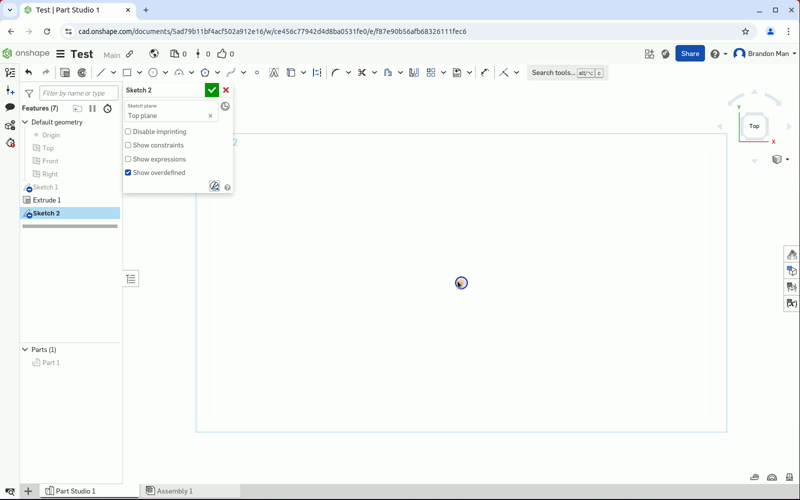
scroll(6)
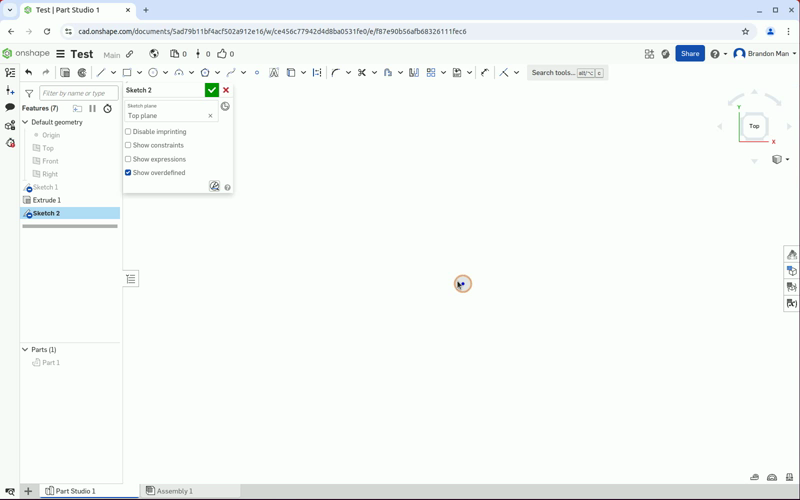
scroll(6)
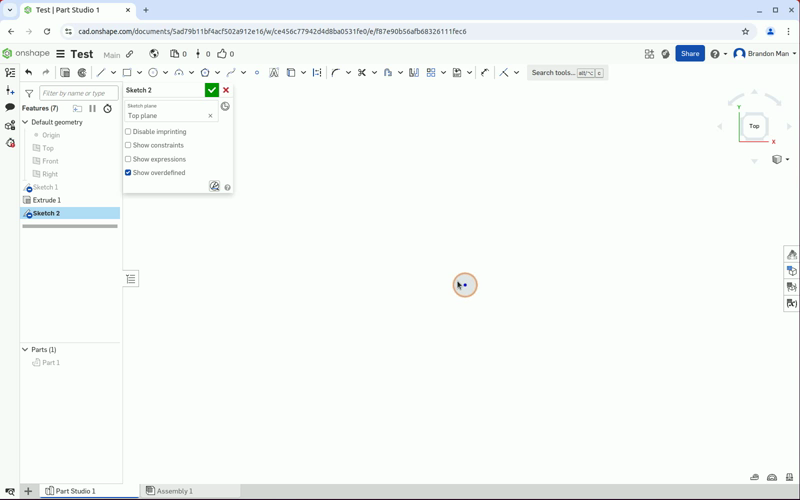
scroll(6)
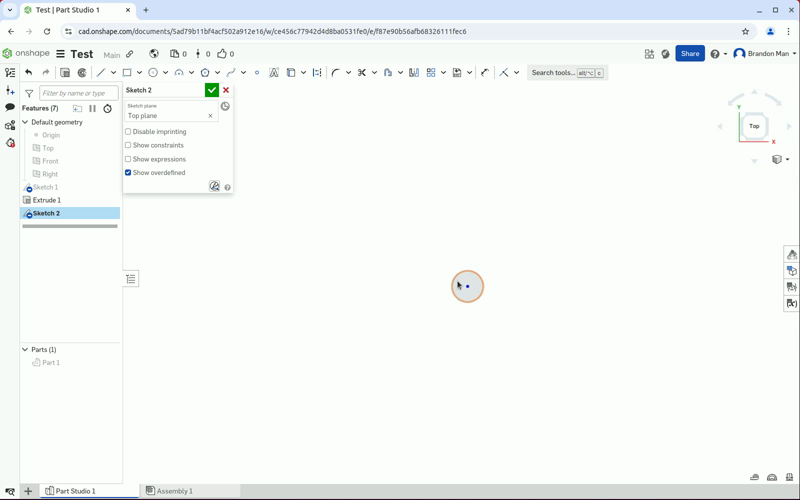
scroll(6)
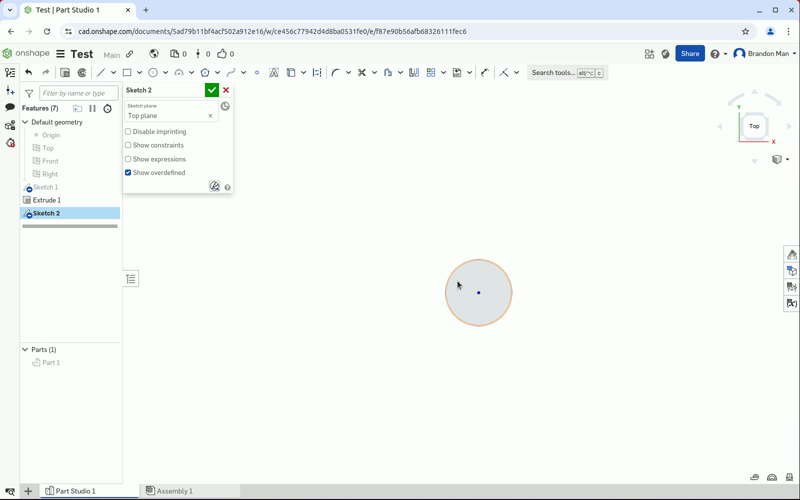
scroll(6)
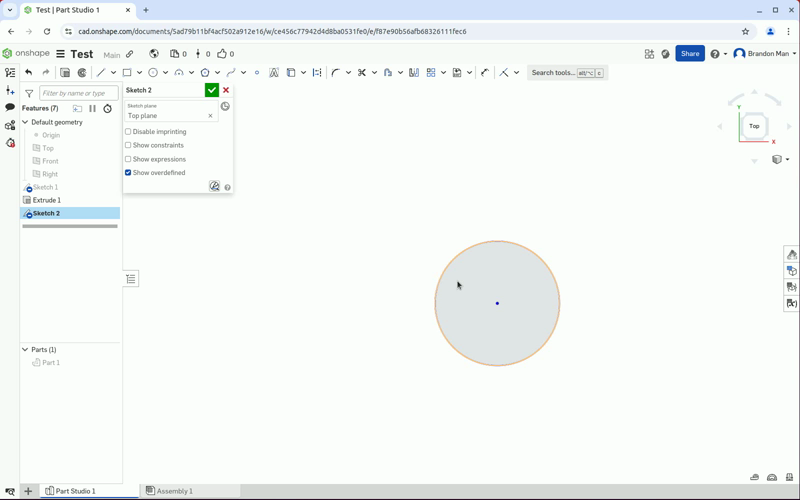
click(457, 280)
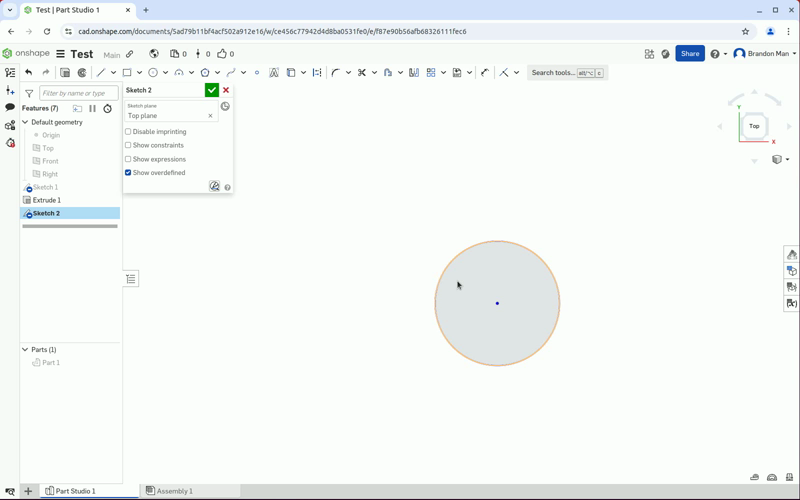
scroll(-6)
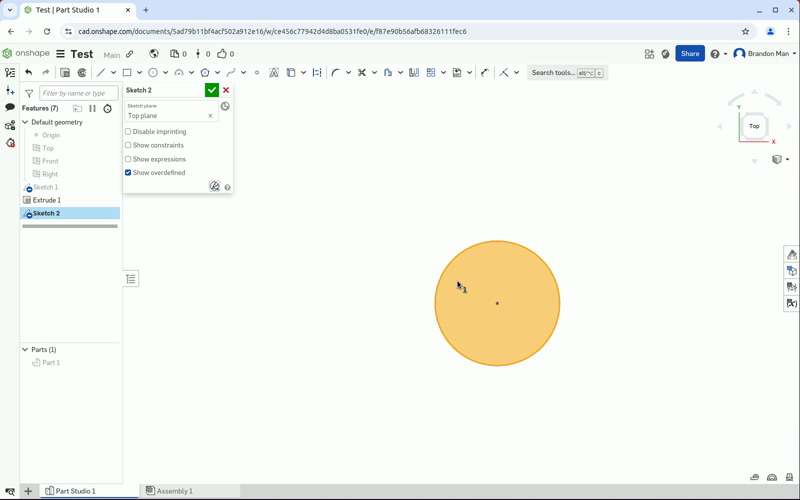
scroll(-6)
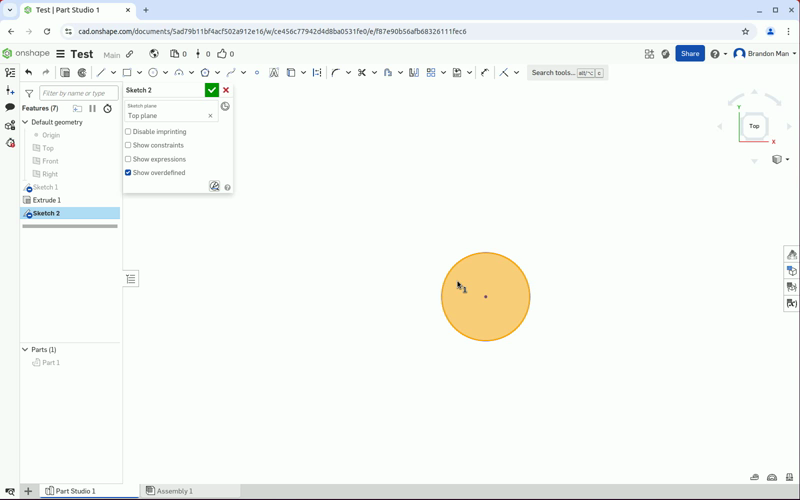
scroll(-6)
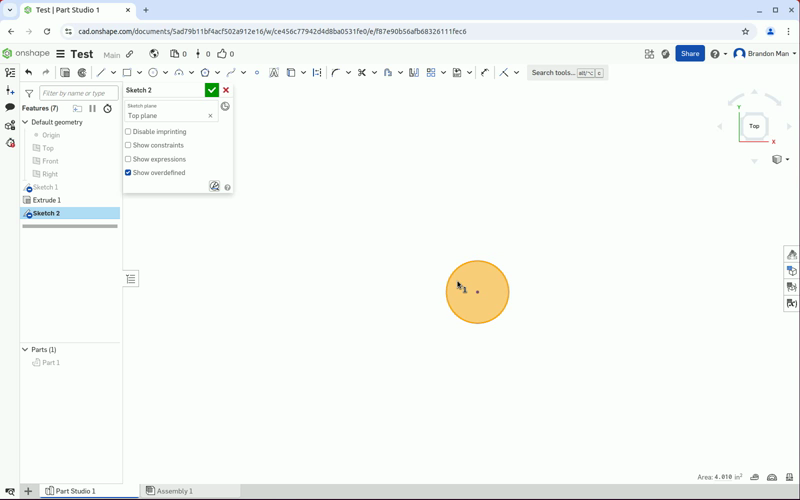
scroll(-6)
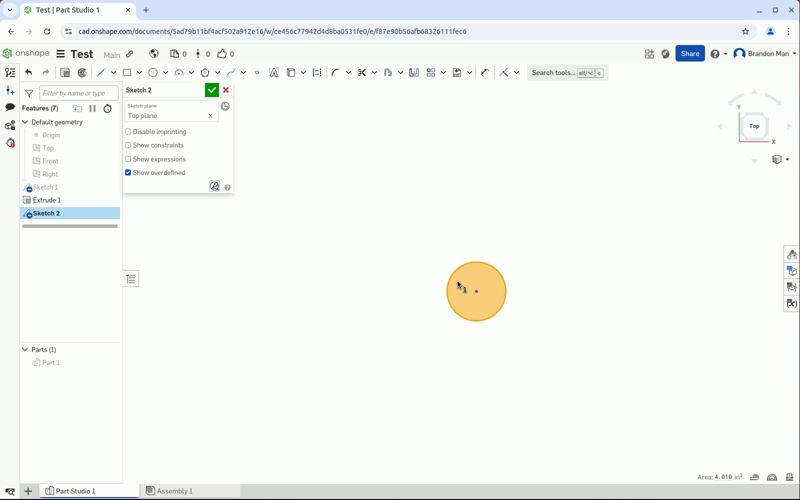
scroll(-6)
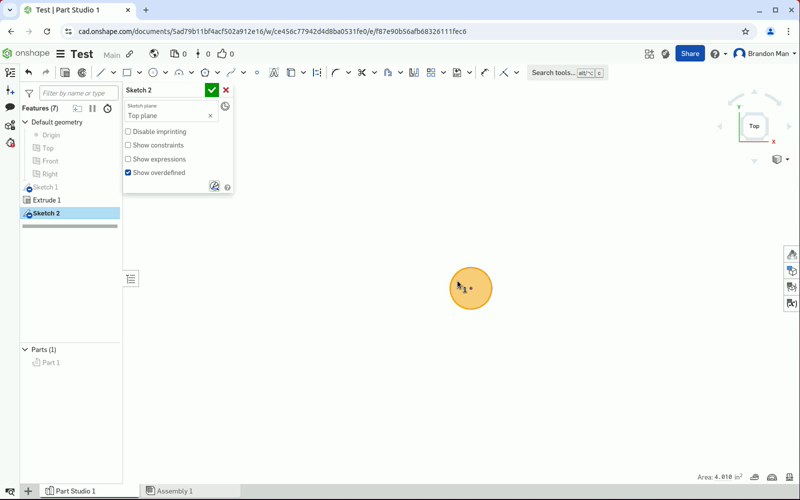
scroll(-6)
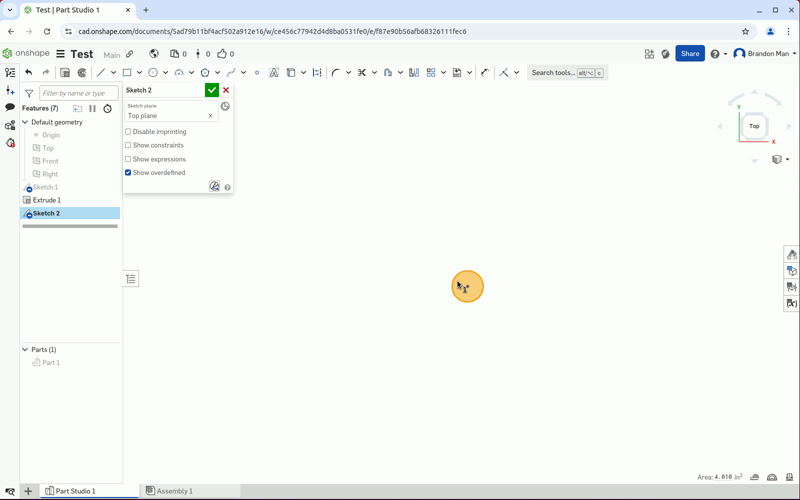
scroll(-6)
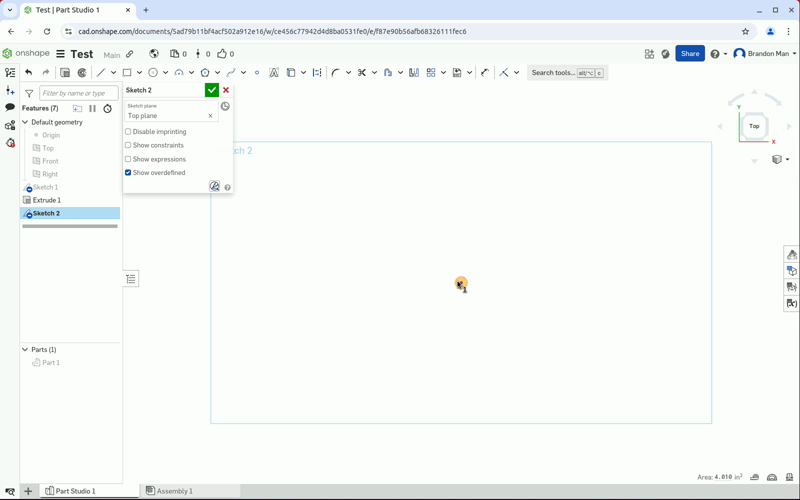
mouse_move(73, 352)
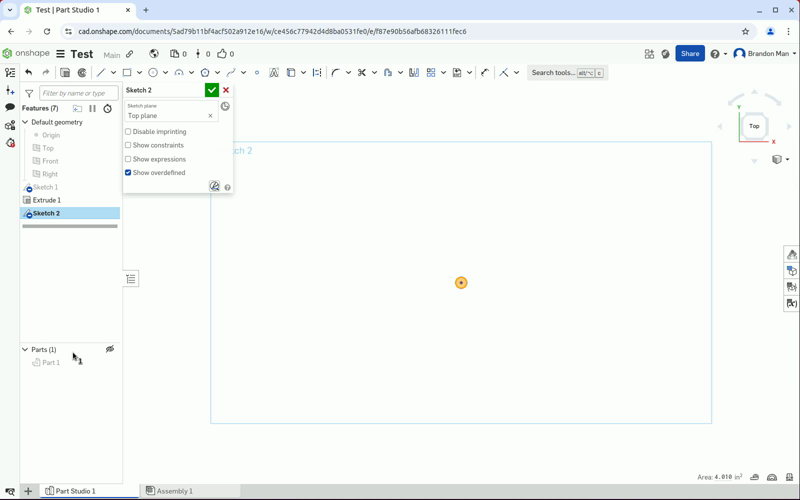
key(shift+y)
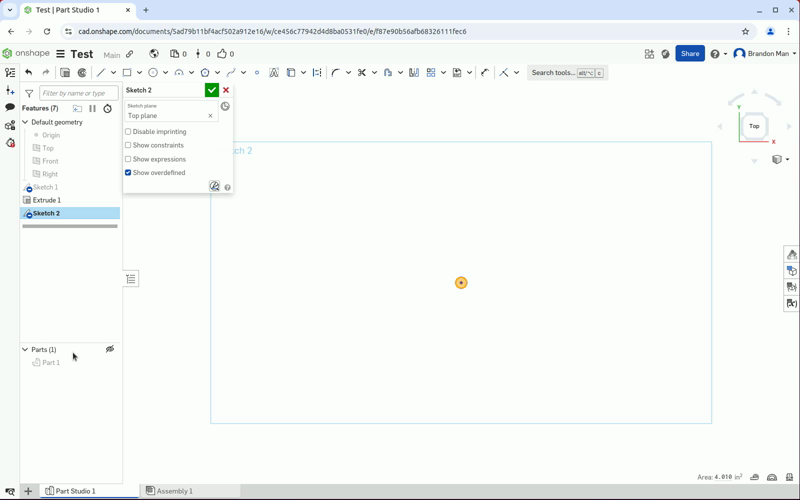
key(shift+e)
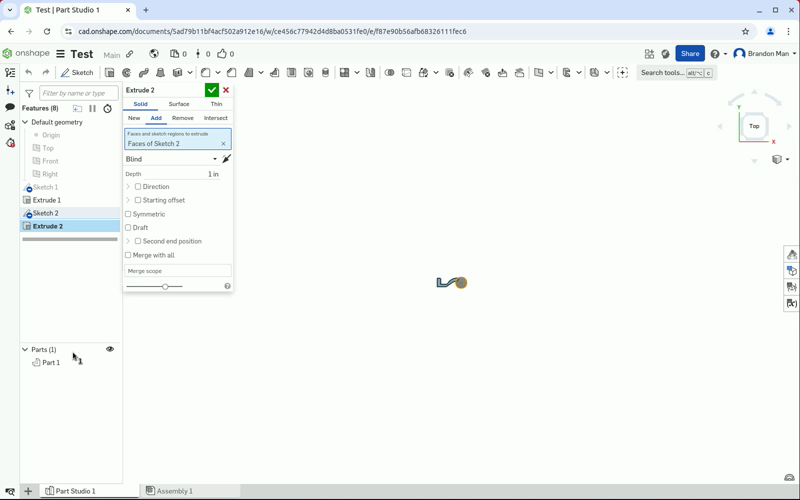
mouse_move(143, 106)
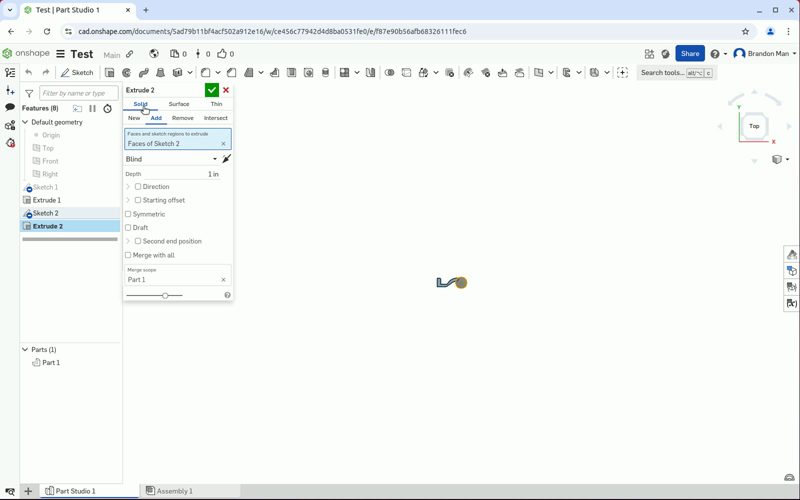
click(143, 106)
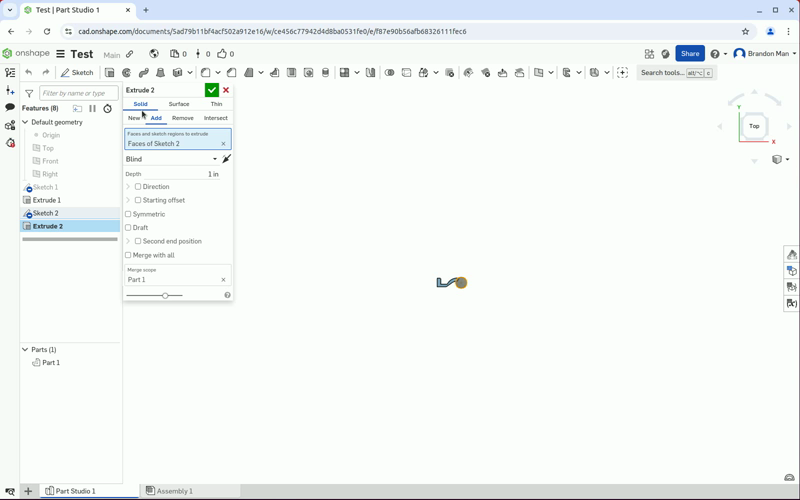
mouse_move(137, 120)
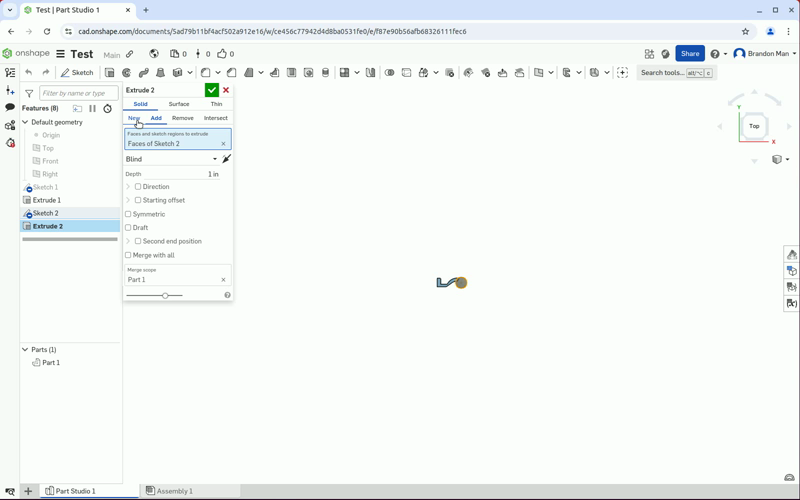
click(137, 120)
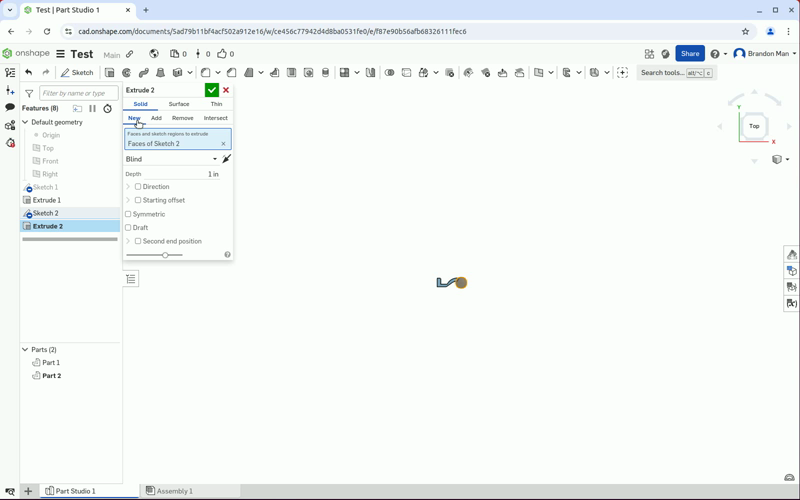
key(tab, 4)
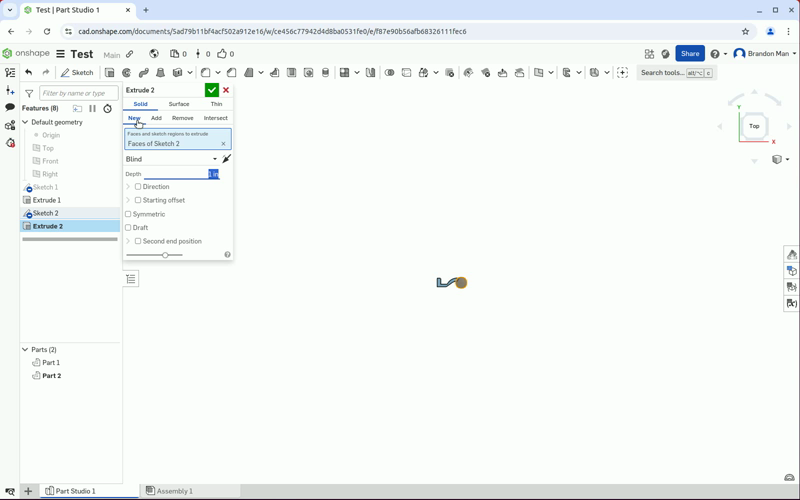
text(17.09)
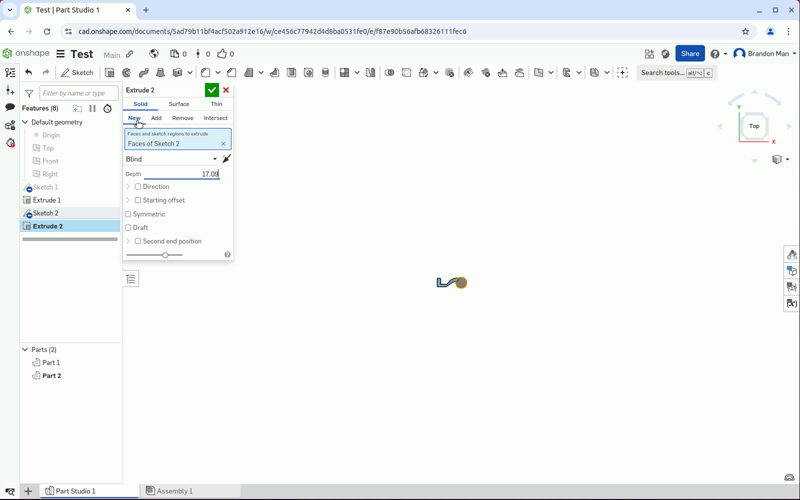
key(tab, 3)
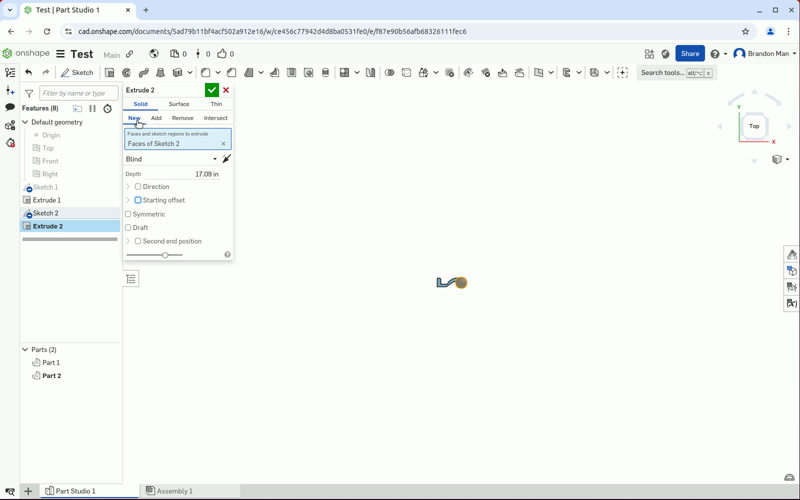
key(tab, 2)
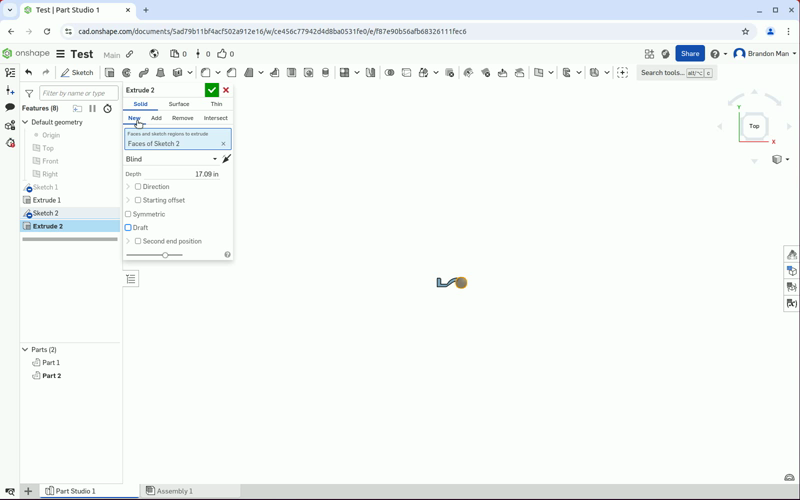
key(space)
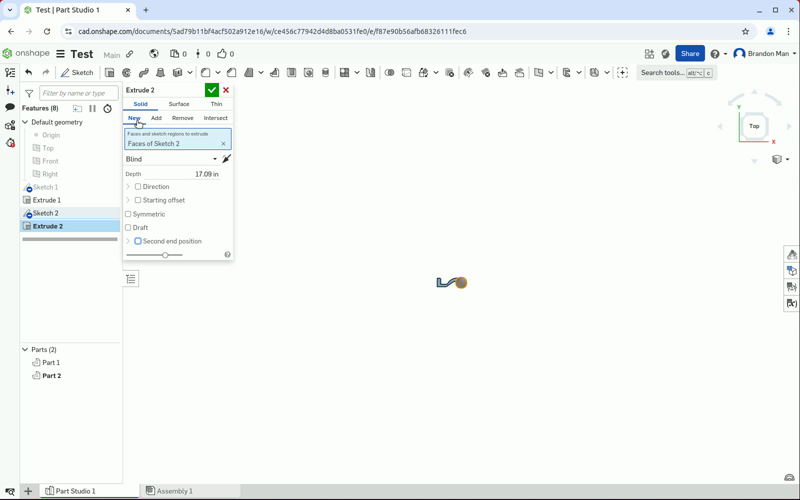
key(tab, 3)
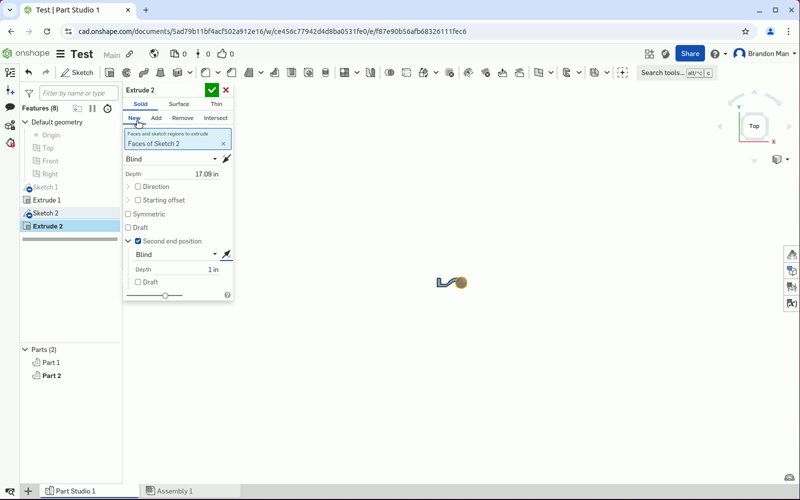
text(2.166)
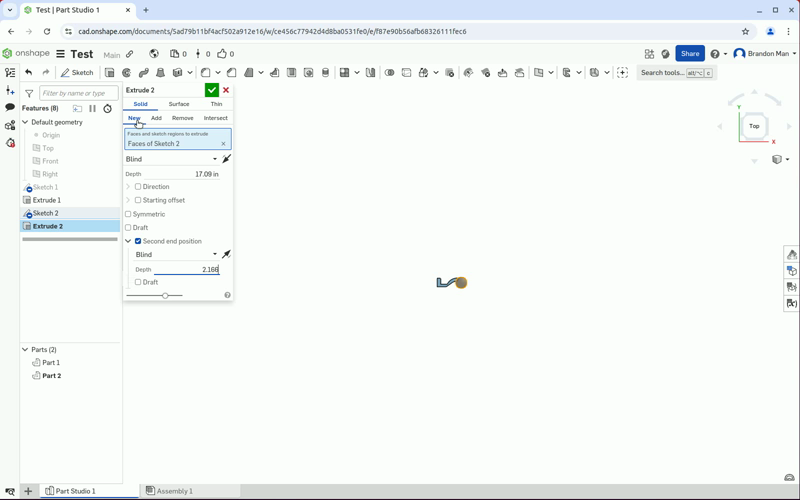
key(enter)
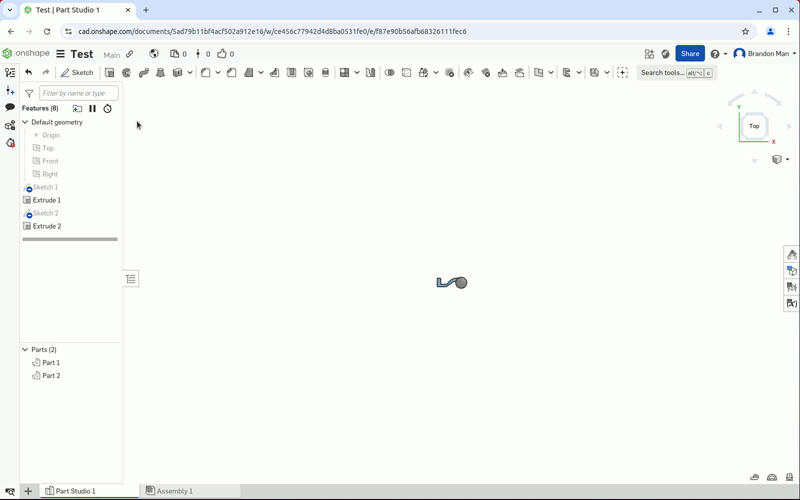
key(shift+h)
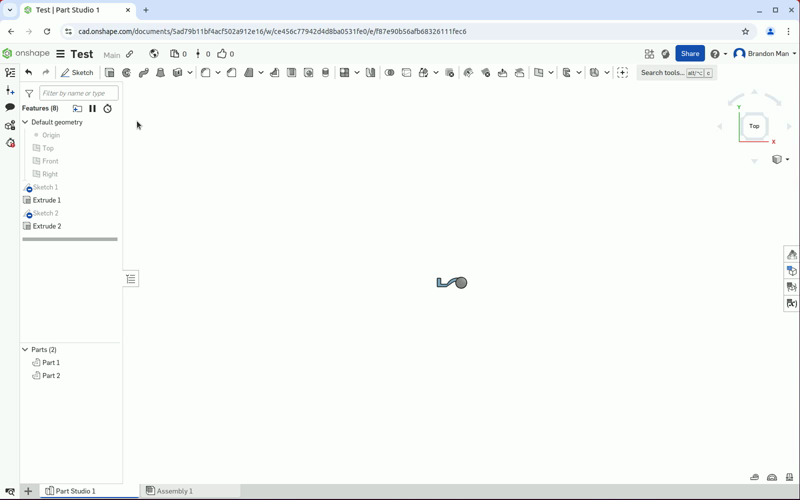
key(shift+h)
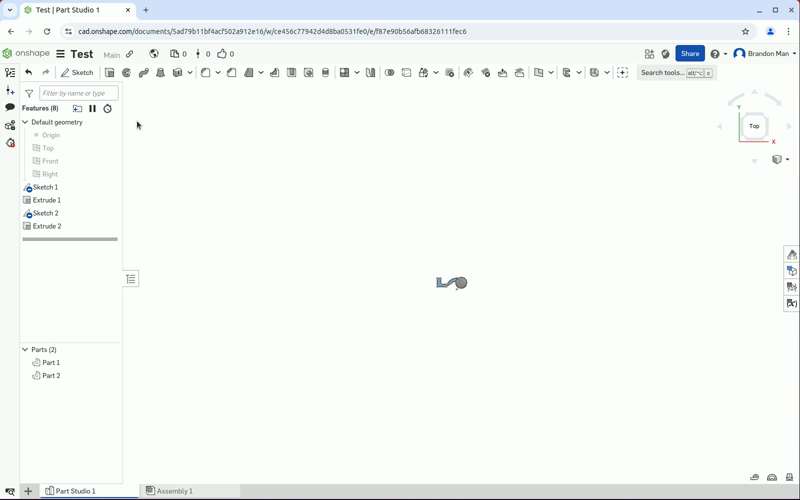
key(shift+7)
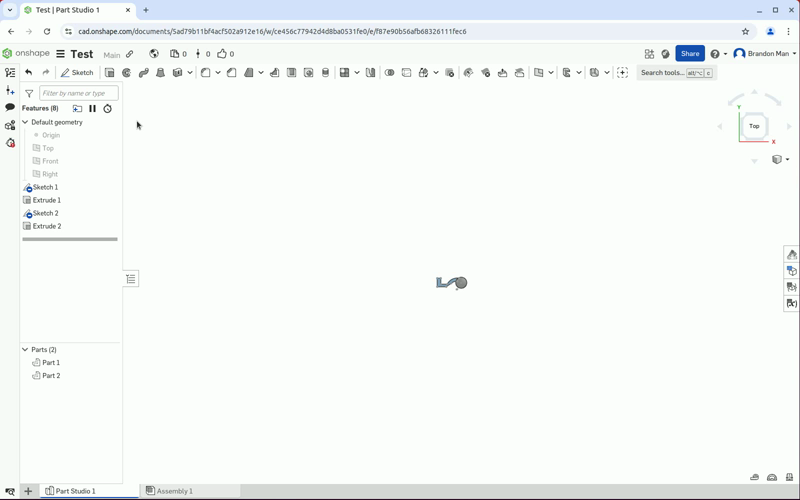
key(up, 3)
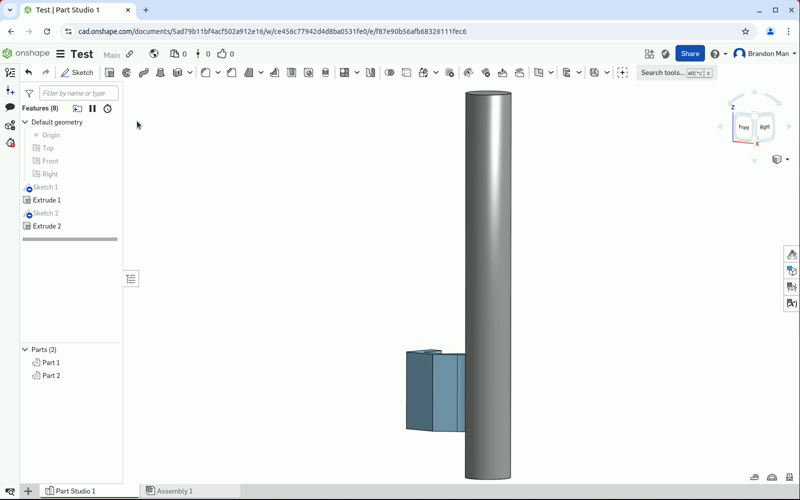
key(left, 3)
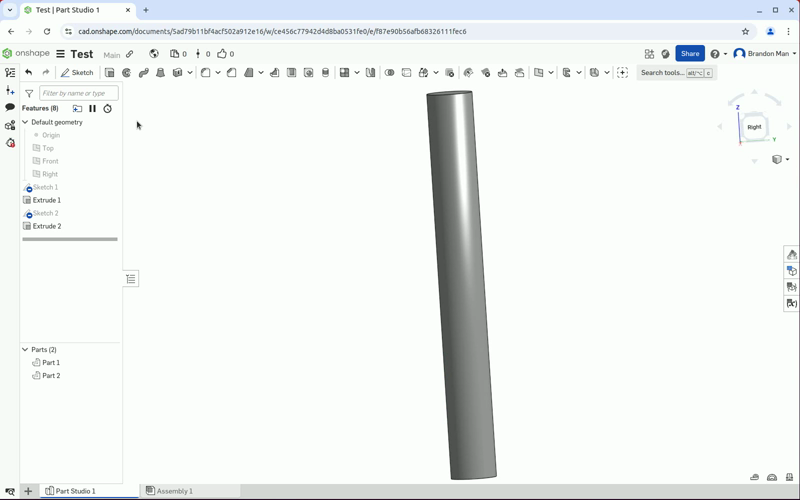
key(right, 3)
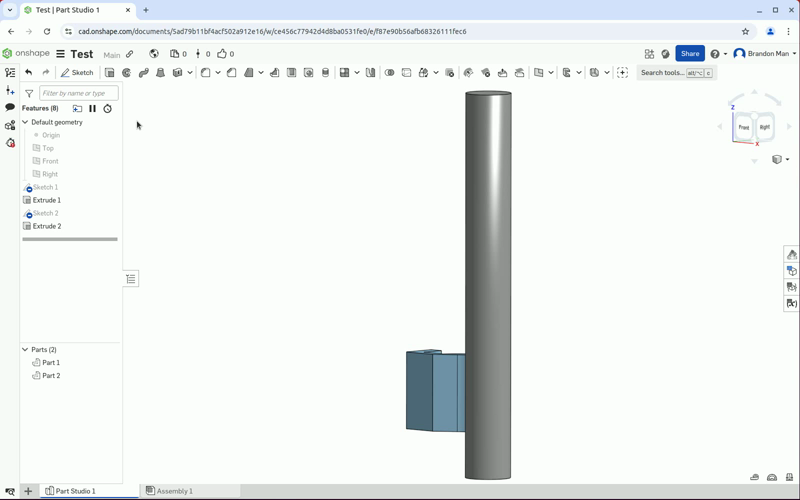
key(down, 3)
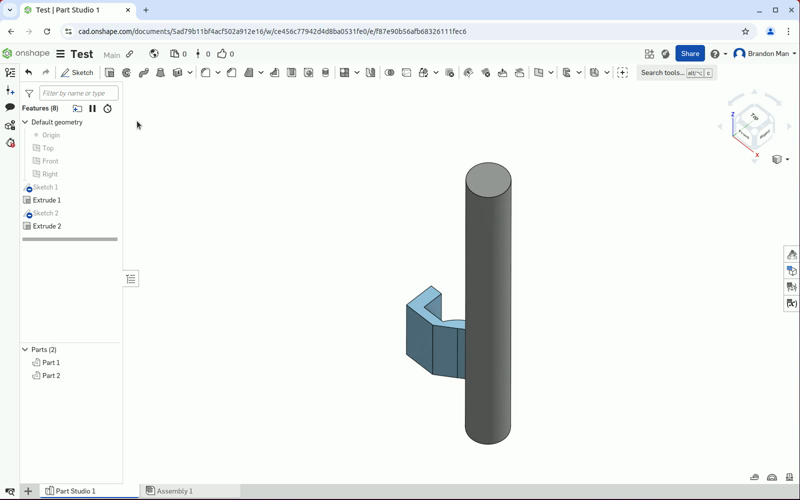
mouse_move(73, 189)
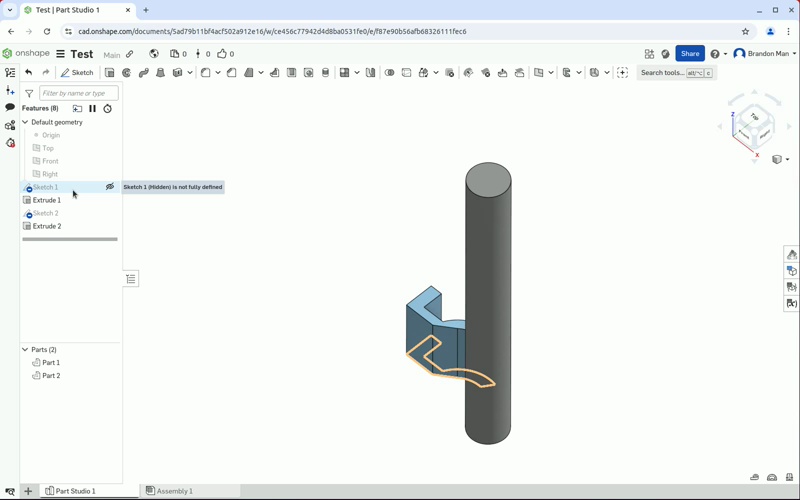
click(73, 189)